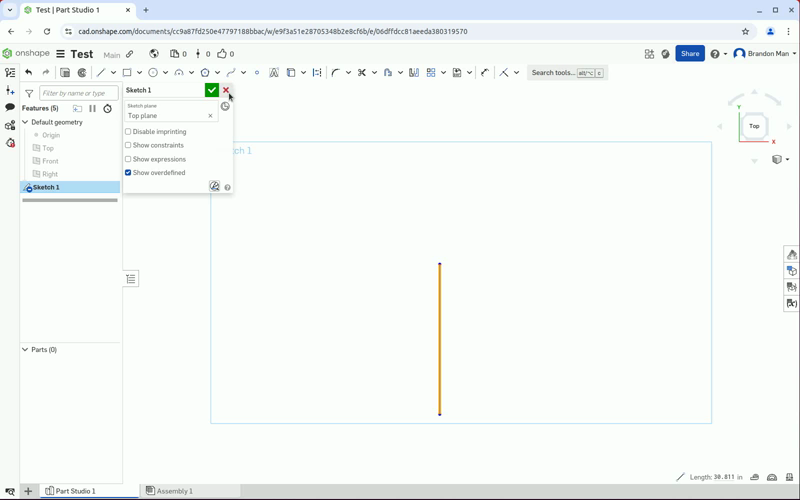
key(shift+h)
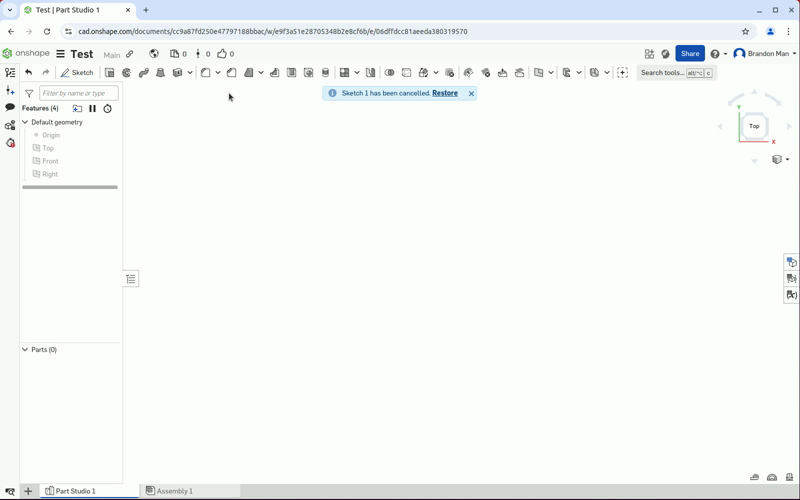
mouse_move(73, 352)
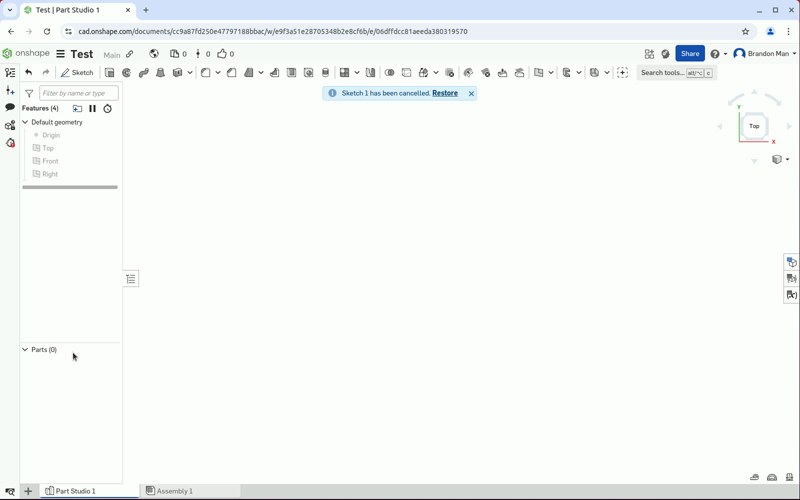
key(y)
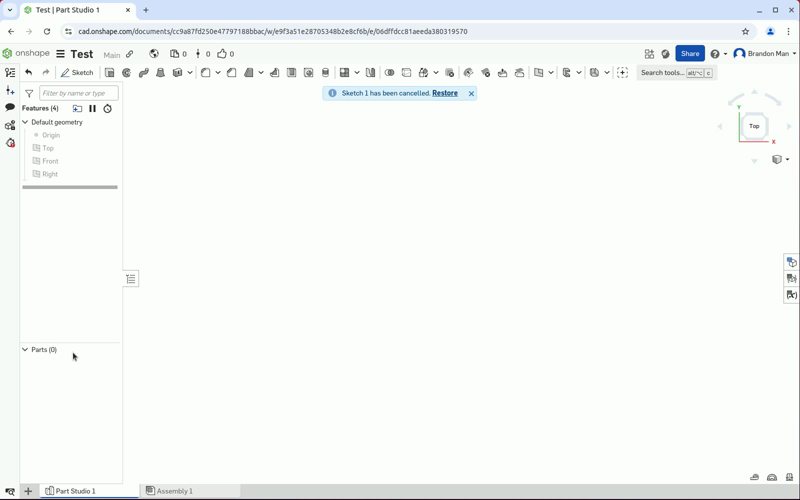
key(shift+p)
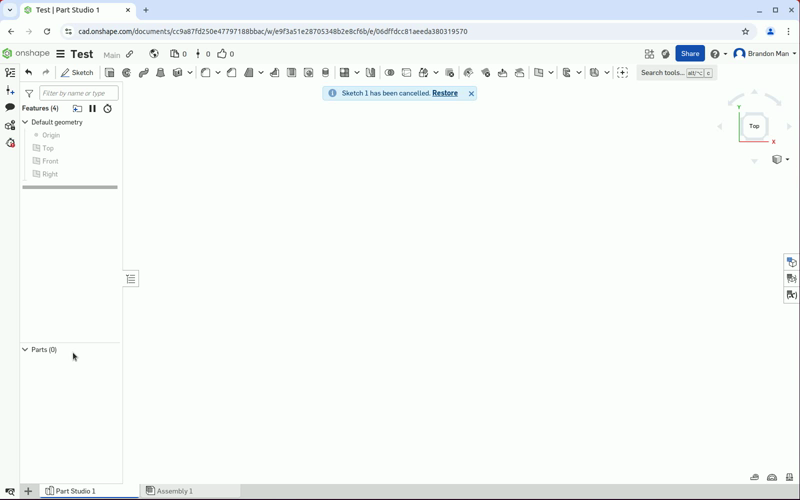
key(space)
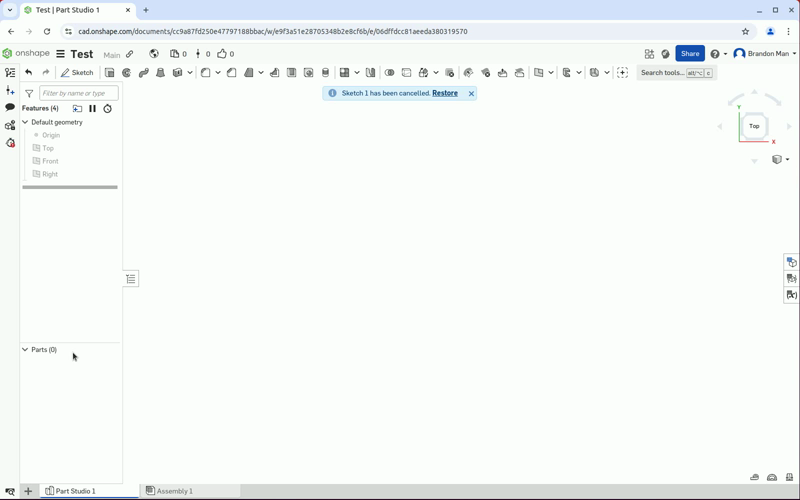
key_down(shift)
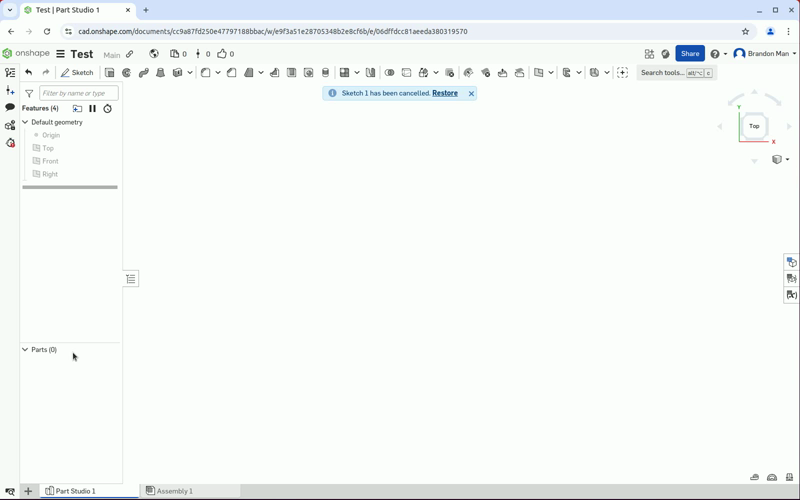
key(up)
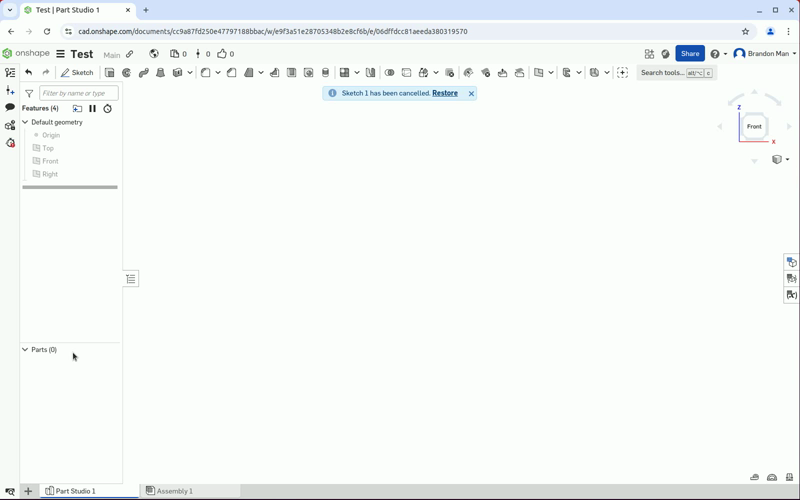
key_up(shift)
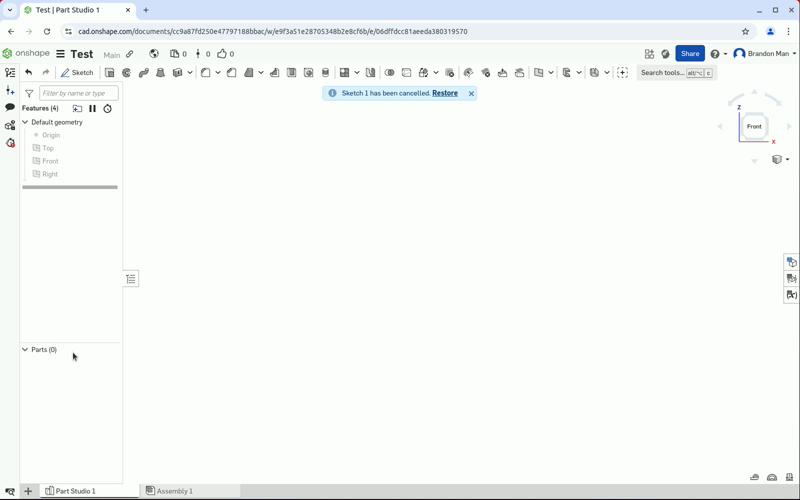
key(space)
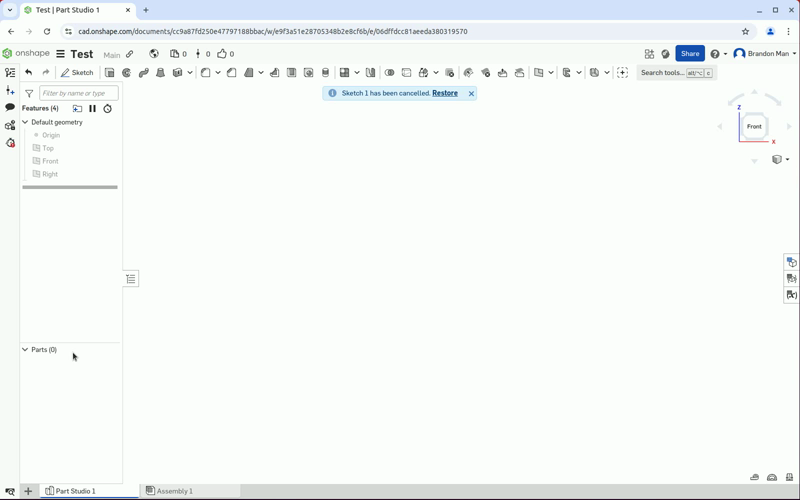
key_down(shift)
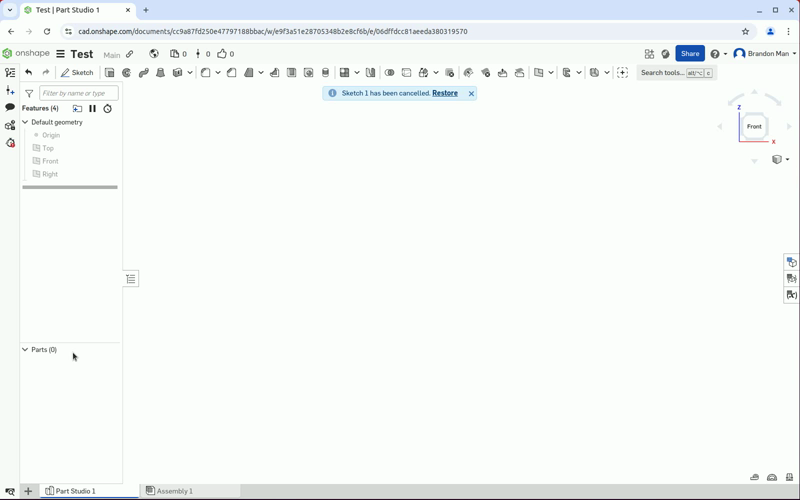
key(left)
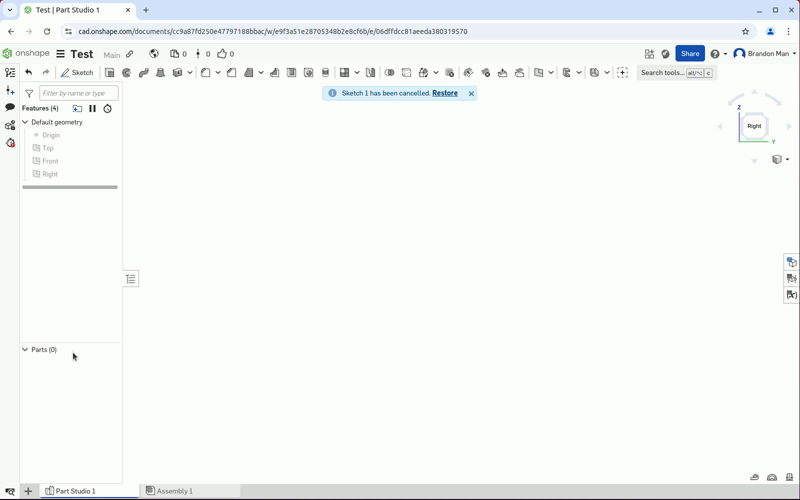
key_up(shift)
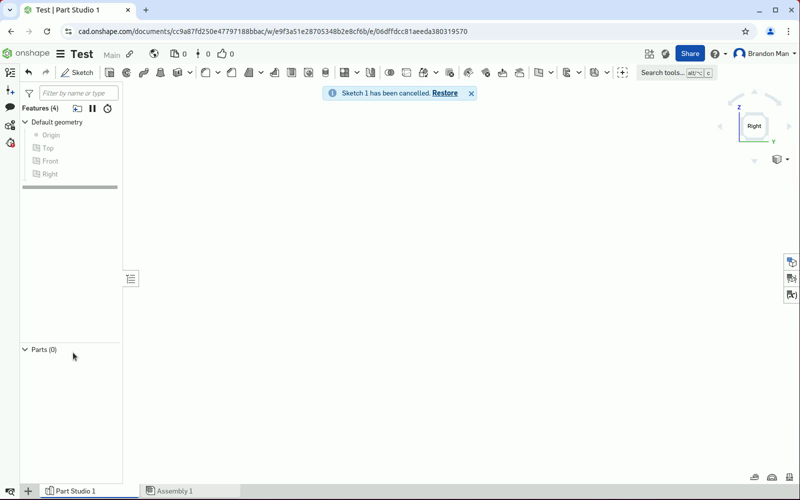
mouse_move(73, 352)
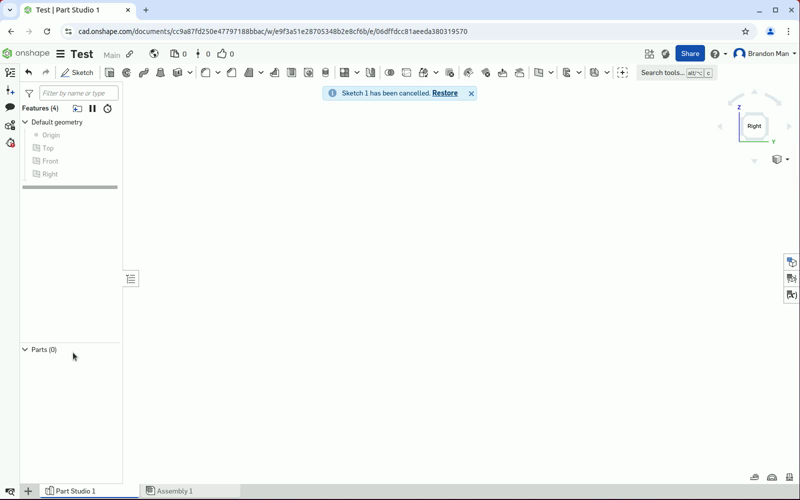
key(shift+y)
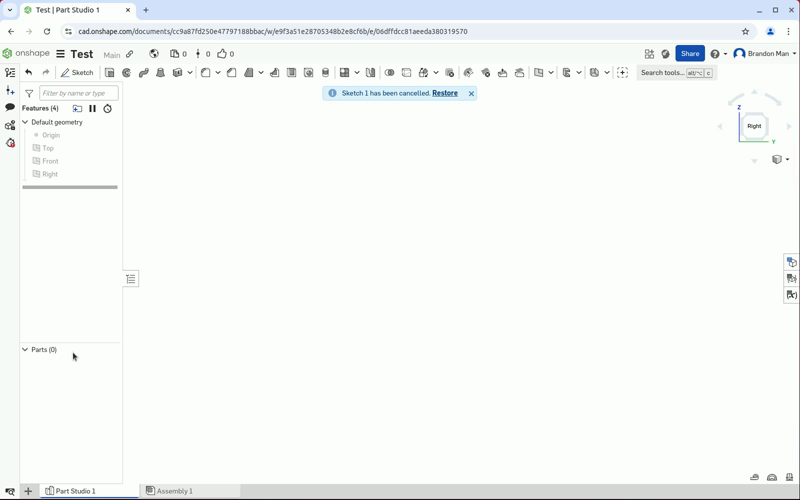
key(shift+s)
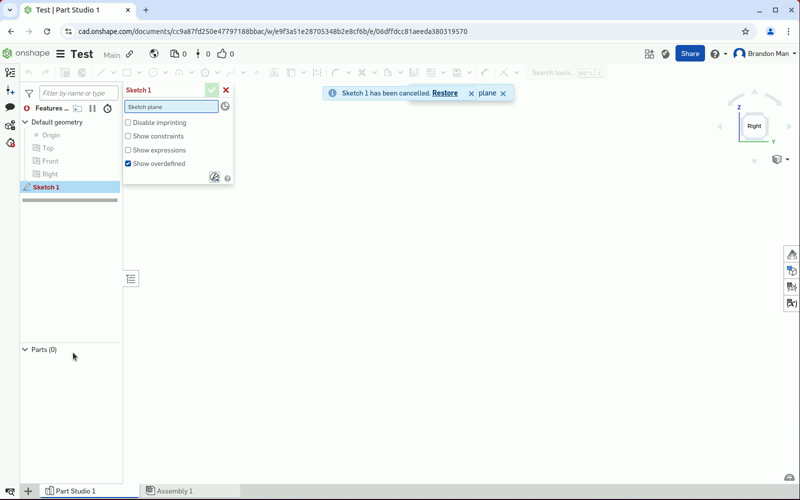
mouse_move(73, 176)
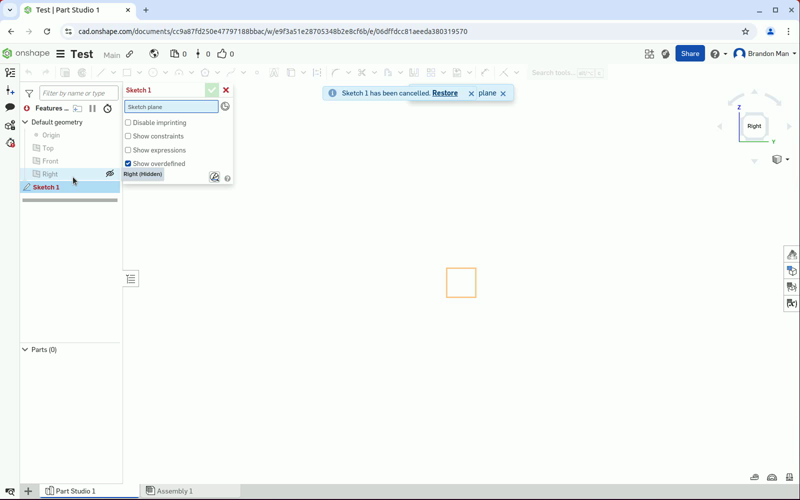
click(73, 176)
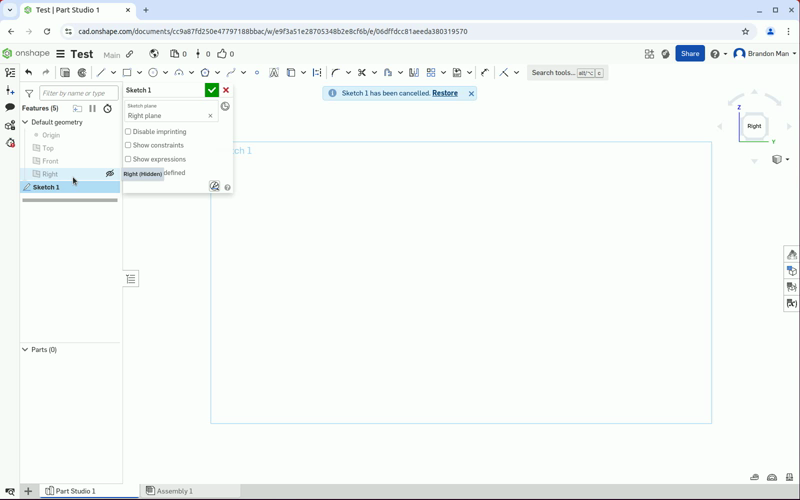
mouse_move(73, 352)
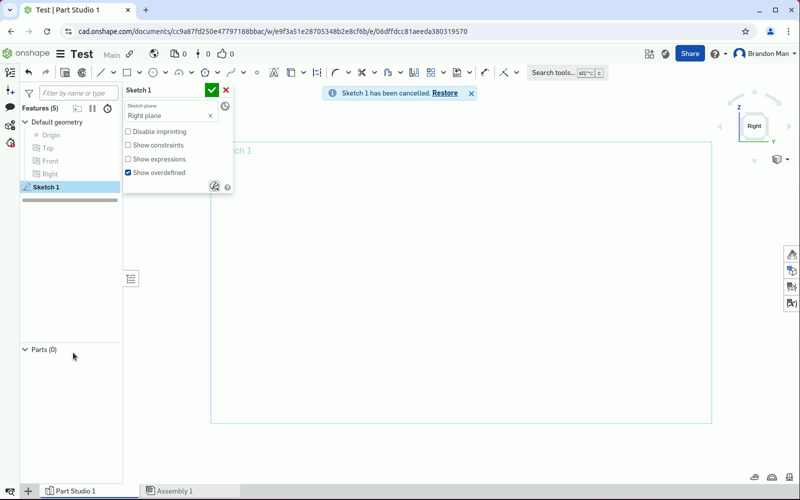
key(y)
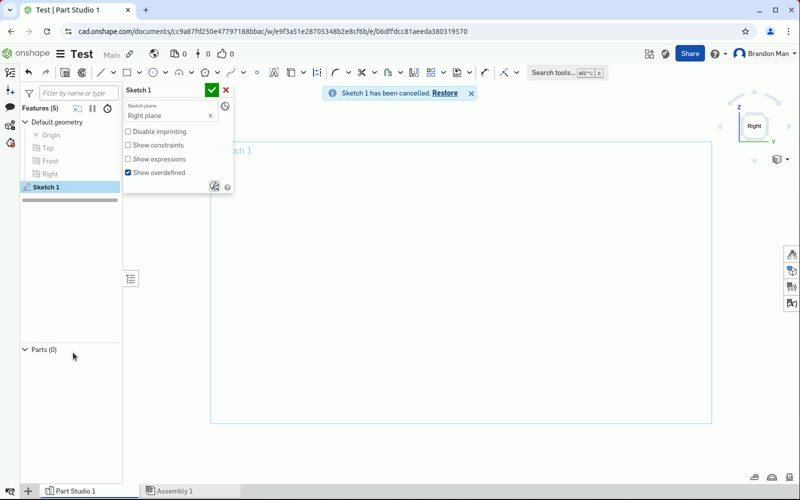
key(l)
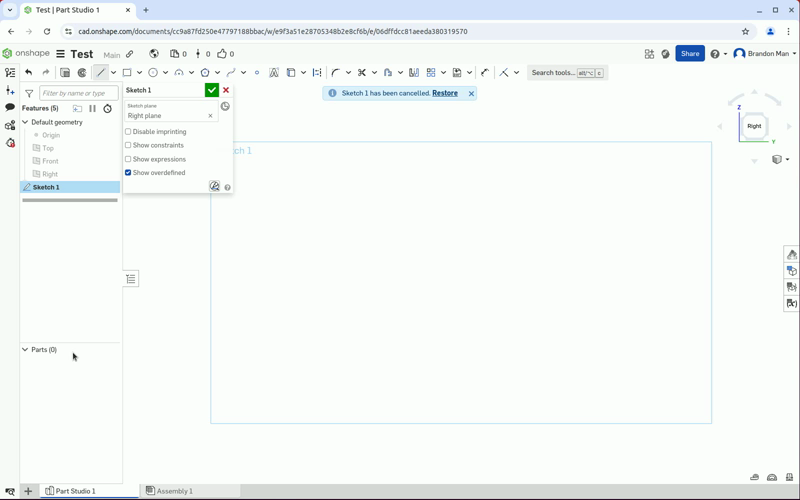
key_down(shift)
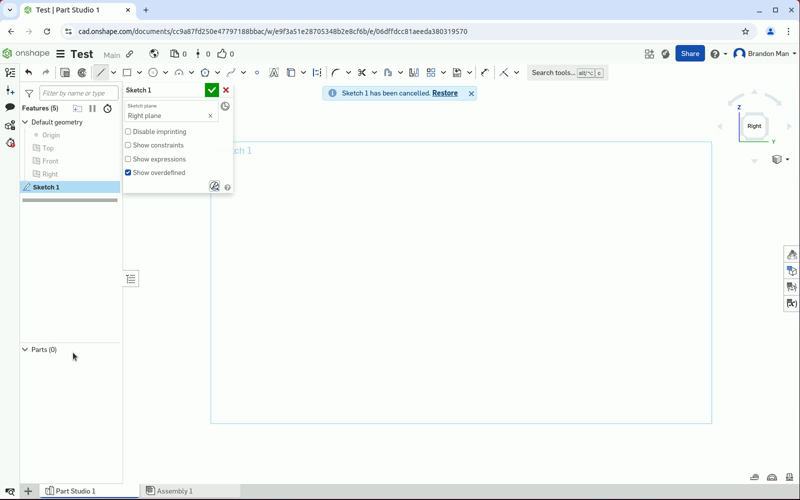
mouse_move(357, 349)
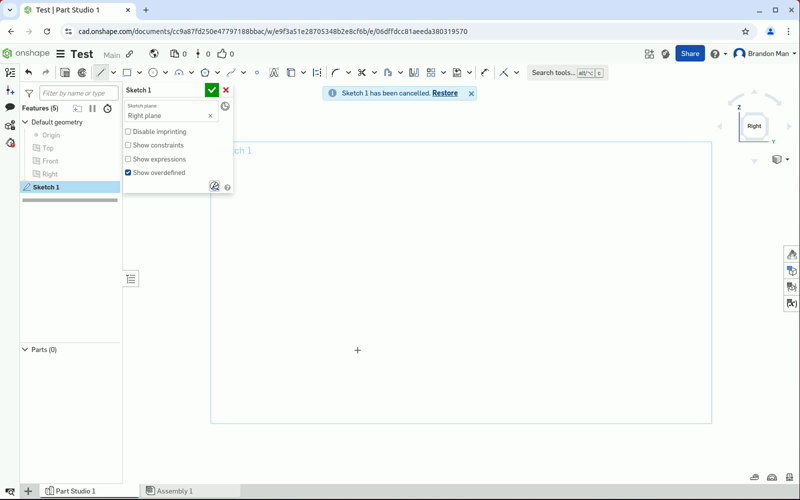
click(357, 349)
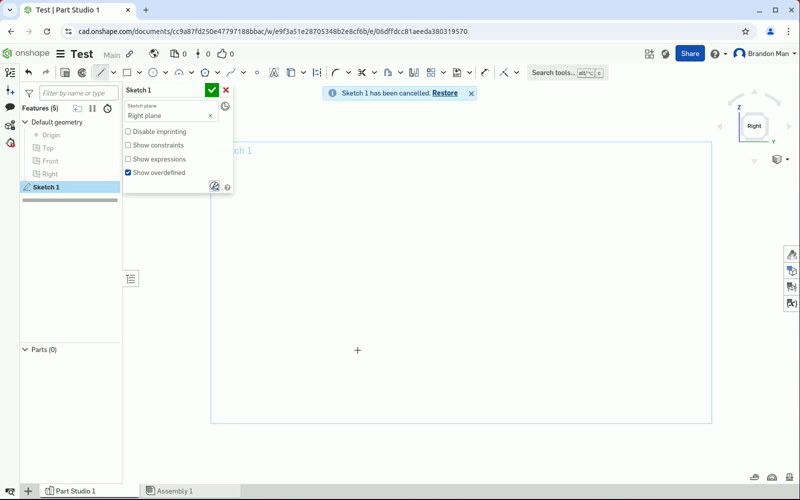
key_up(shift)
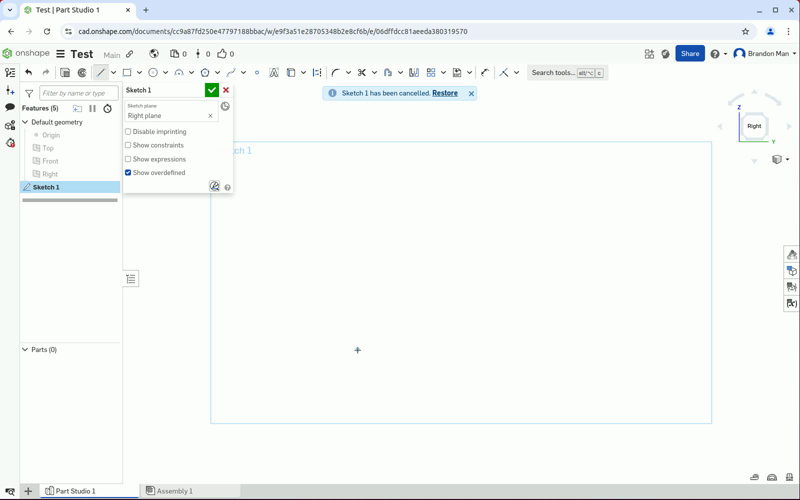
key_down(shift)
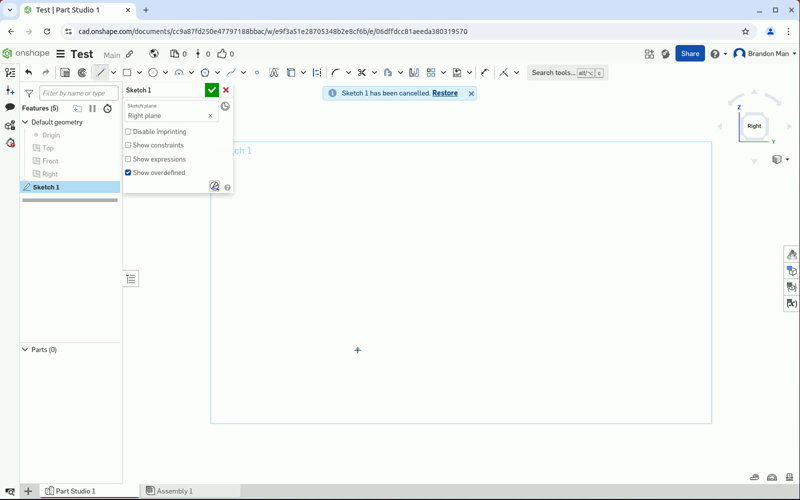
mouse_move(387, 349)
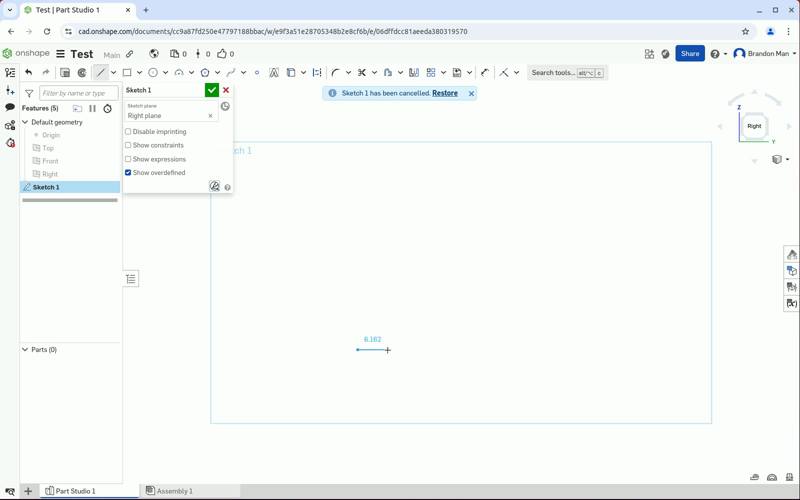
mouse_move(382, 349)
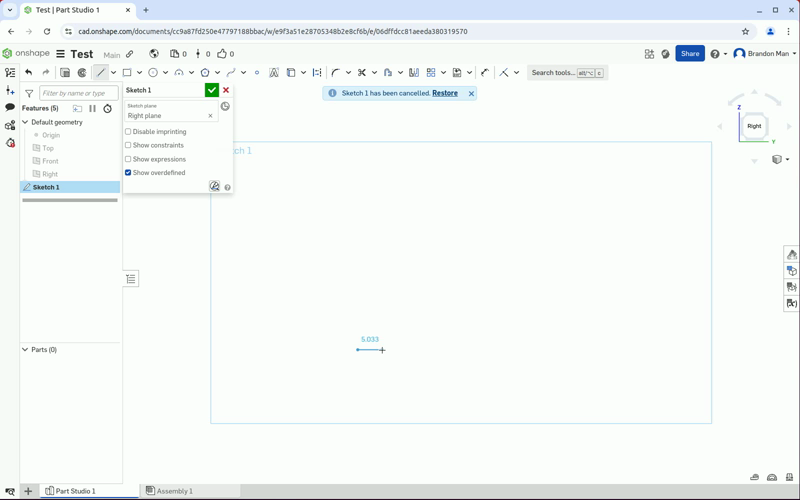
click(382, 349)
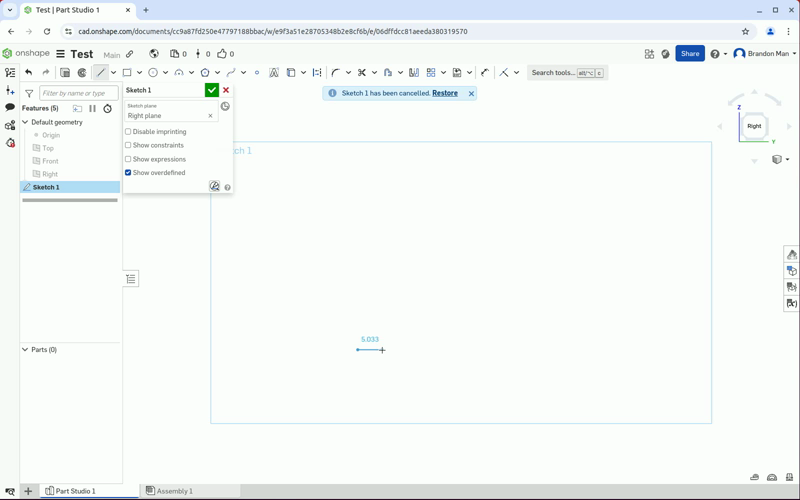
key_up(shift)
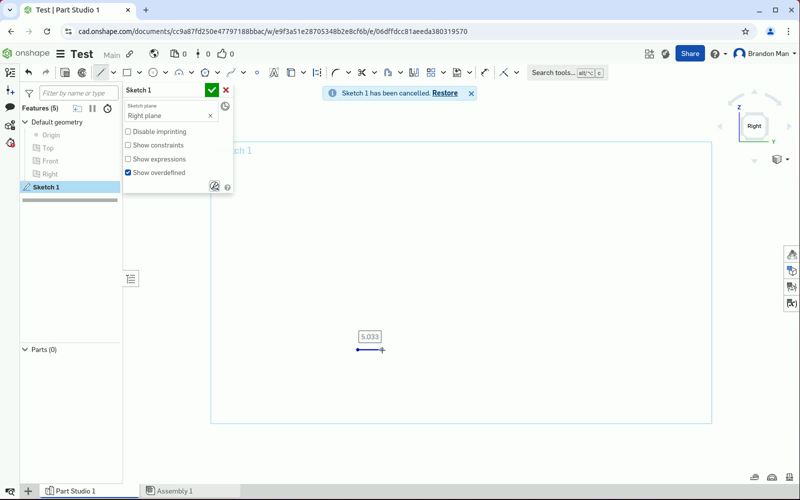
key_down(shift)
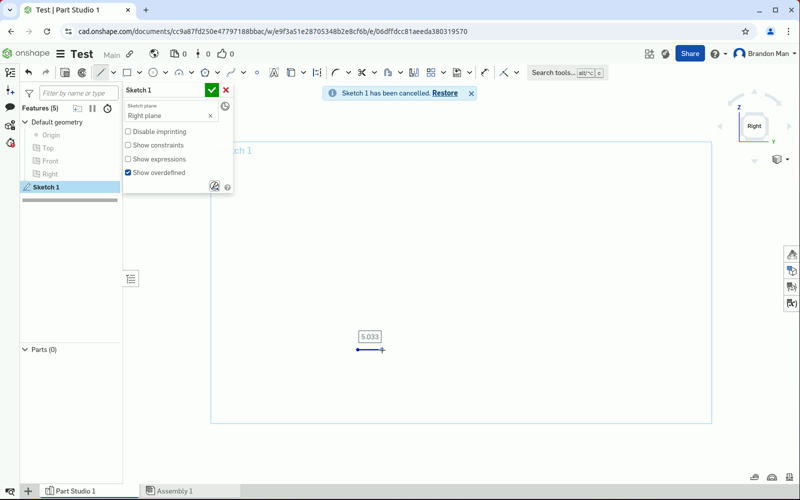
mouse_move(382, 266)
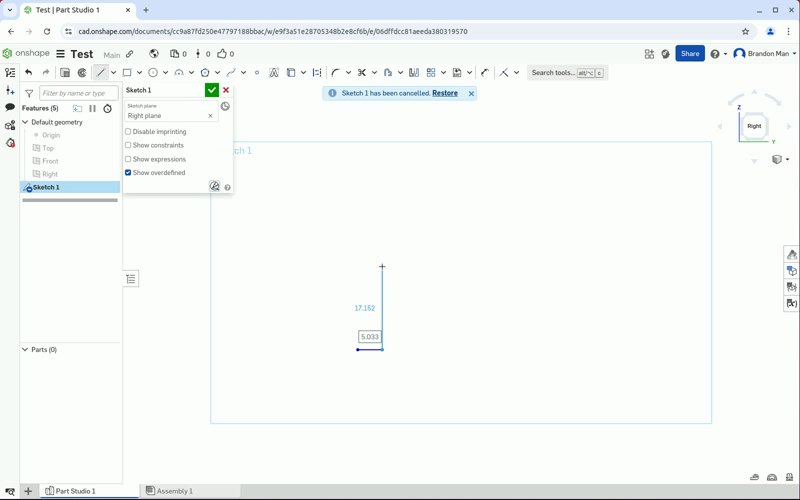
click(382, 266)
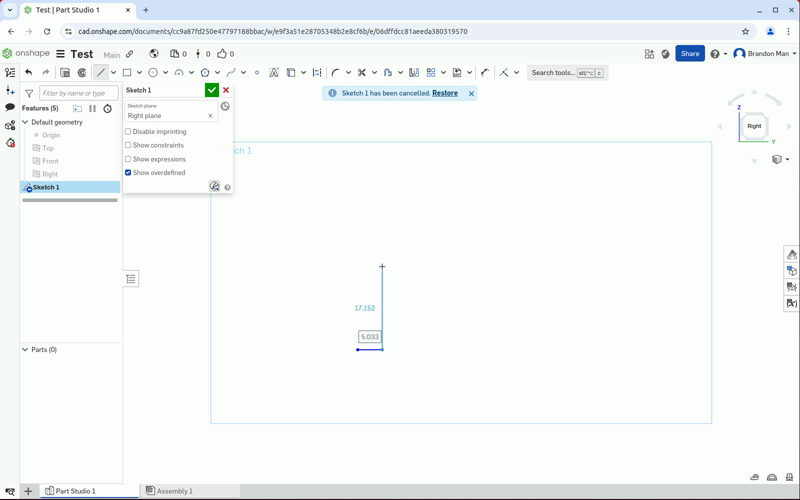
key_up(shift)
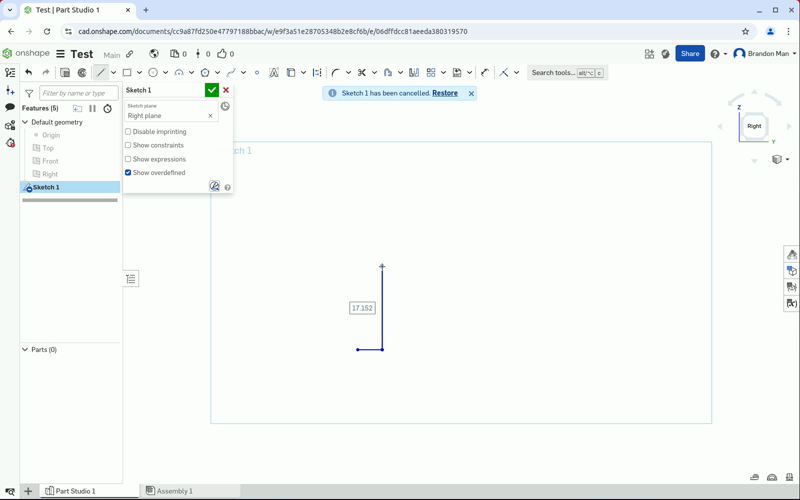
key_down(shift)
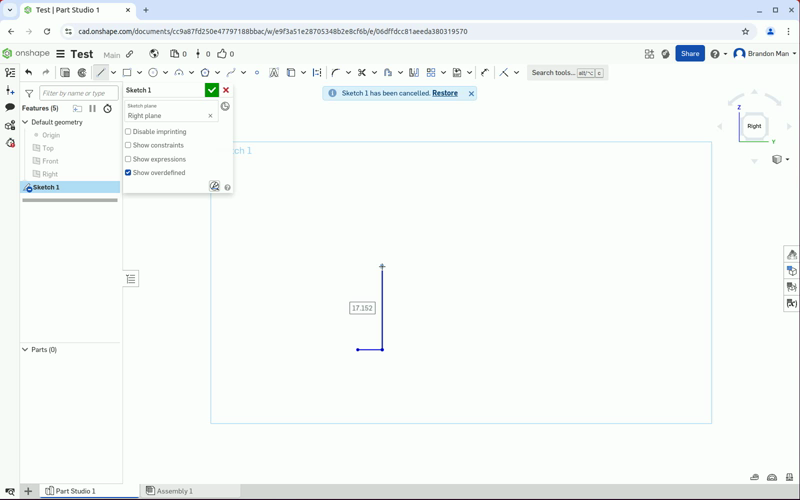
mouse_move(547, 266)
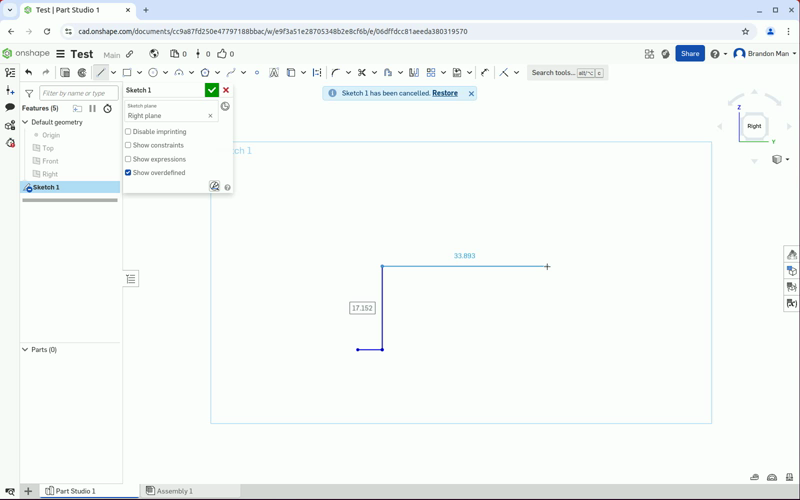
click(547, 266)
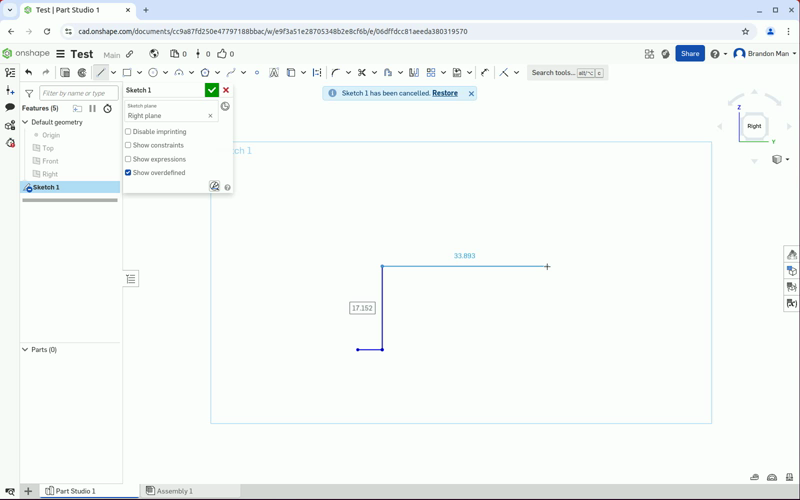
key_up(shift)
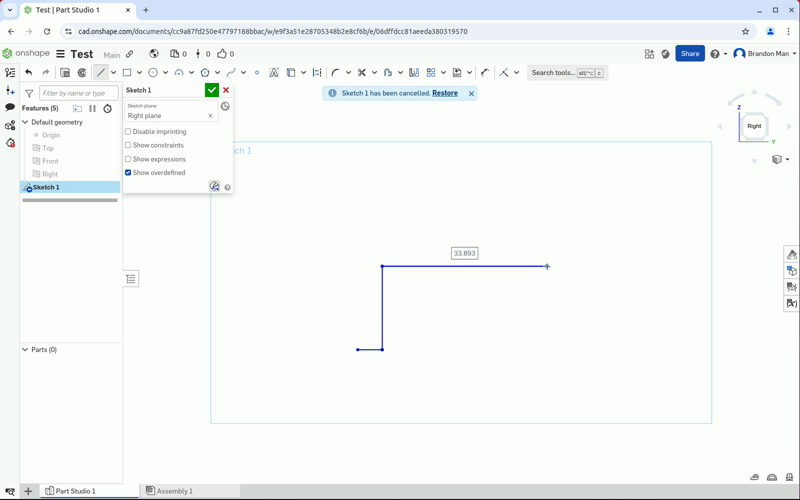
key_down(shift)
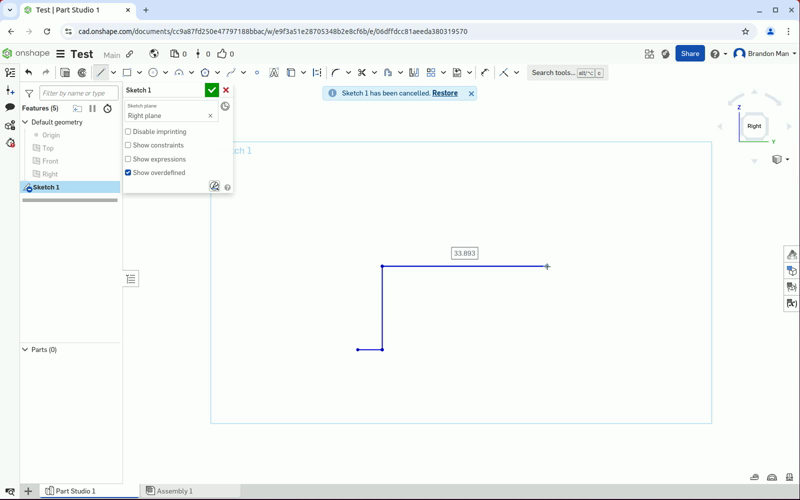
mouse_move(547, 349)
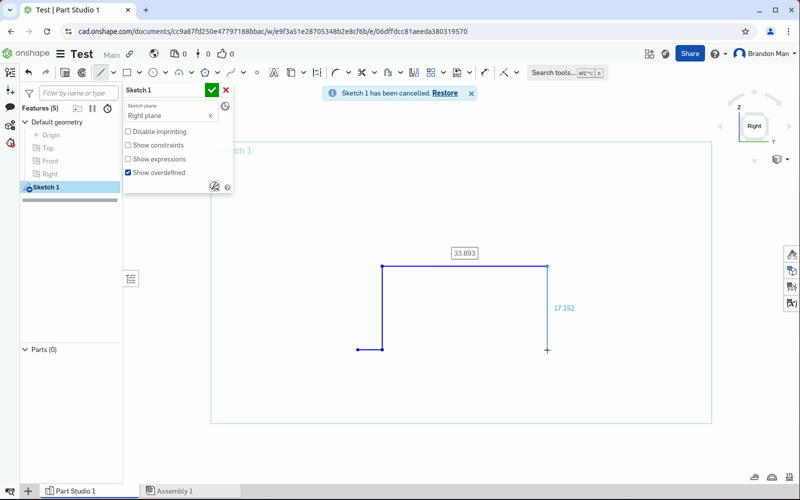
click(547, 349)
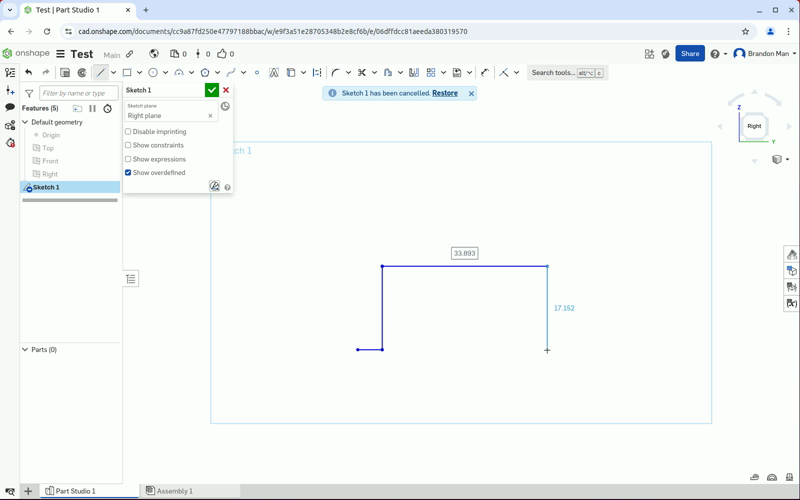
key_up(shift)
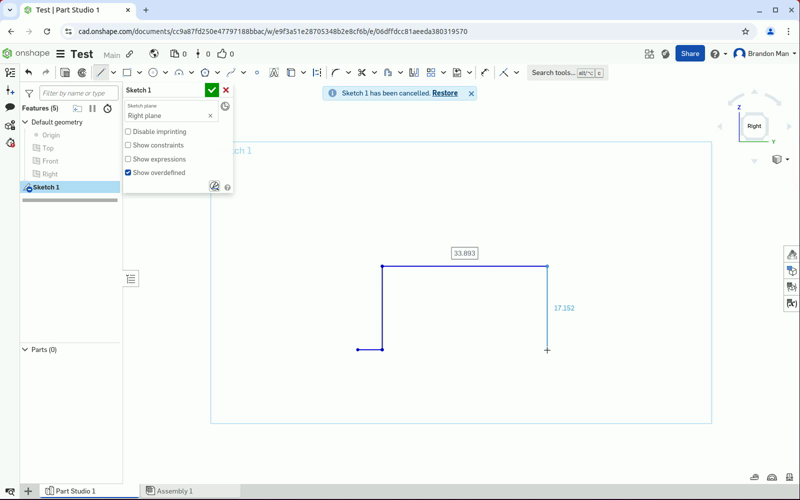
key_down(shift)
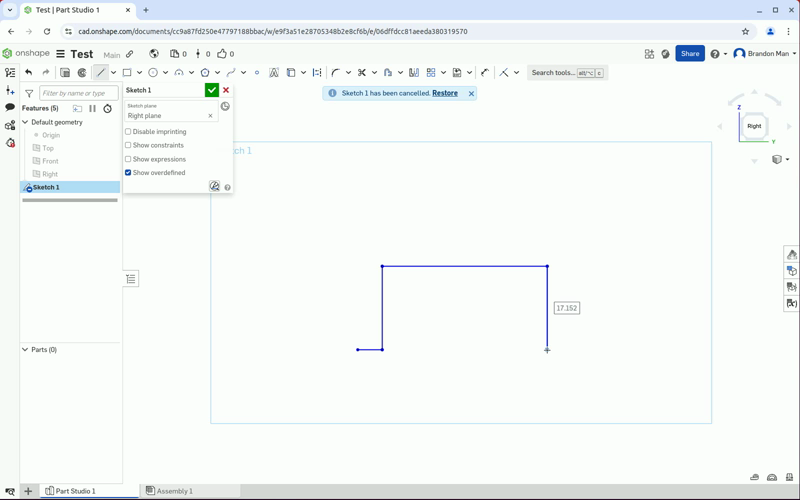
mouse_move(577, 349)
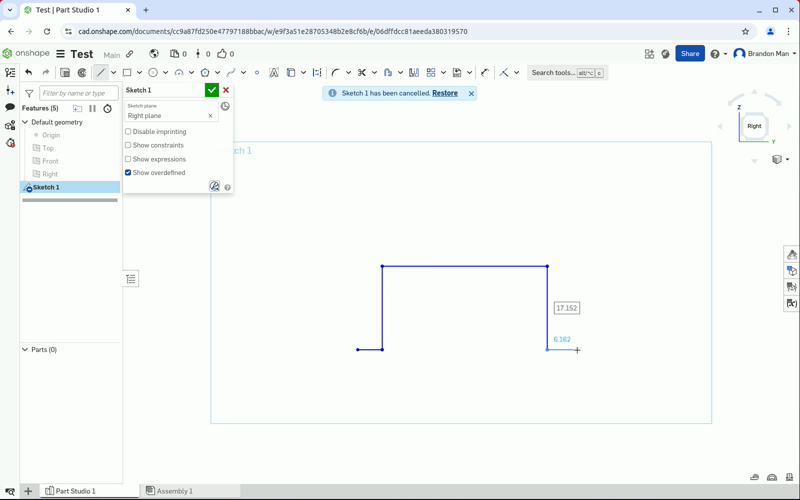
mouse_move(572, 349)
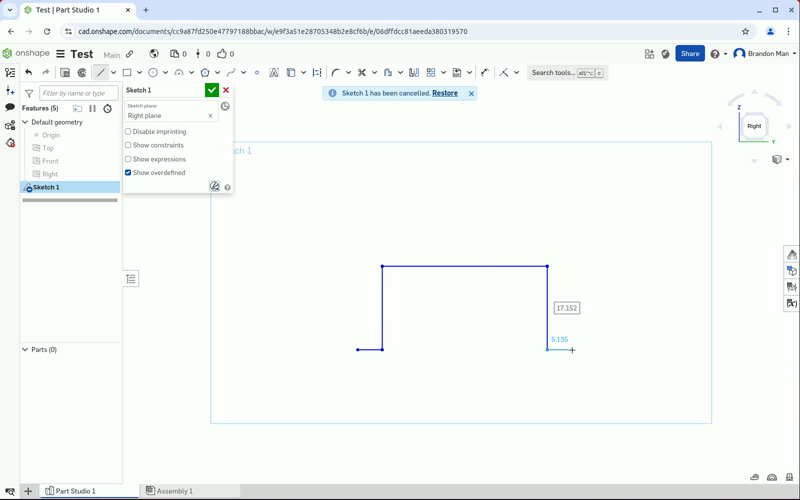
click(572, 349)
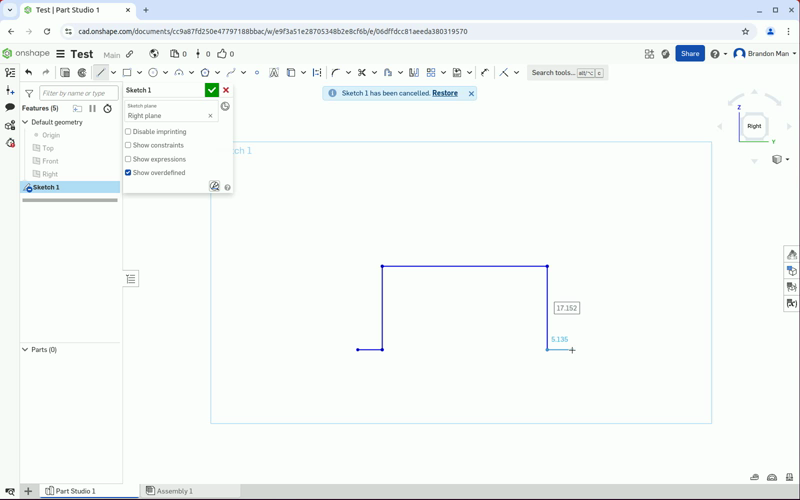
key_up(shift)
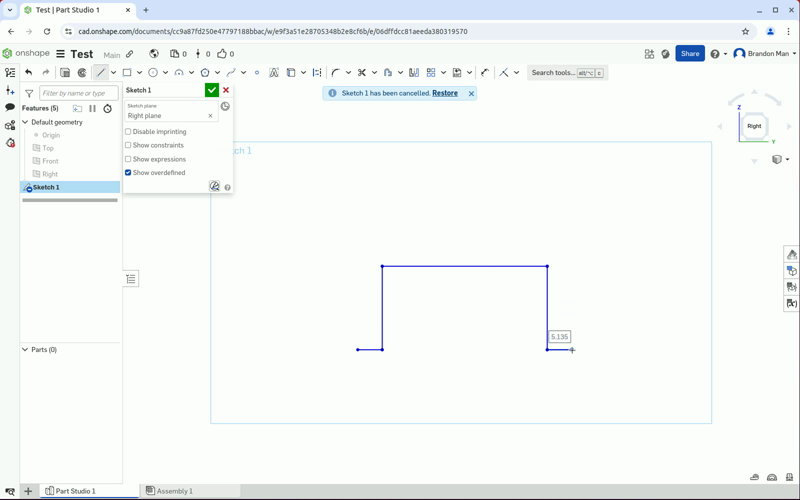
key_down(shift)
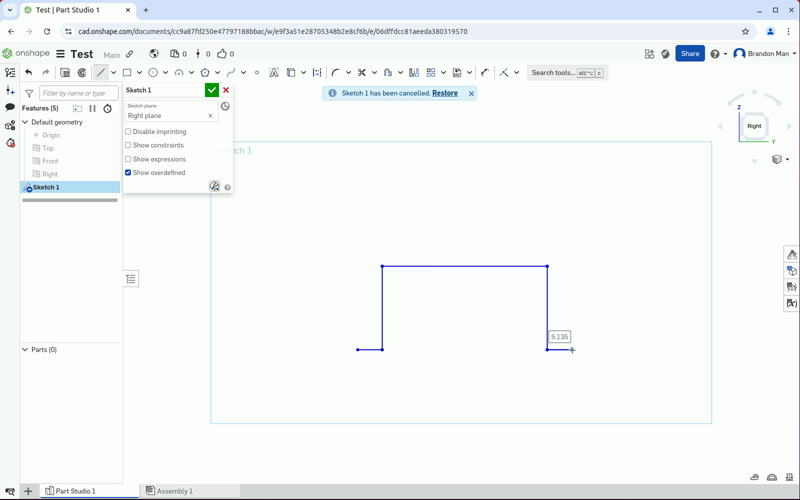
mouse_move(589, 349)
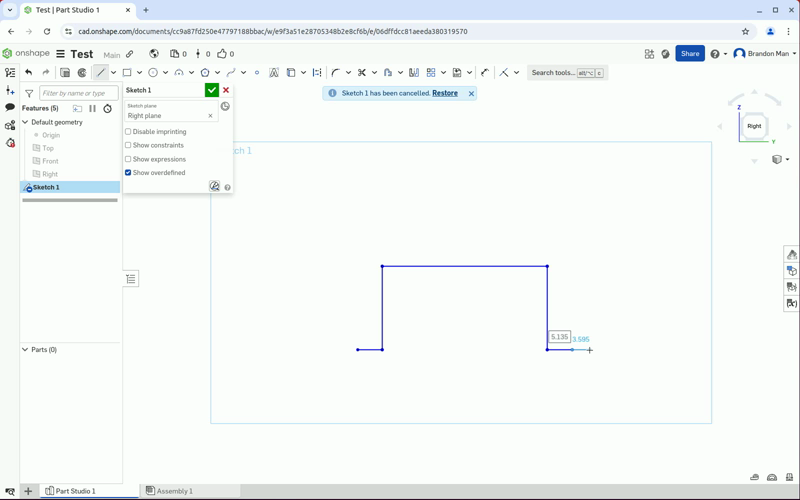
mouse_move(572, 340)
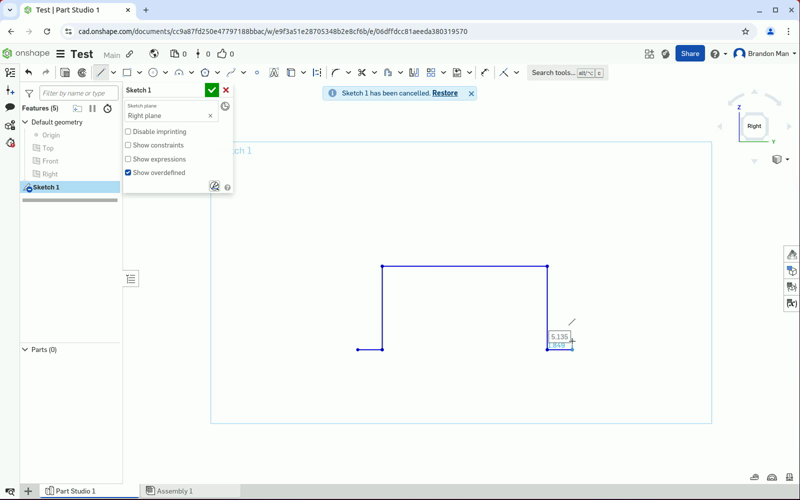
click(572, 340)
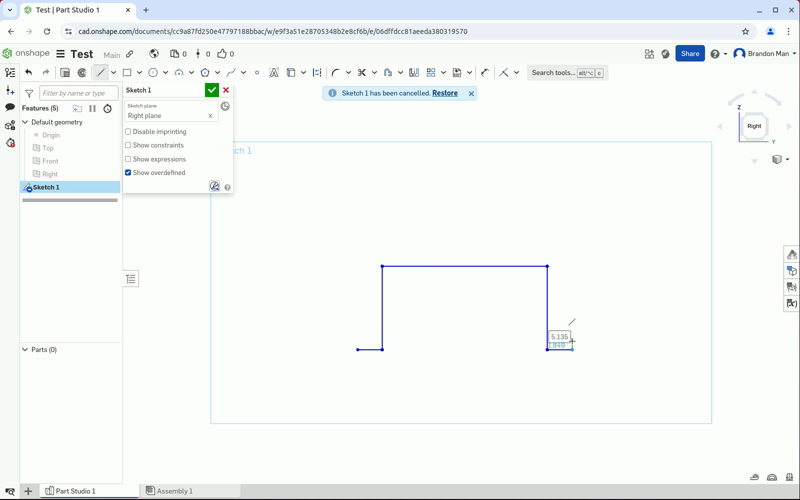
key_up(shift)
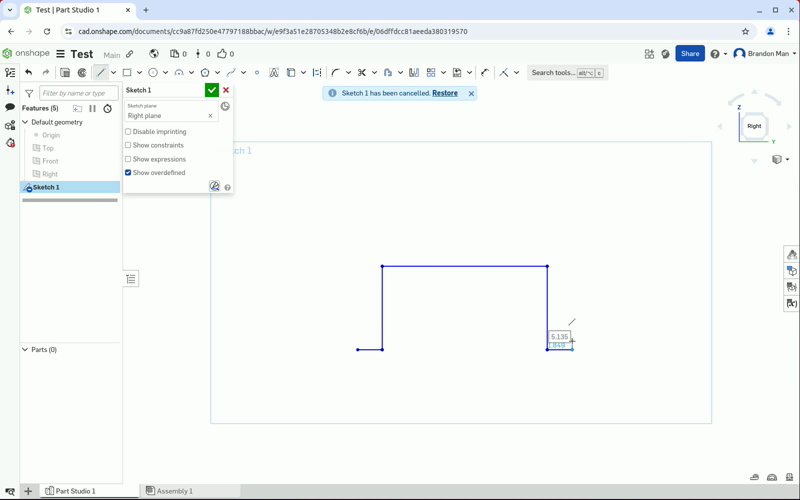
key_down(shift)
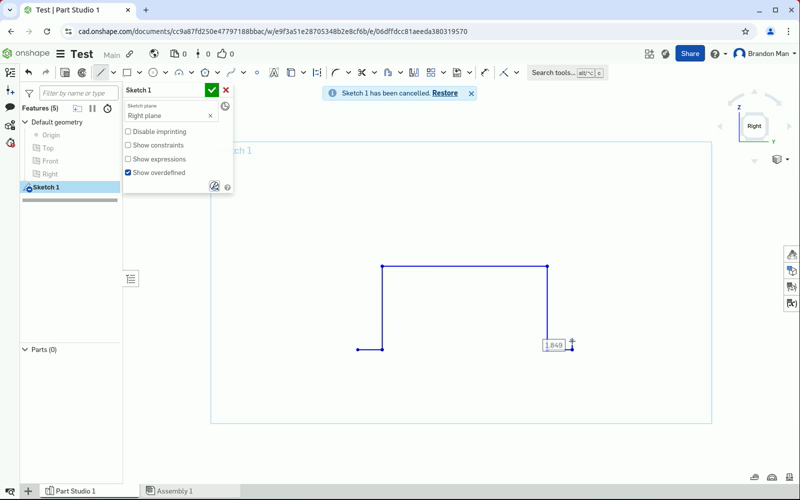
mouse_move(589, 340)
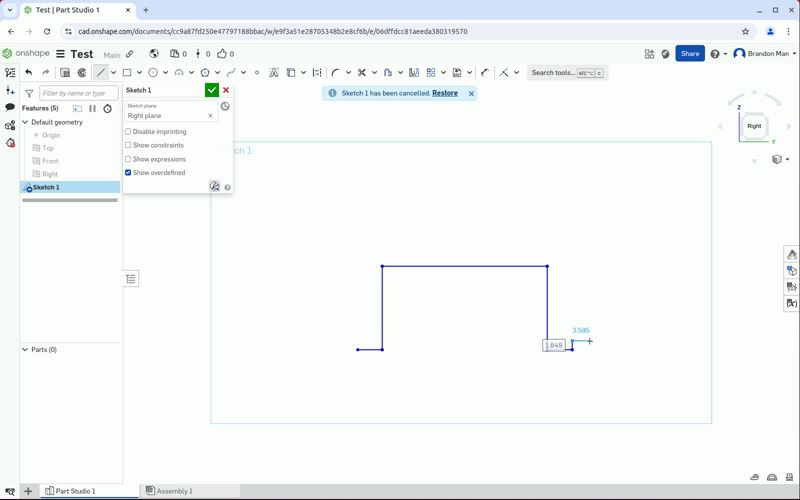
mouse_move(556, 340)
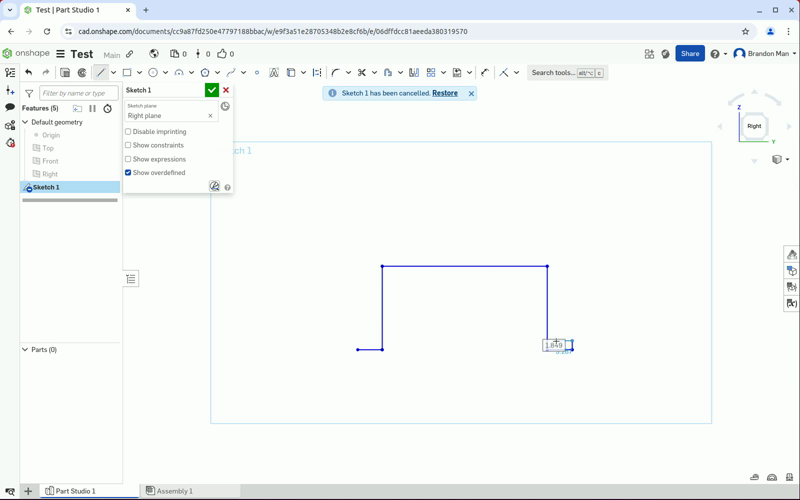
click(556, 340)
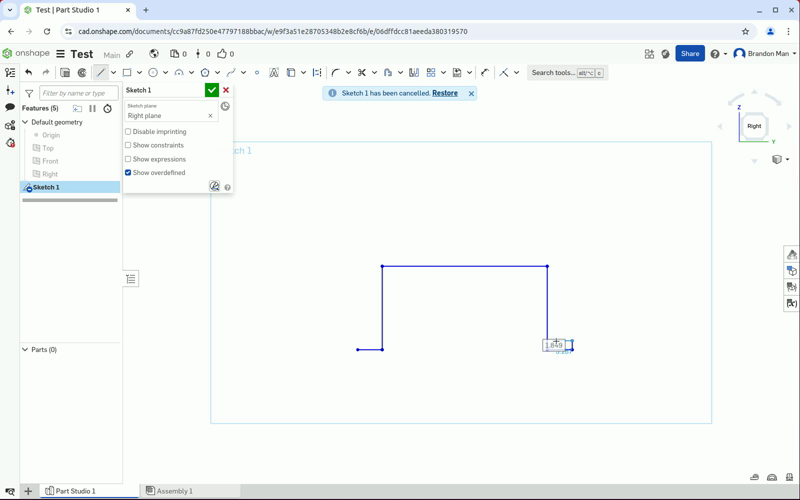
key_up(shift)
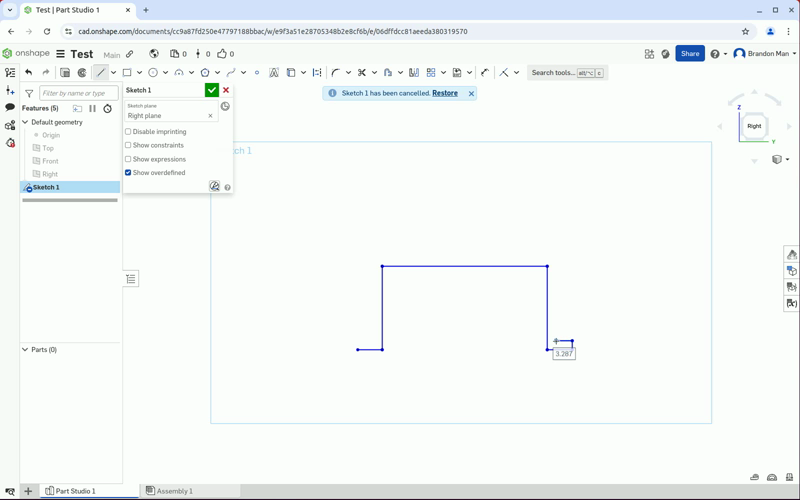
key_down(shift)
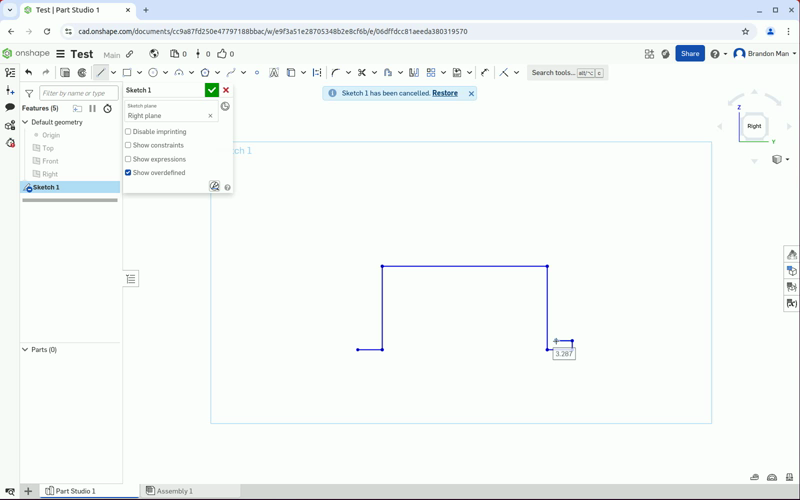
mouse_move(556, 259)
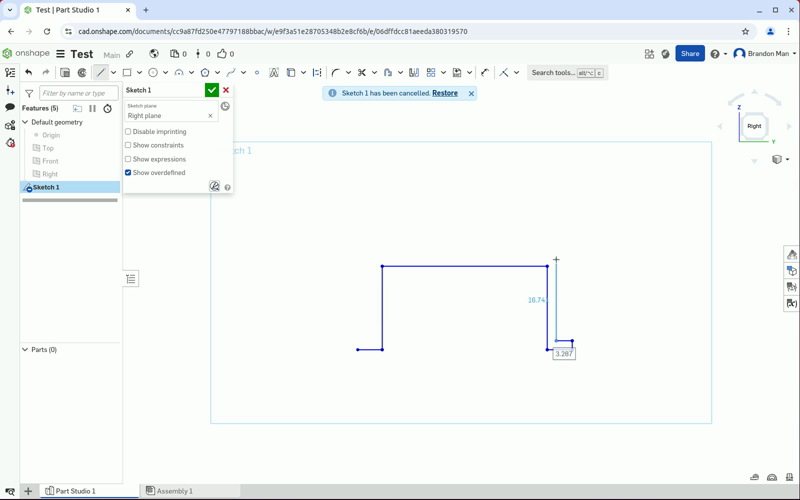
click(556, 259)
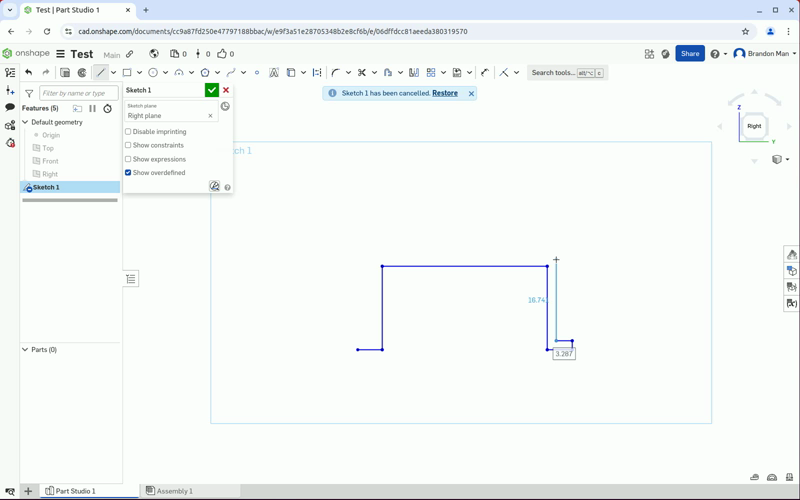
key_up(shift)
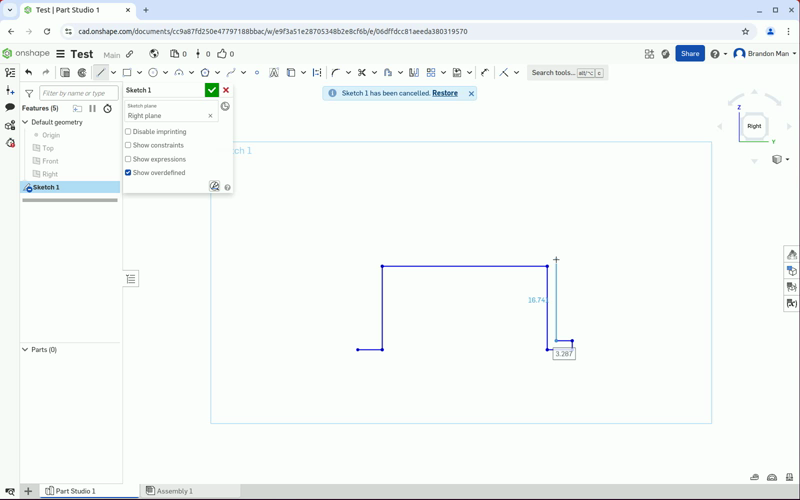
key_down(shift)
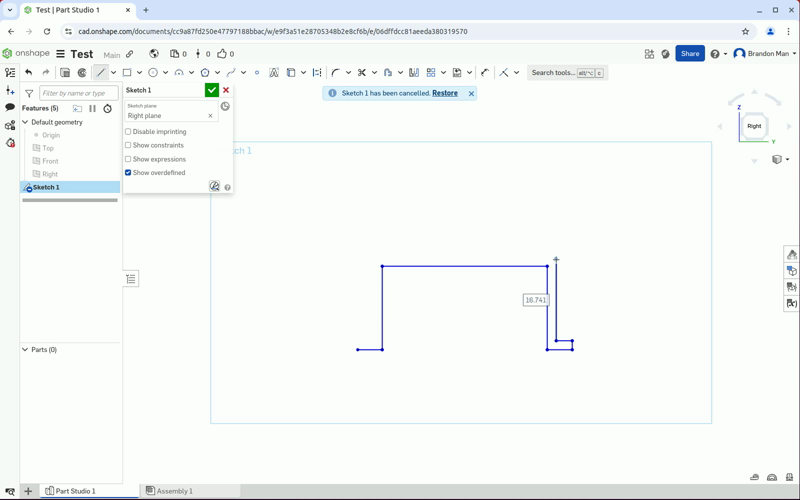
mouse_move(373, 259)
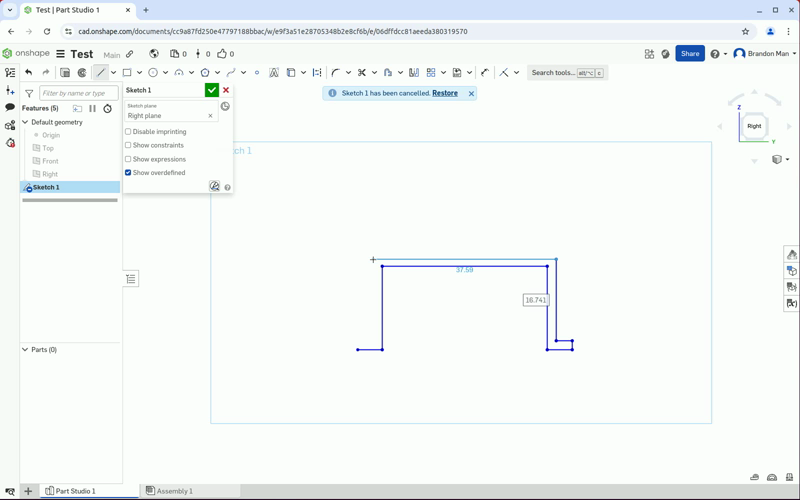
click(373, 259)
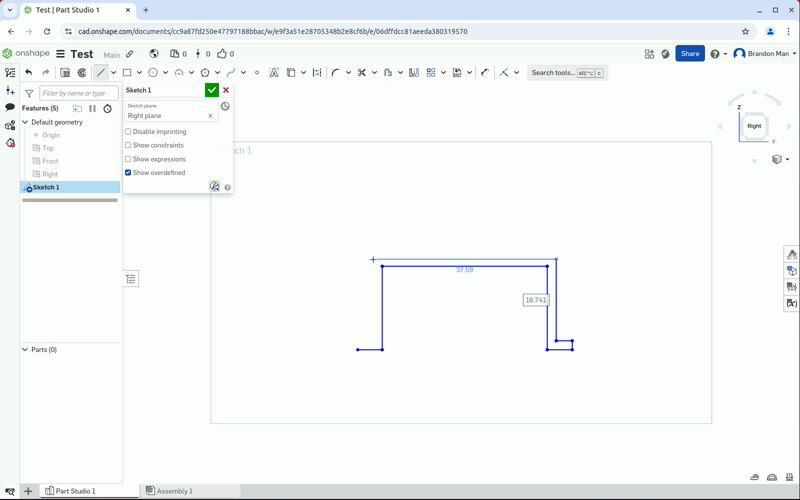
key_up(shift)
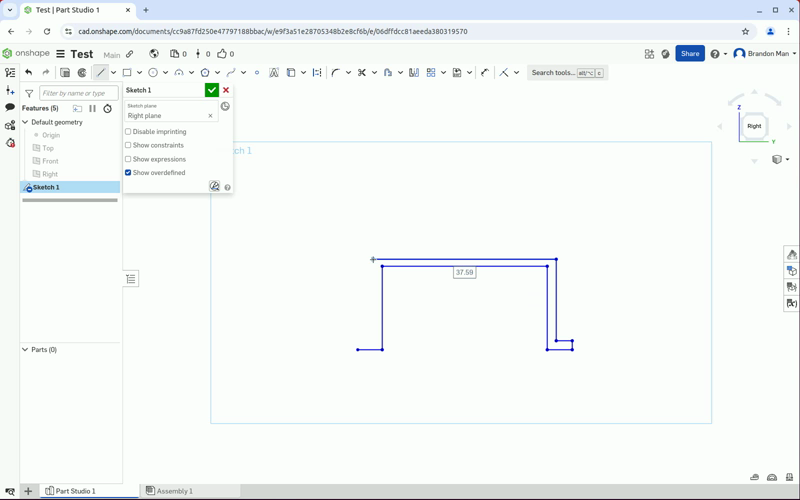
key_down(shift)
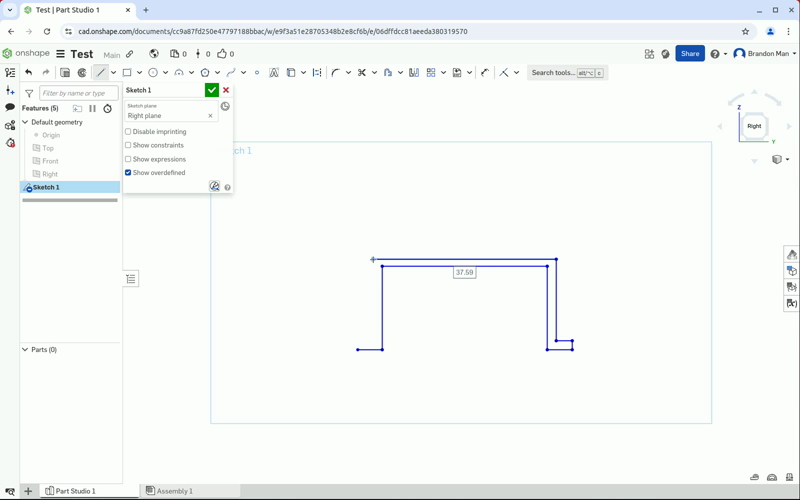
mouse_move(373, 340)
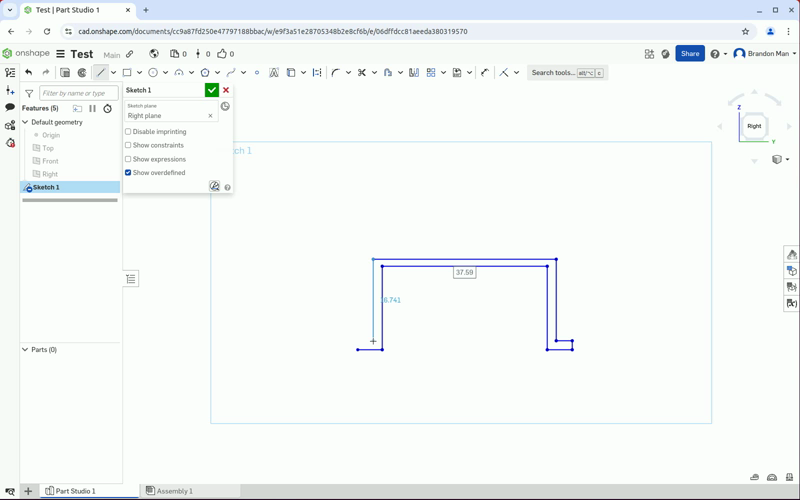
click(373, 340)
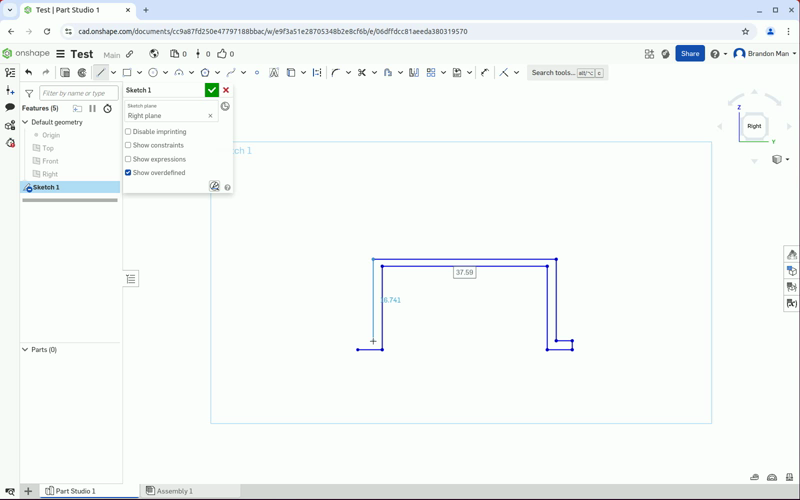
key_up(shift)
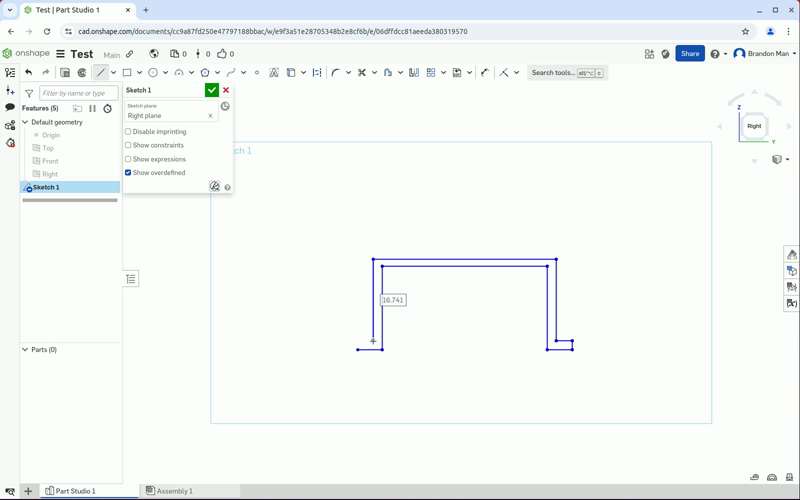
key_down(shift)
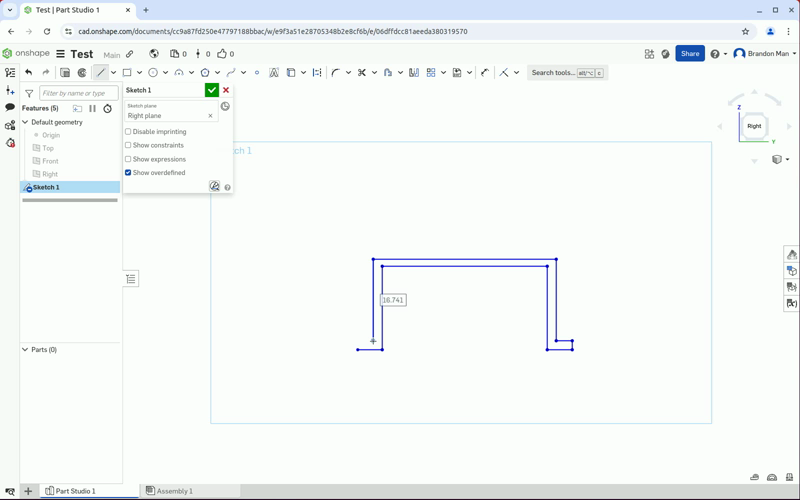
mouse_move(403, 340)
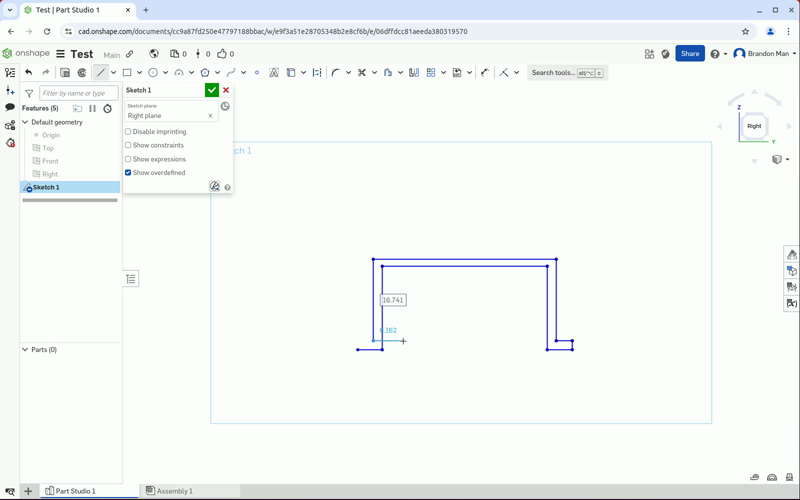
mouse_move(357, 340)
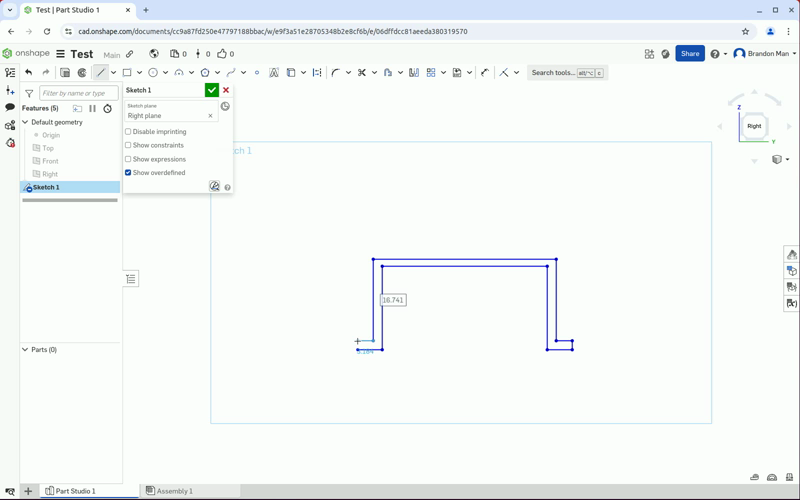
click(357, 340)
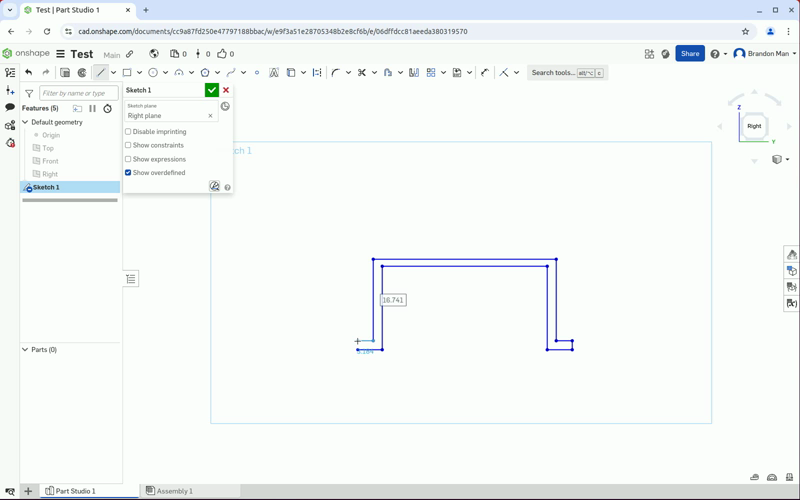
key_up(shift)
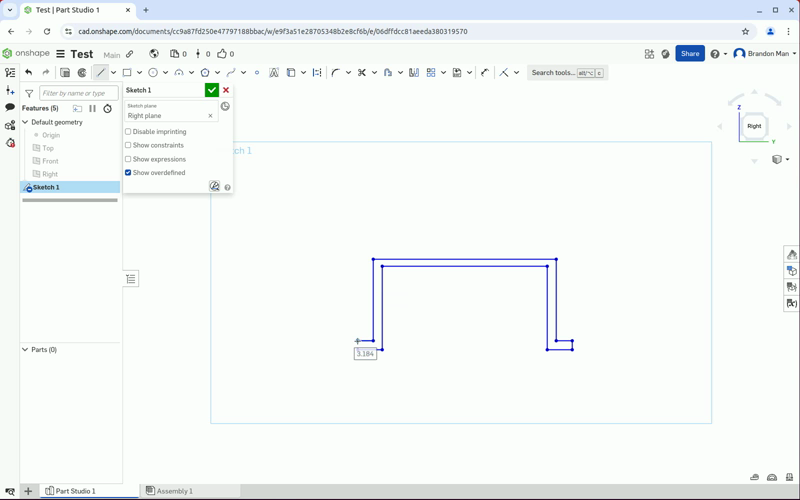
mouse_move(387, 340)
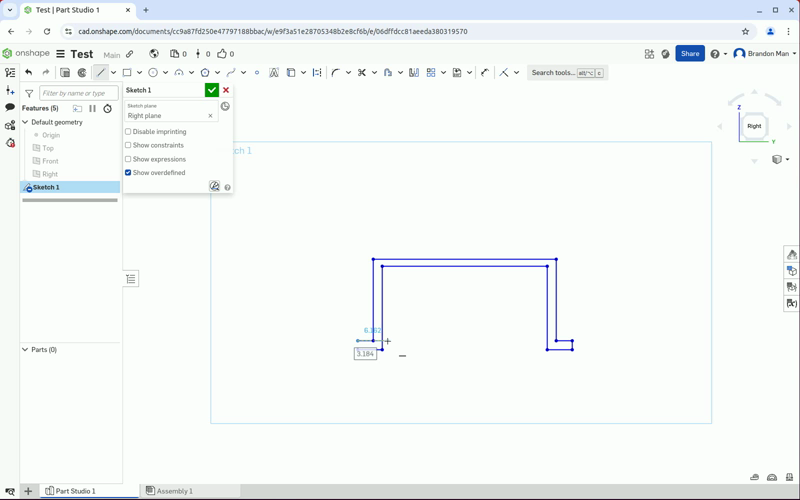
key_down(shift)
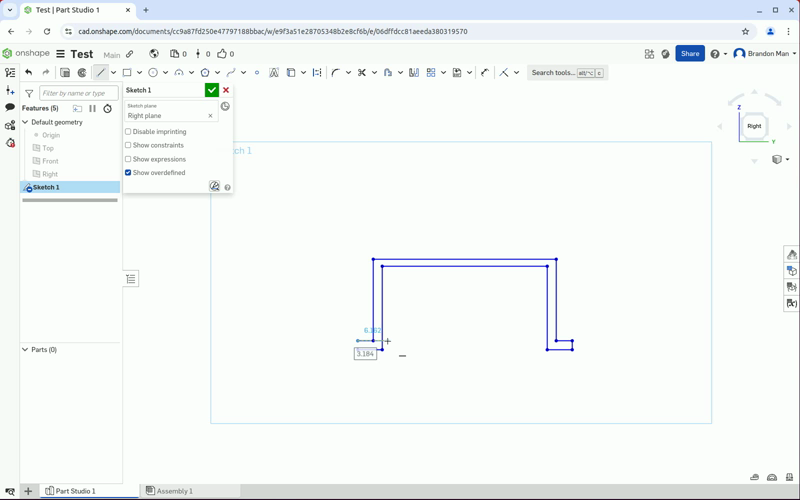
mouse_move(357, 349)
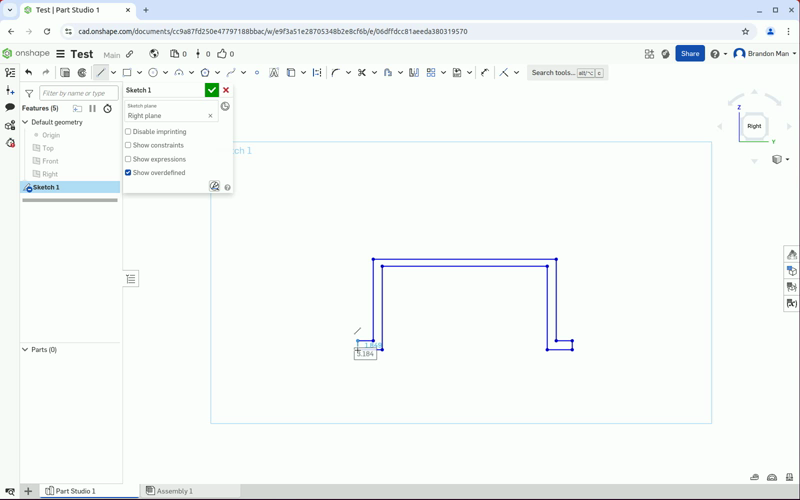
key_up(shift)
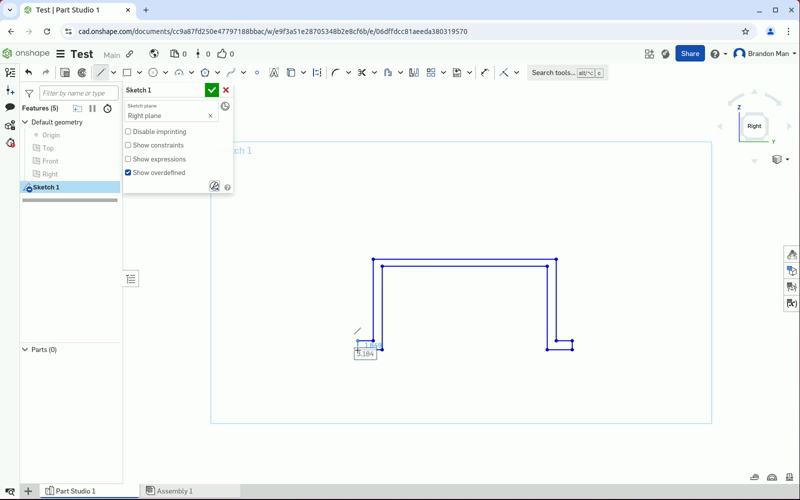
click(357, 349)
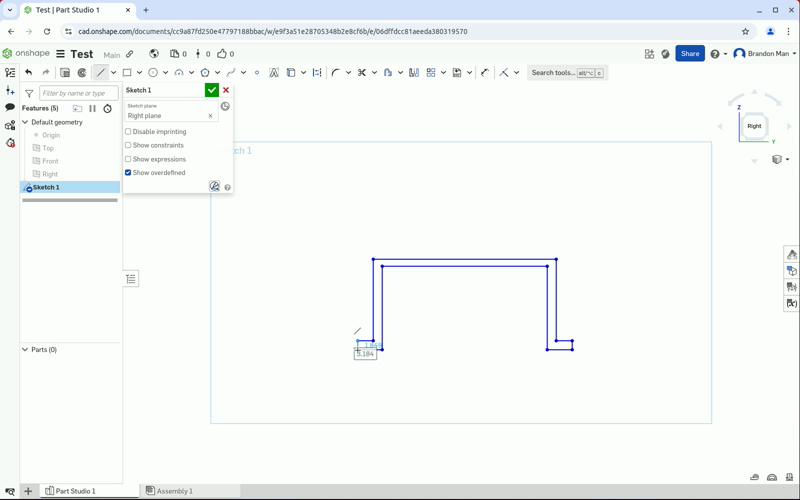
key(esc)
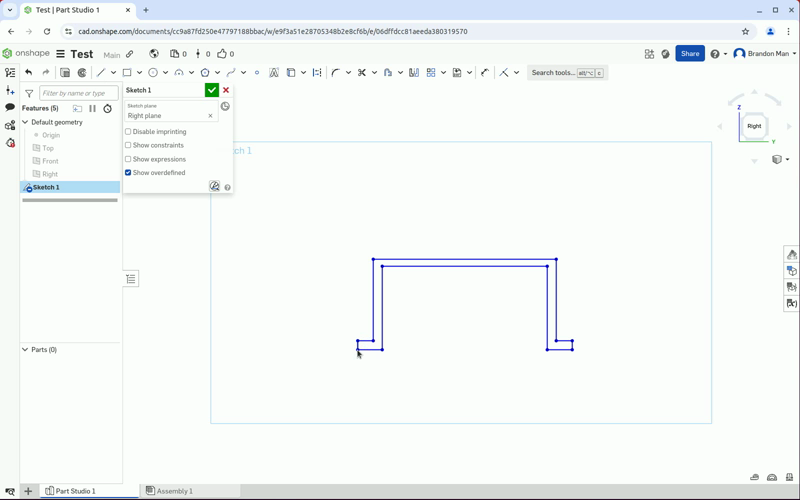
mouse_move(478, 262)
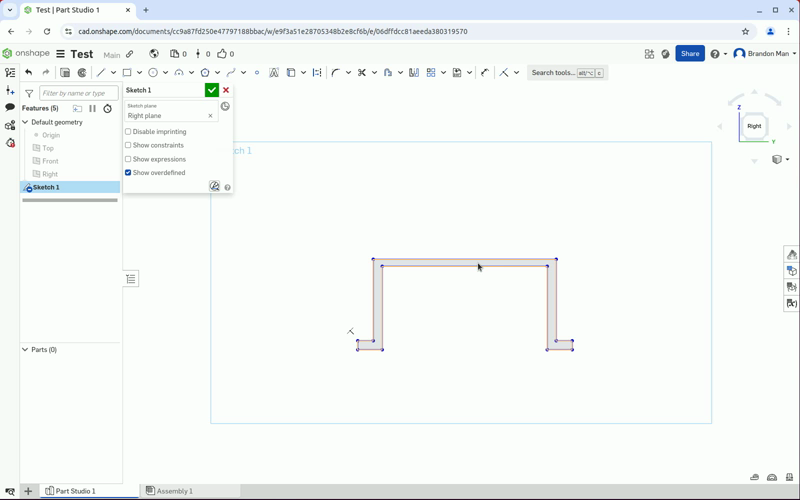
click(478, 262)
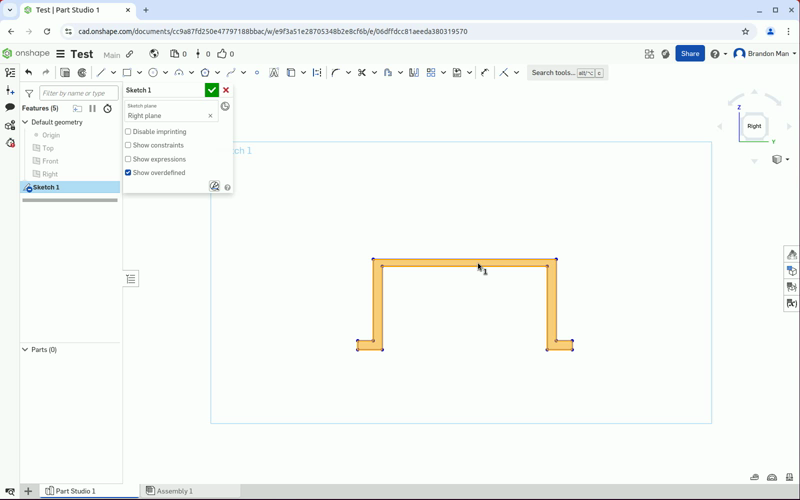
mouse_move(73, 352)
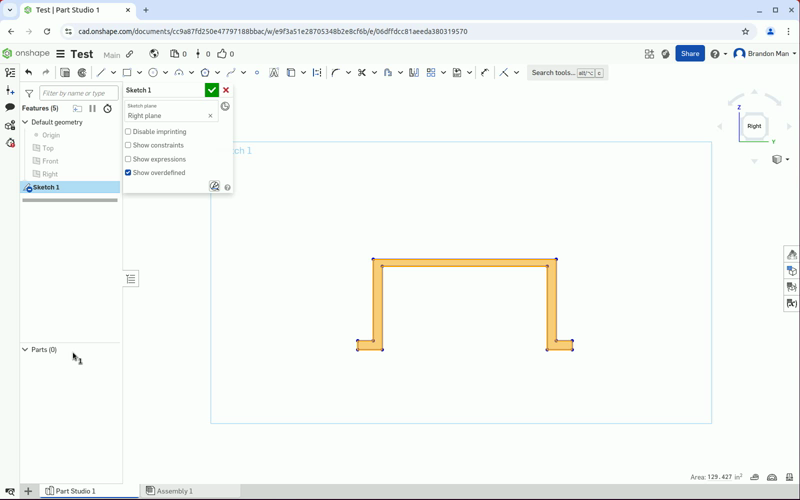
key(shift+y)
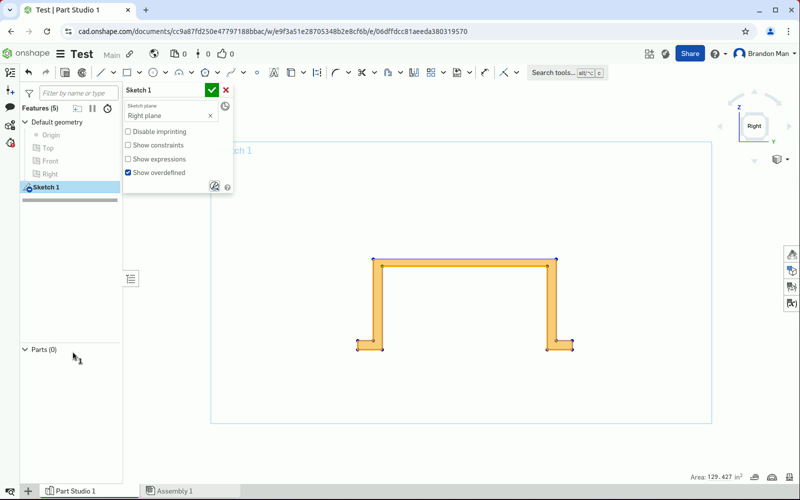
key(shift+e)
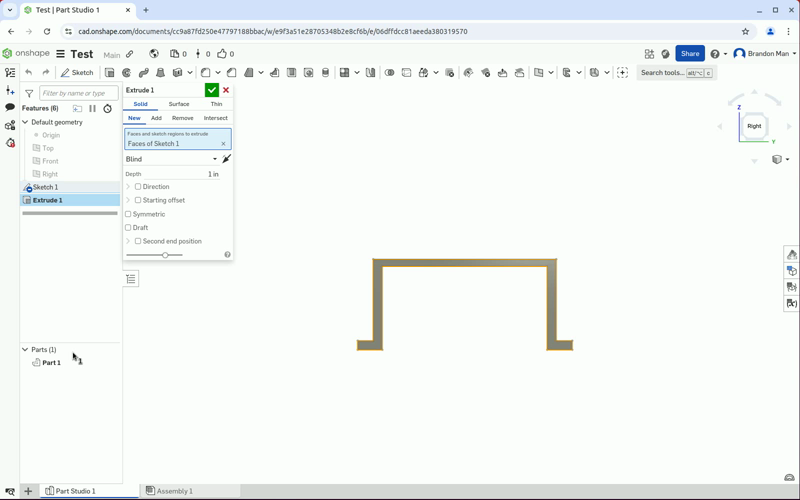
mouse_move(143, 106)
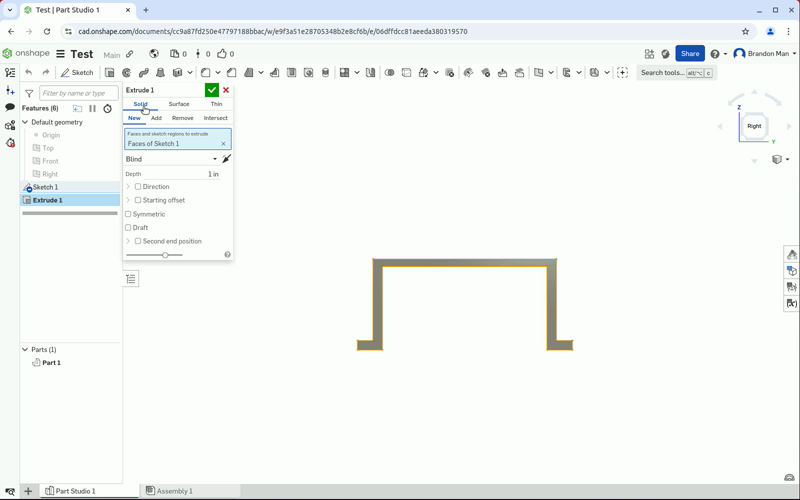
click(143, 106)
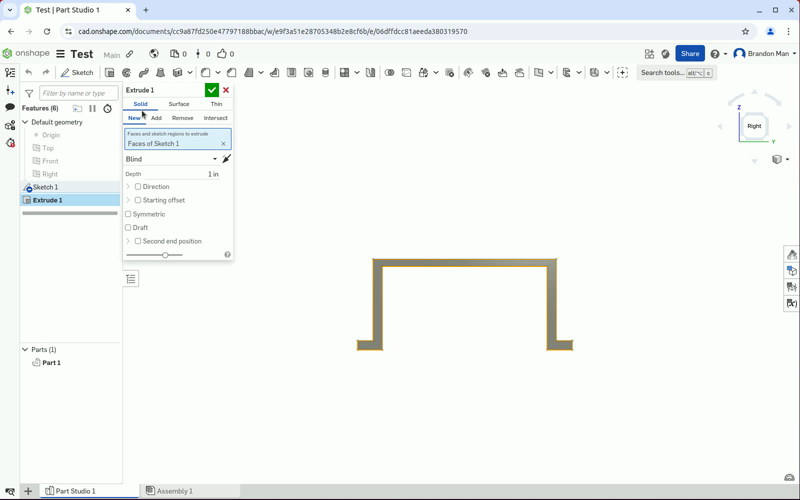
mouse_move(137, 120)
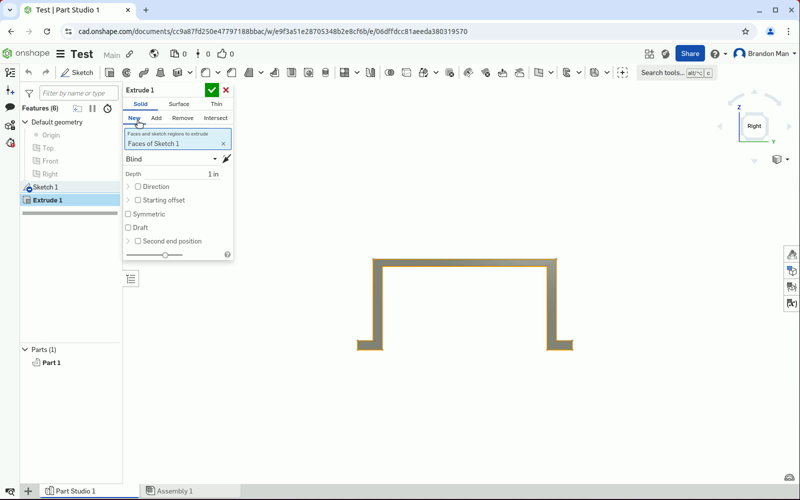
click(137, 120)
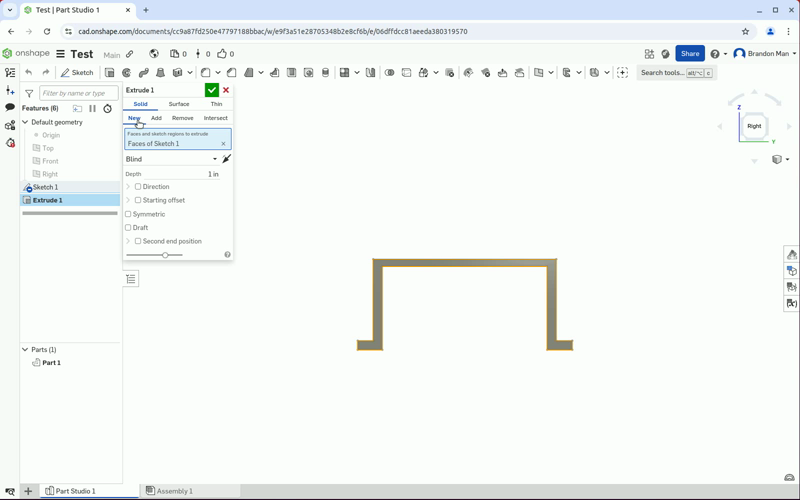
key(tab, 4)
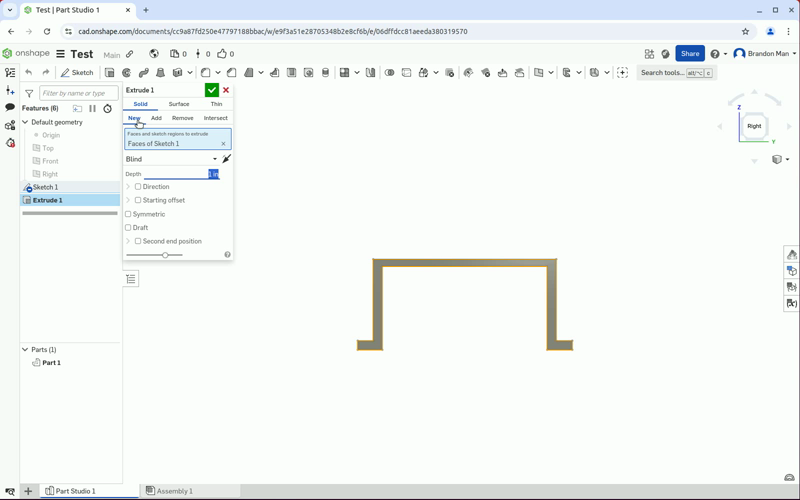
text(4.333)
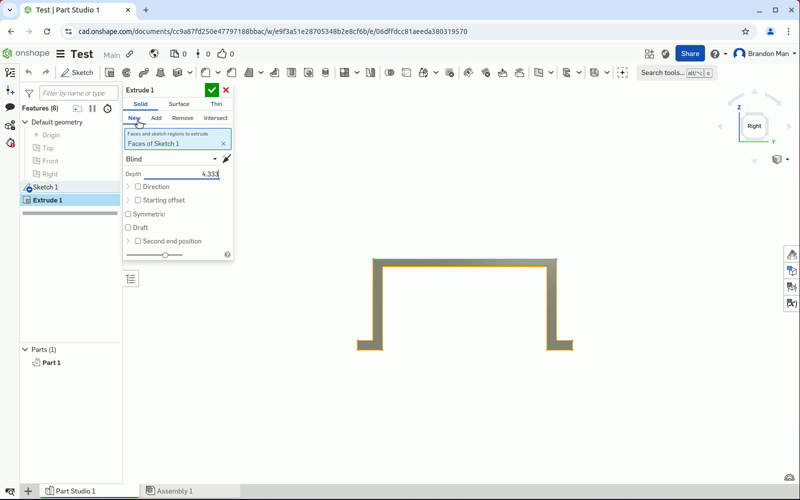
key(enter)
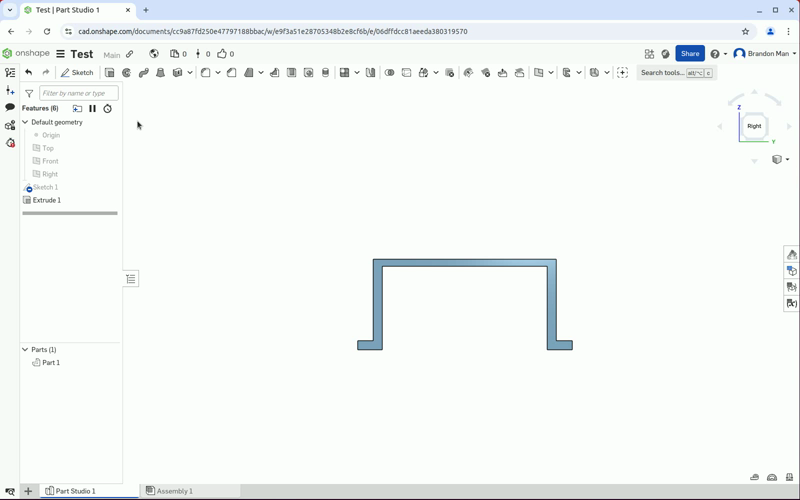
key(shift+h)
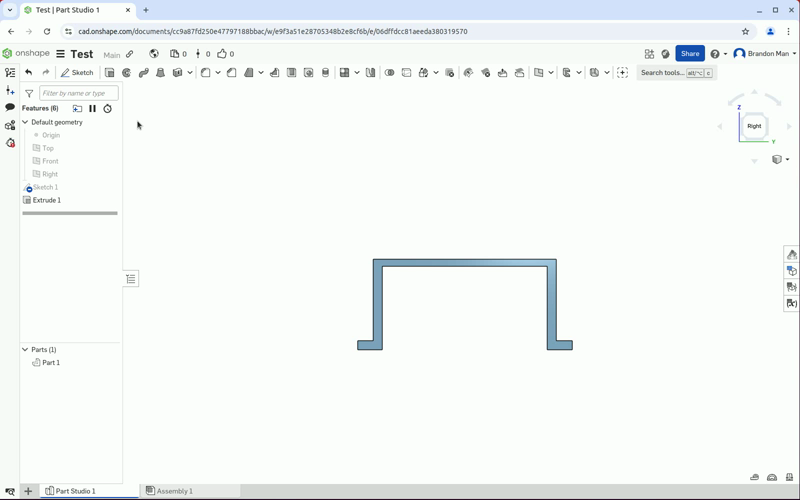
key(shift+h)
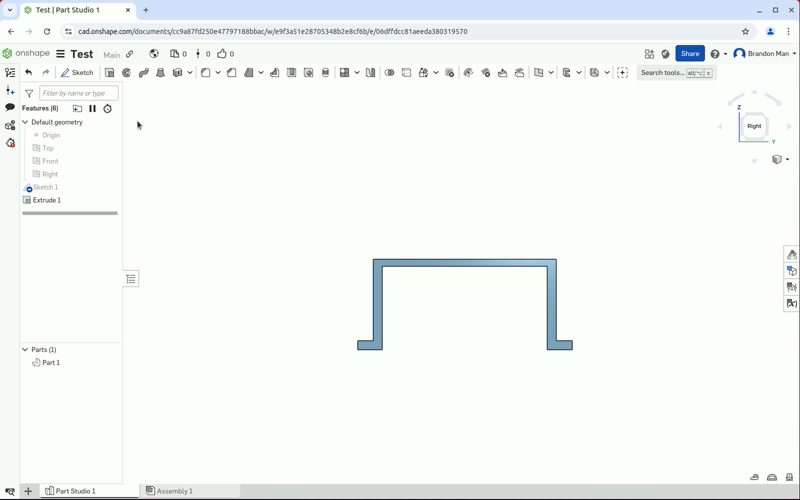
mouse_move(73, 189)
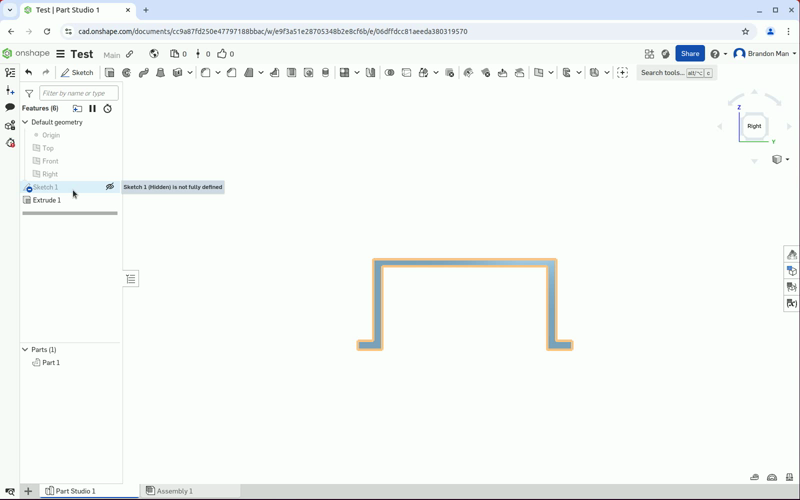
click(73, 189)
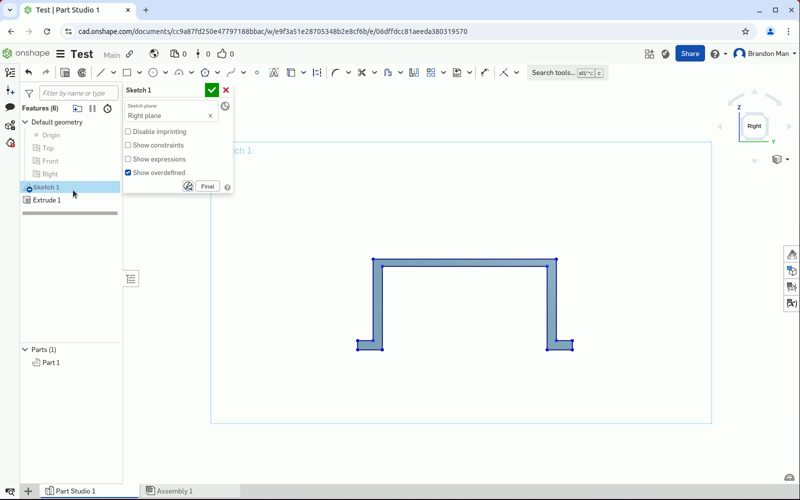
mouse_move(229, 92)
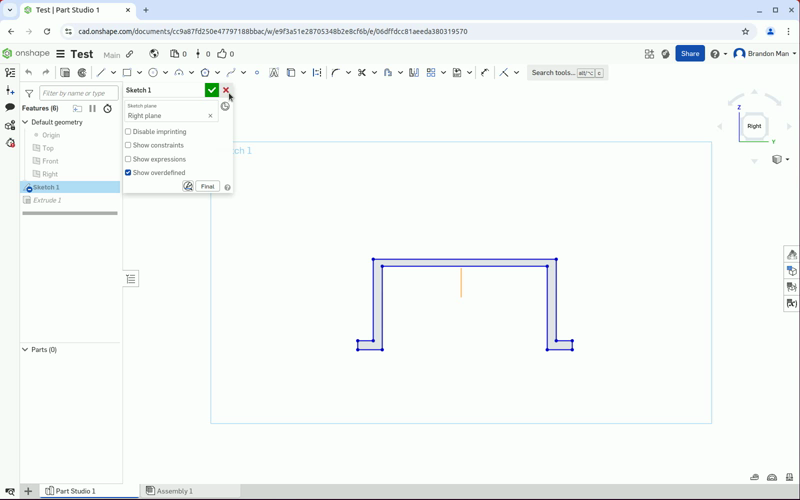
click(229, 92)
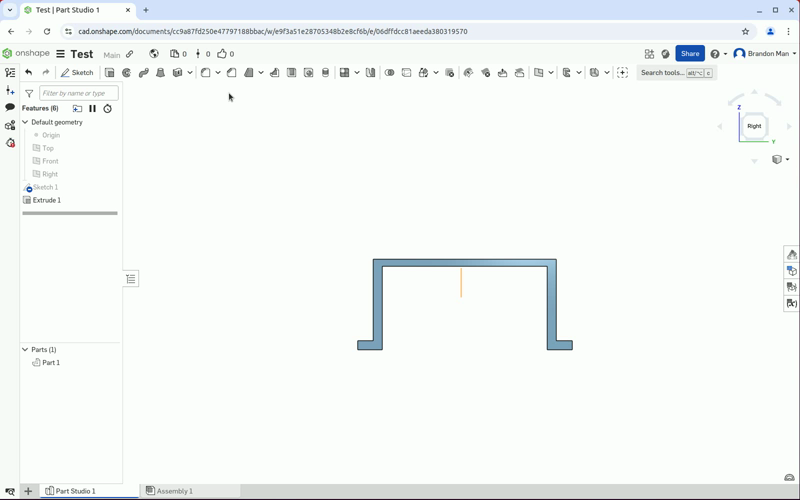
mouse_move(73, 352)
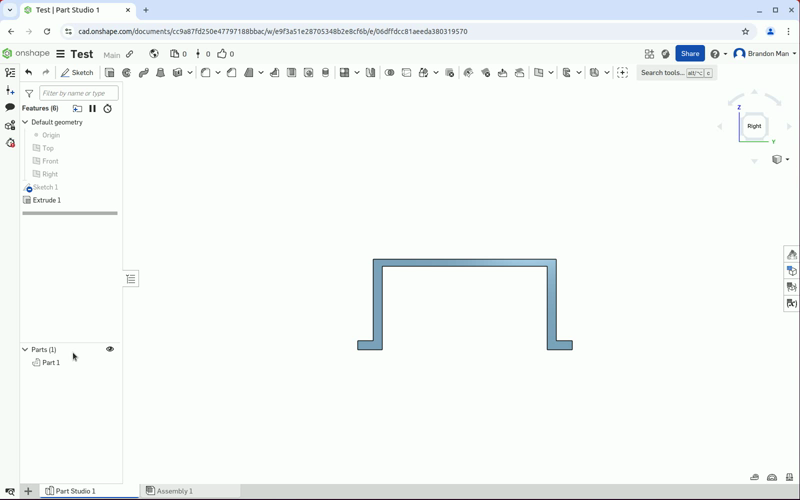
key(y)
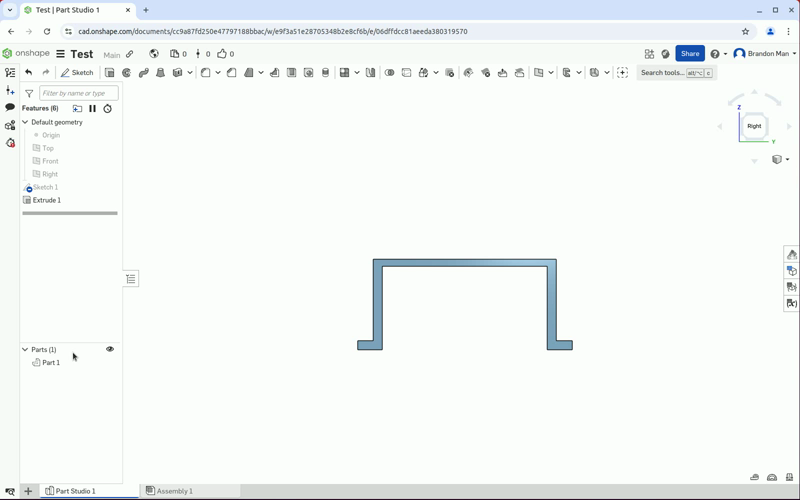
key(shift+p)
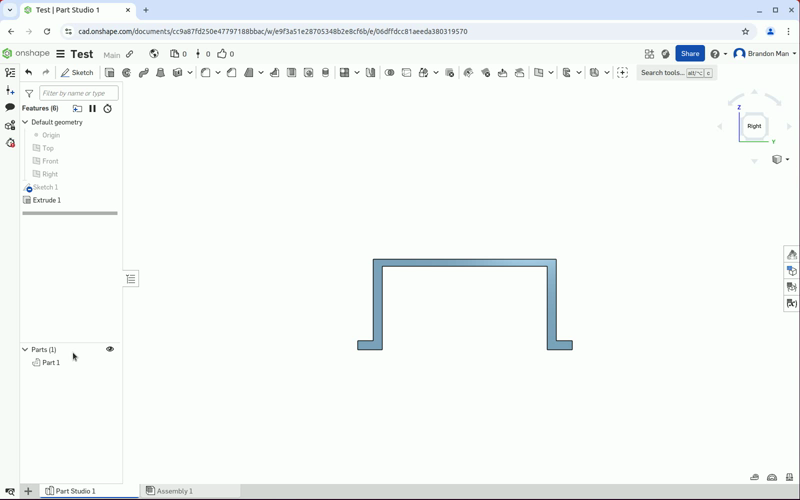
key(space)
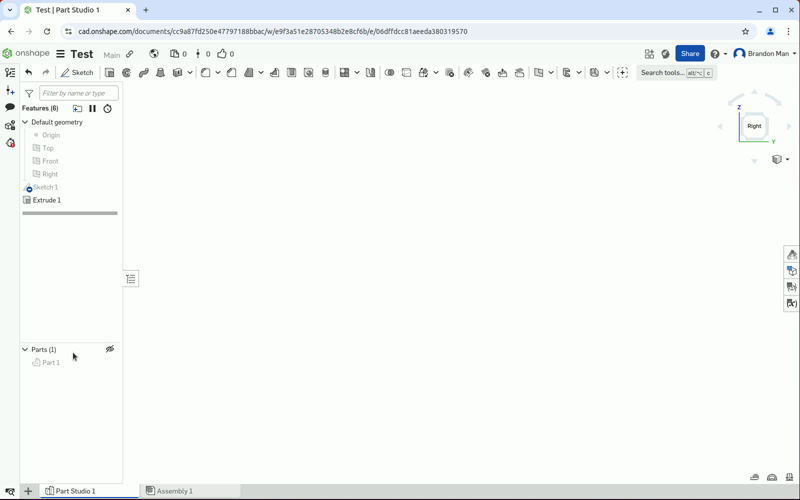
key_down(shift)
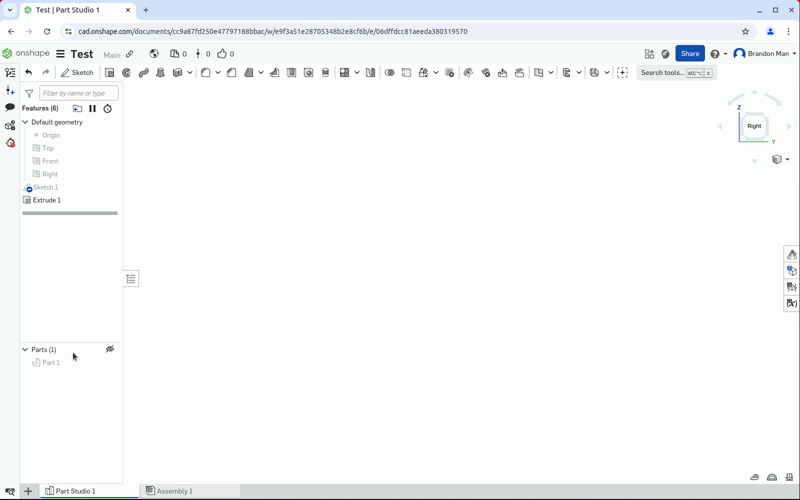
key(right)
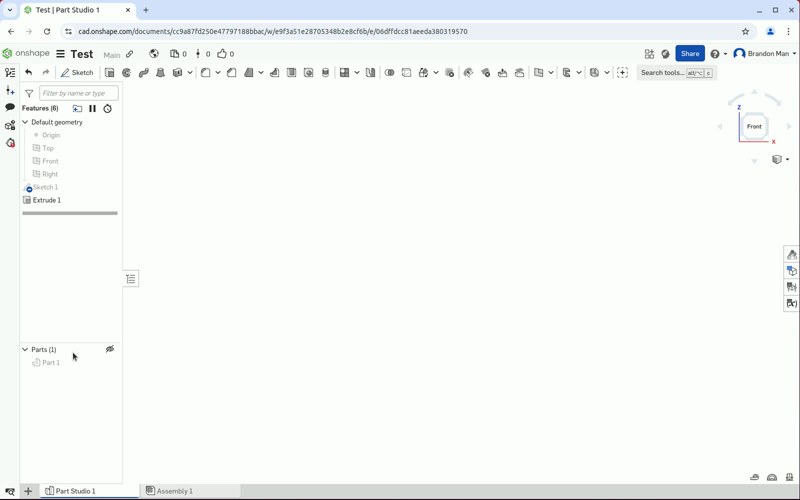
key_up(shift)
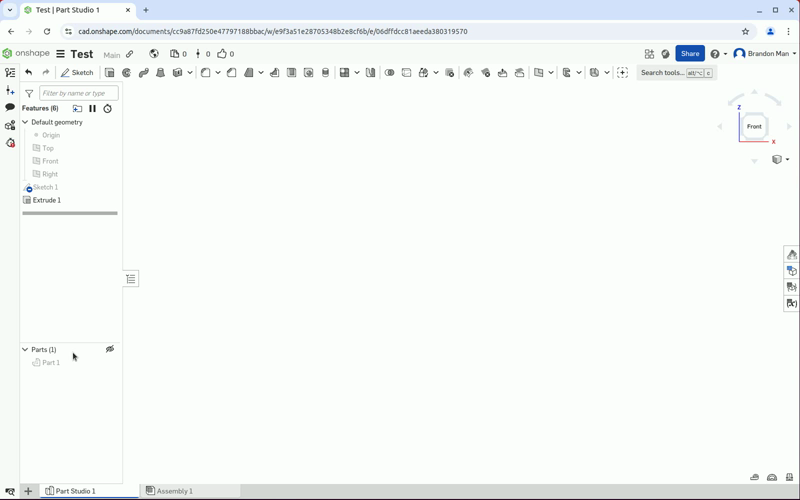
key(space)
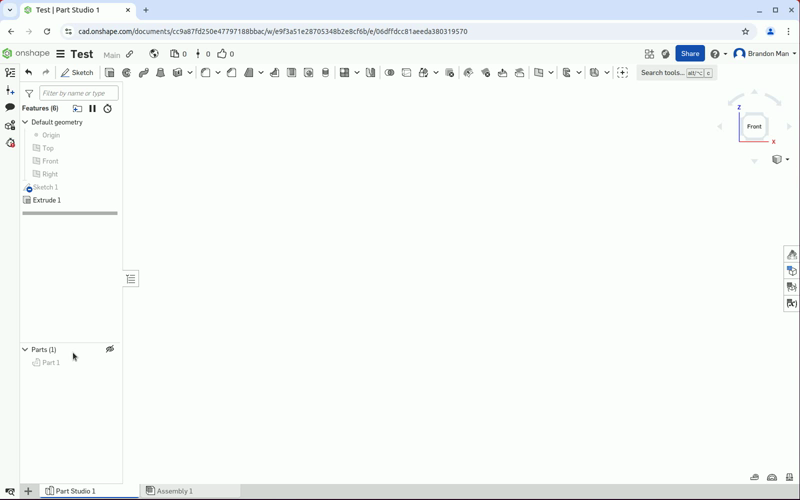
key_down(shift)
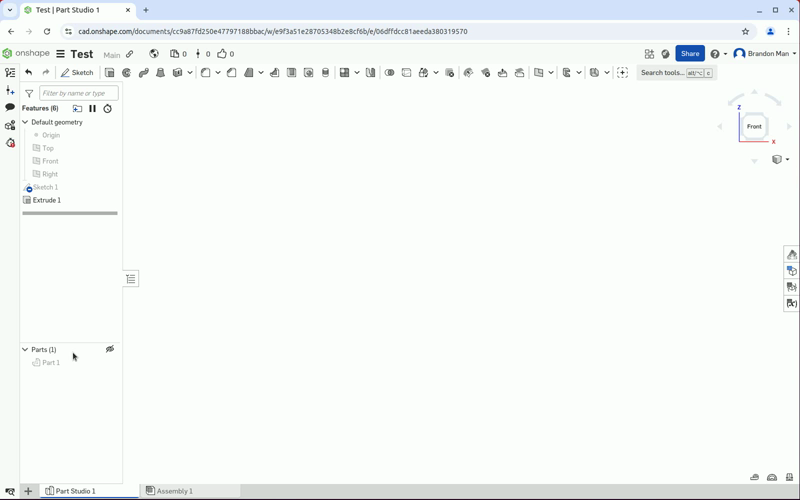
key(down)
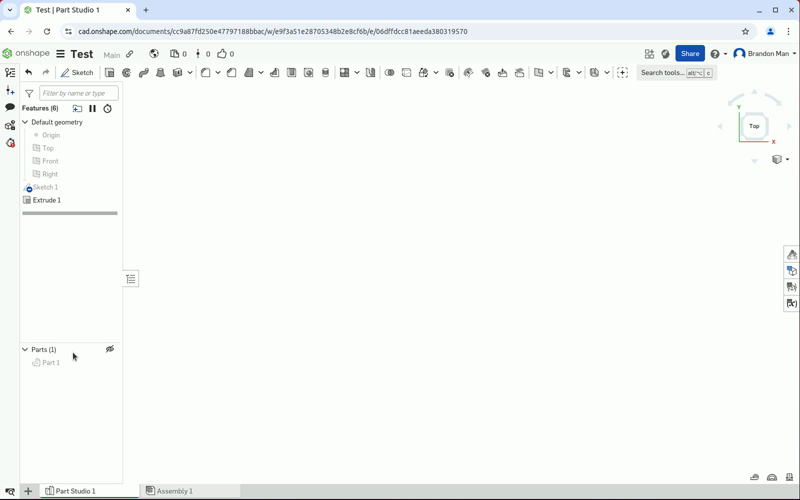
key_up(shift)
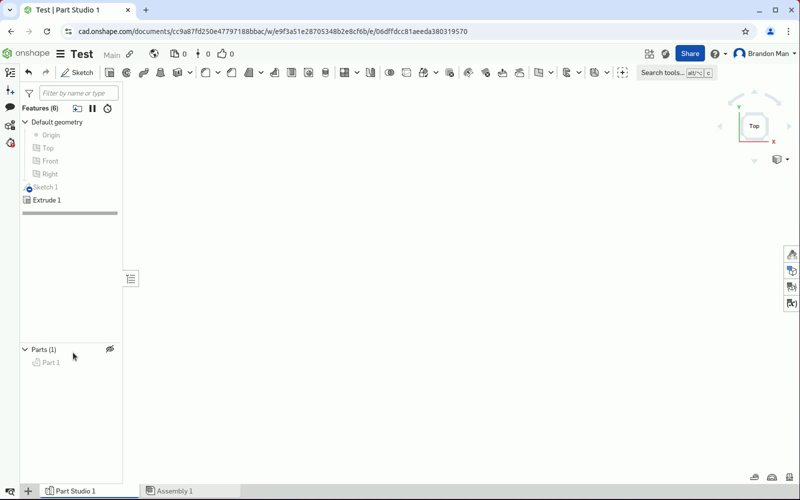
mouse_move(73, 352)
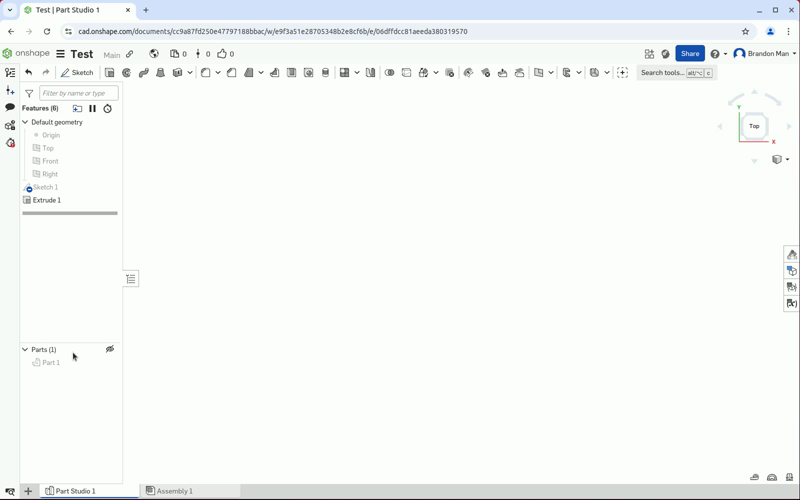
key(shift+y)
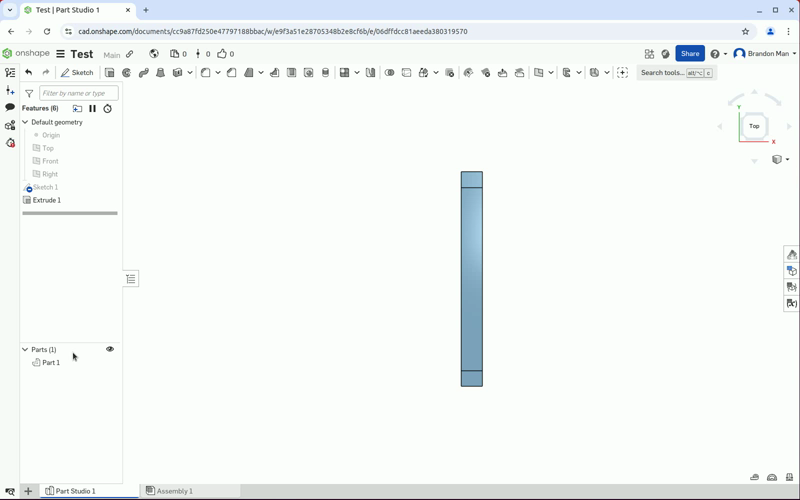
mouse_move(541, 75)
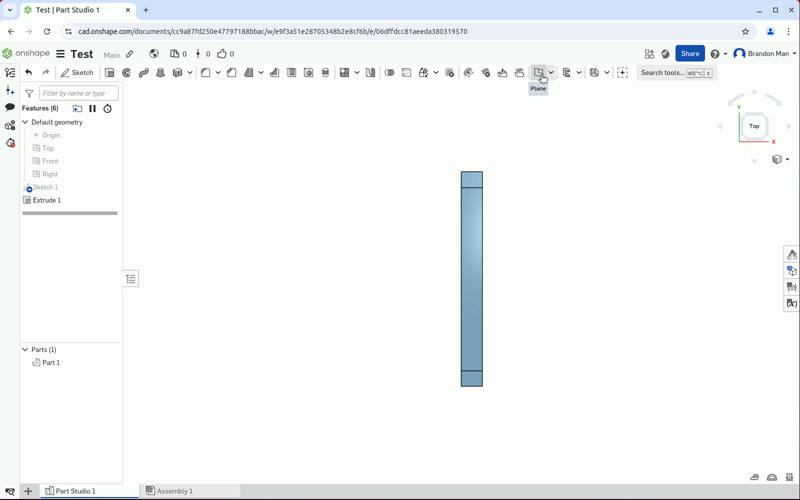
click(541, 75)
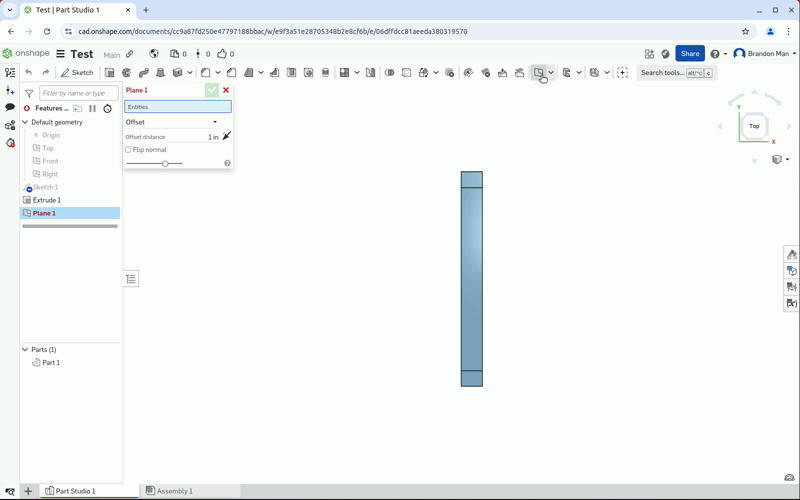
mouse_move(73, 150)
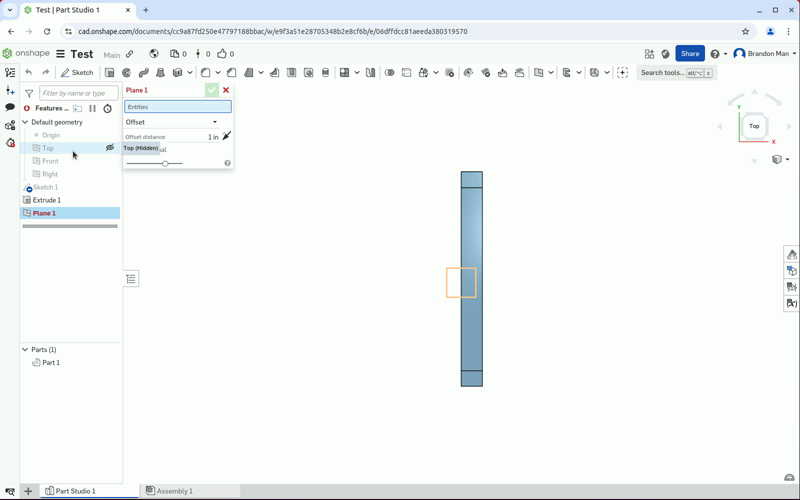
click(73, 150)
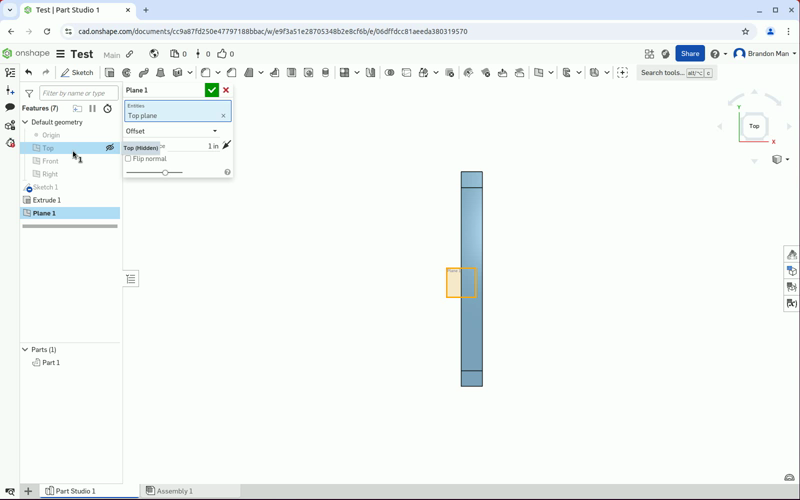
key(tab, 2)
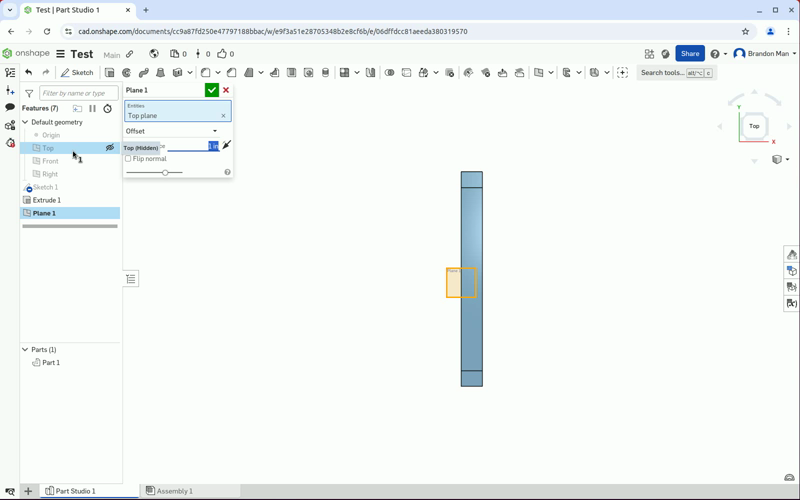
text(11.801)
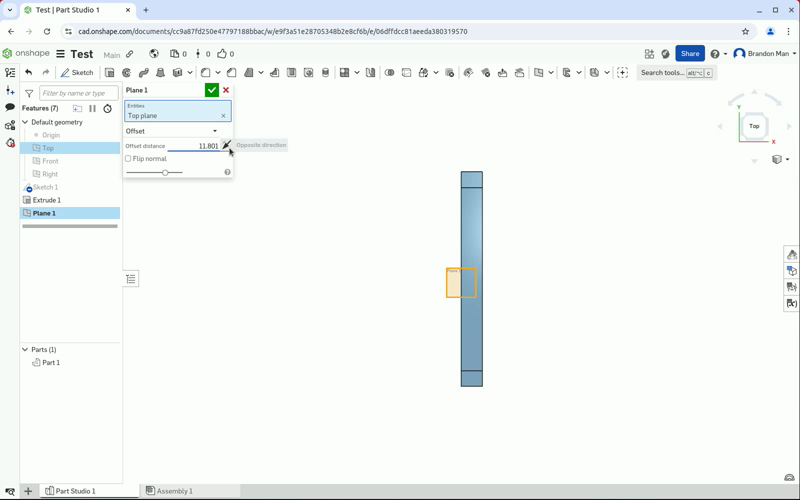
mouse_move(229, 147)
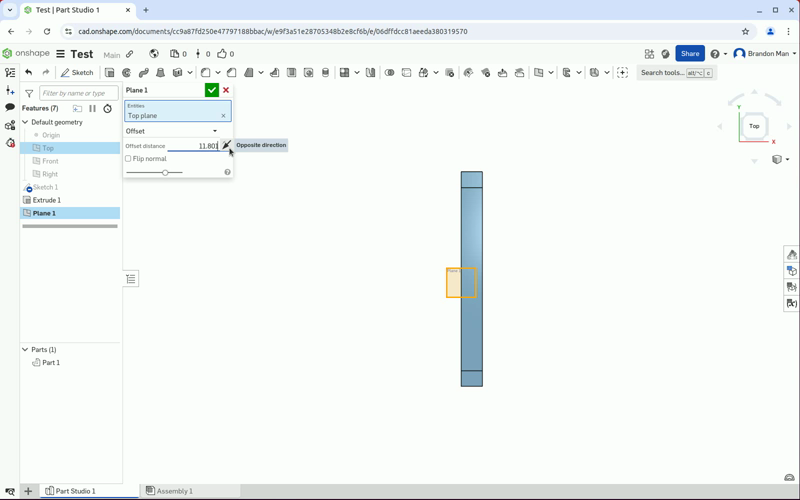
click(229, 147)
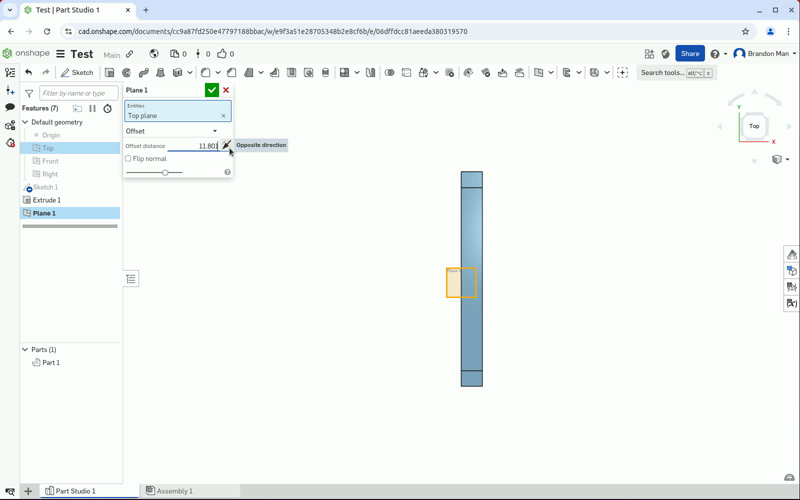
key(enter, 2)
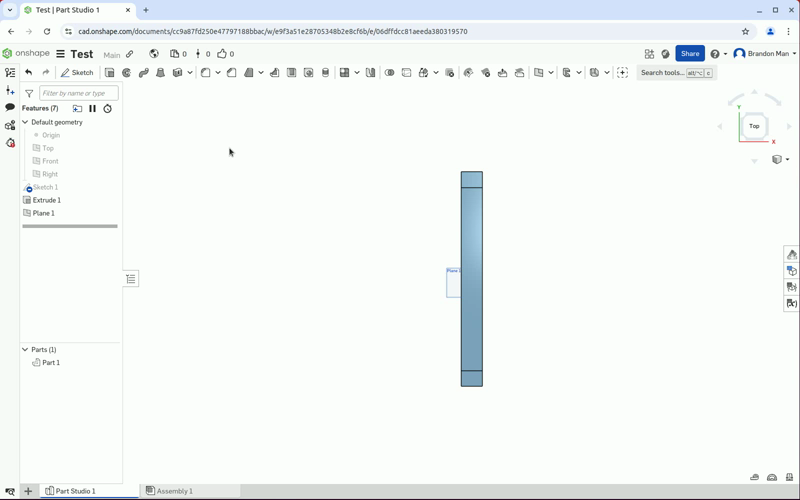
key(shift+s)
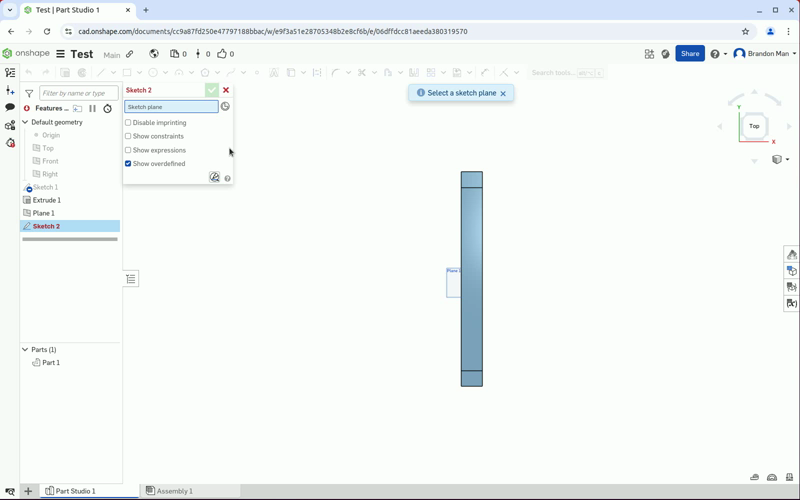
mouse_move(73, 215)
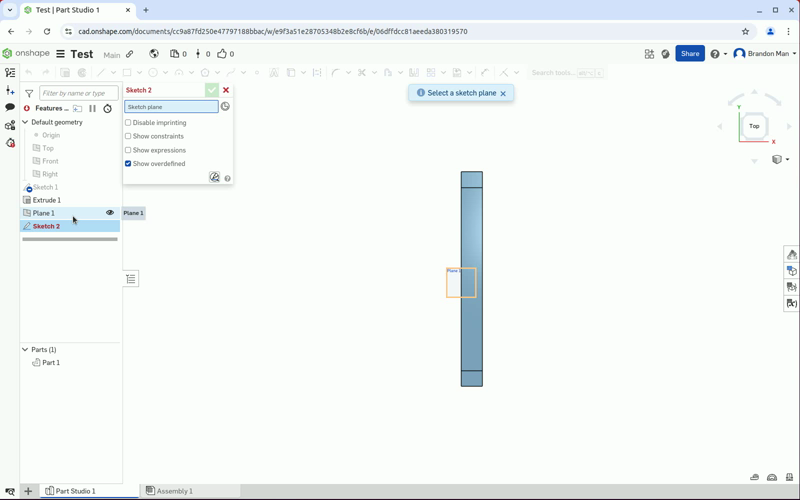
click(73, 215)
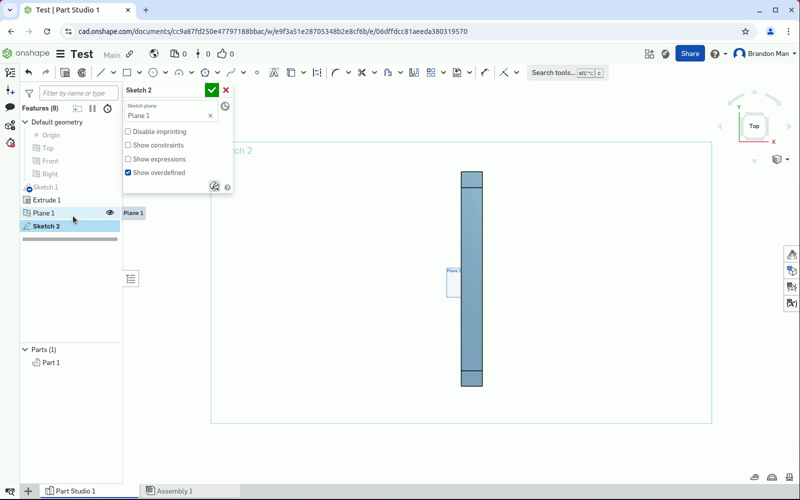
mouse_move(73, 352)
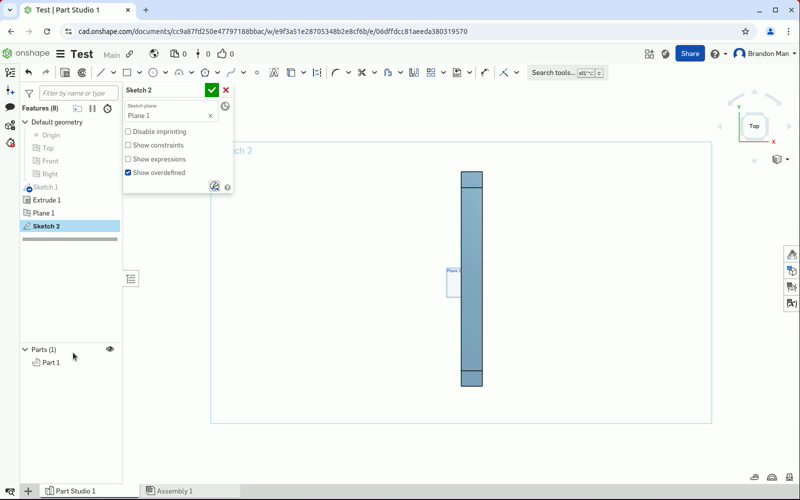
key(y)
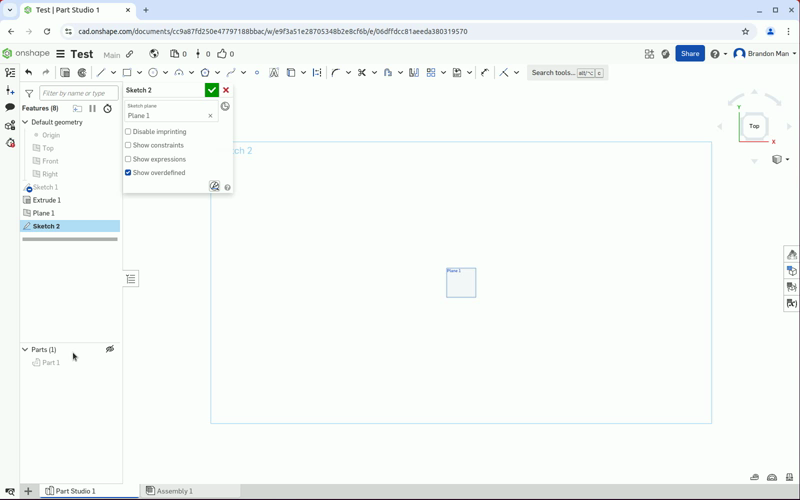
key(c)
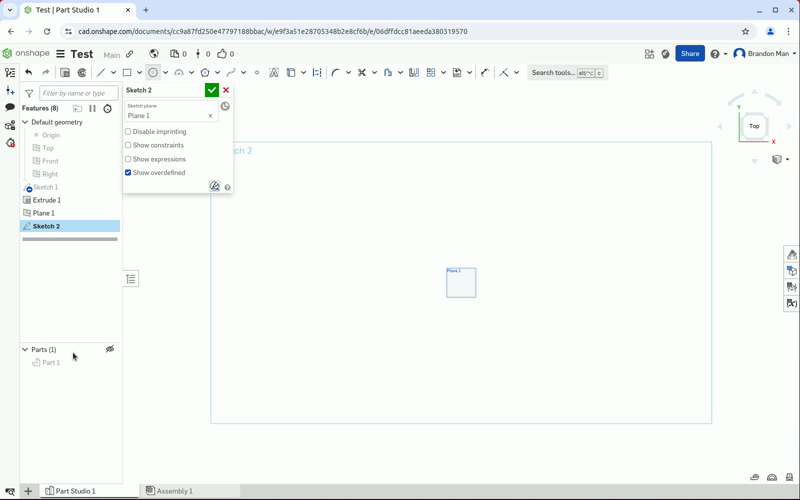
key_down(shift)
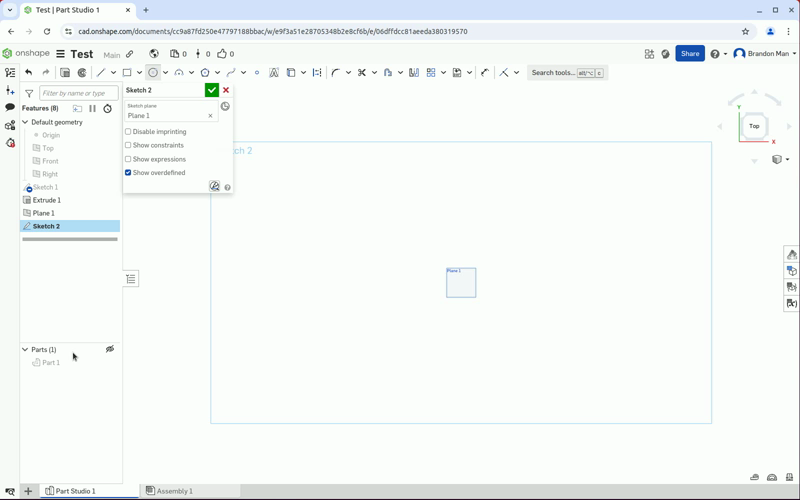
mouse_move(471, 178)
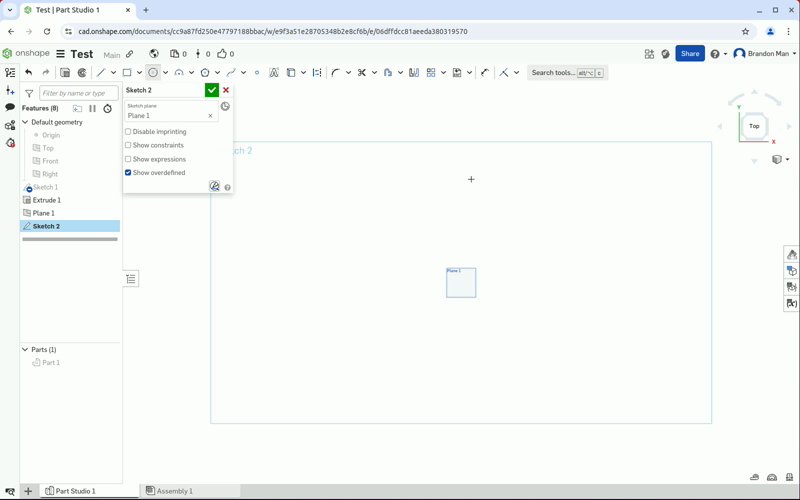
click(471, 178)
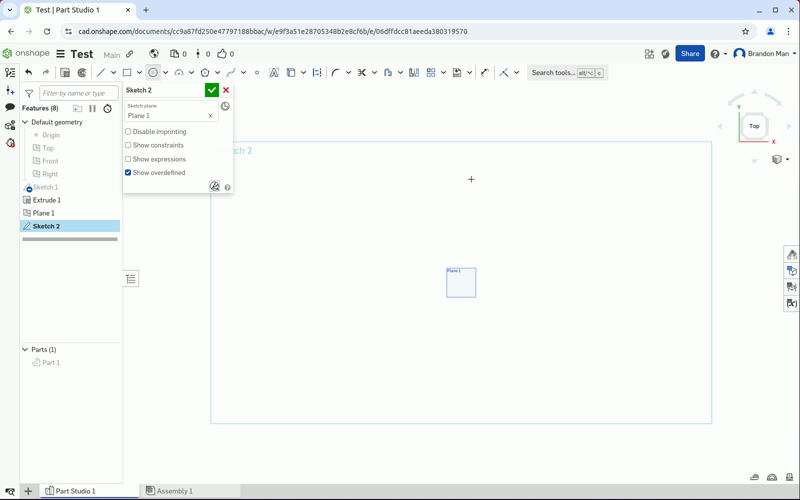
key_up(shift)
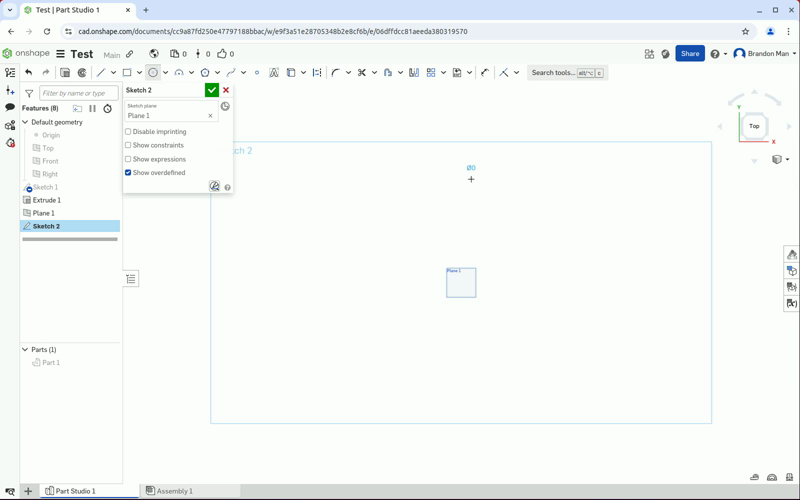
mouse_move(476, 178)
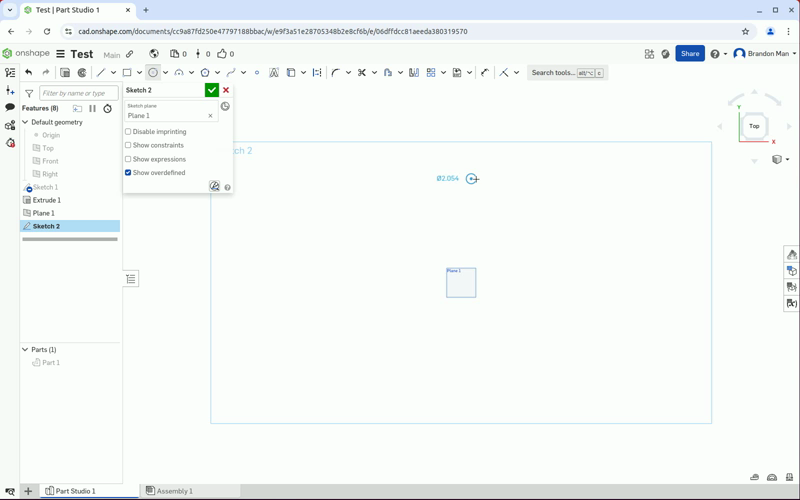
click(476, 178)
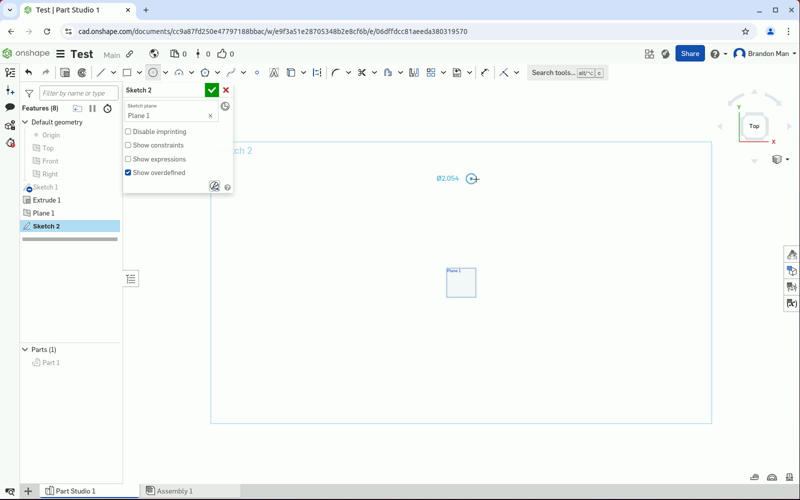
key(esc)
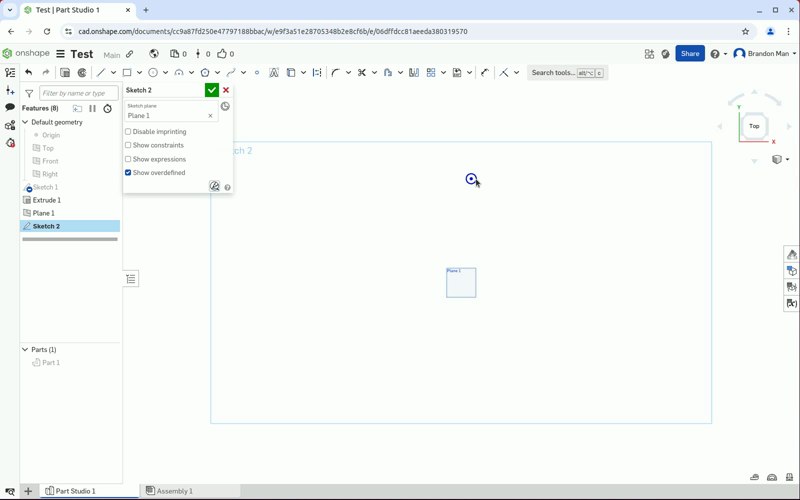
mouse_move(472, 182)
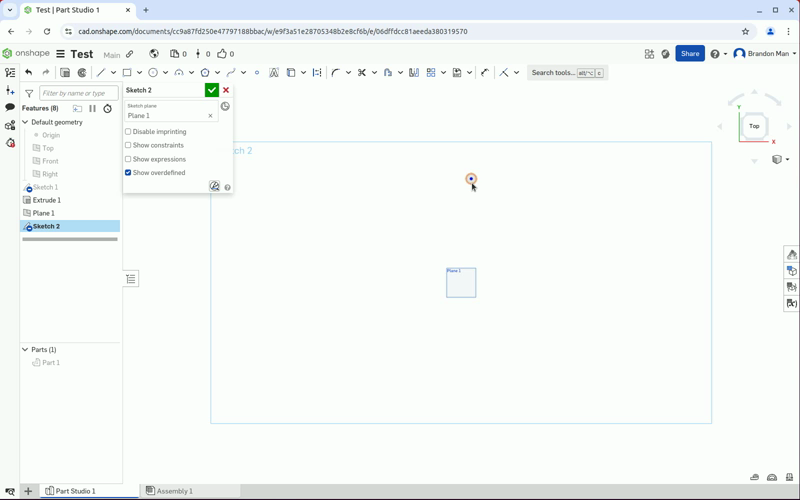
scroll(6)
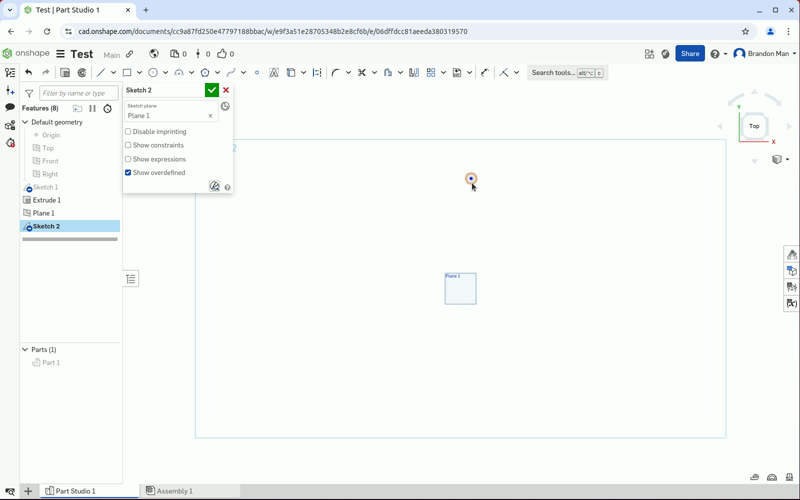
scroll(6)
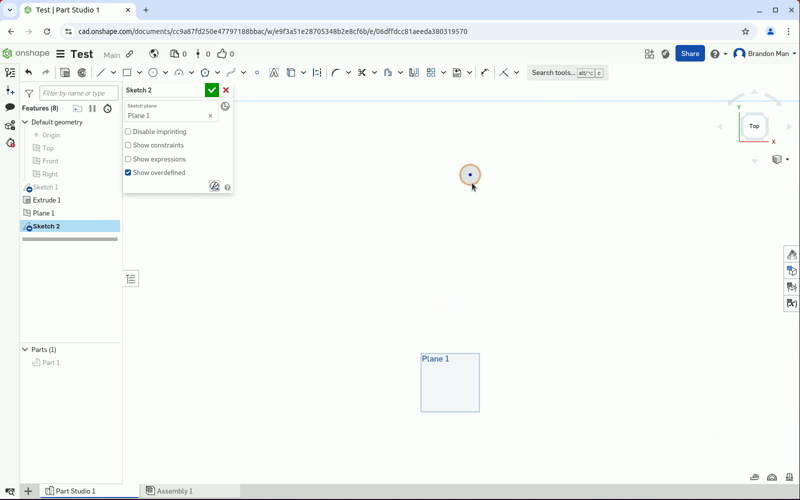
scroll(6)
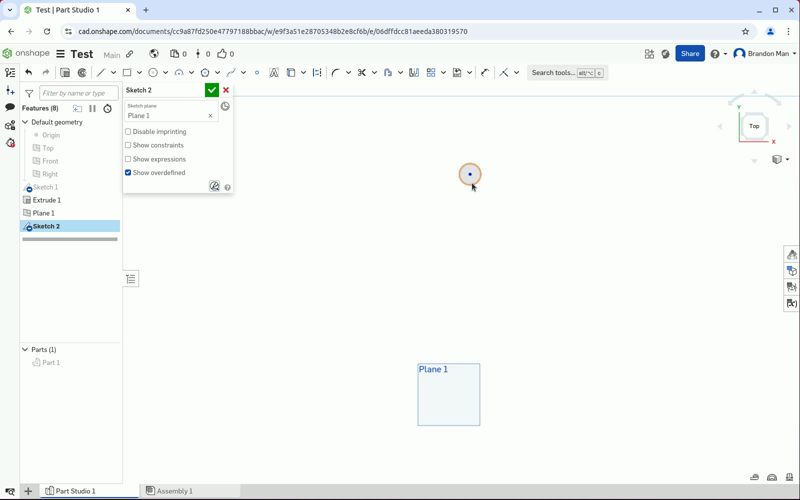
scroll(6)
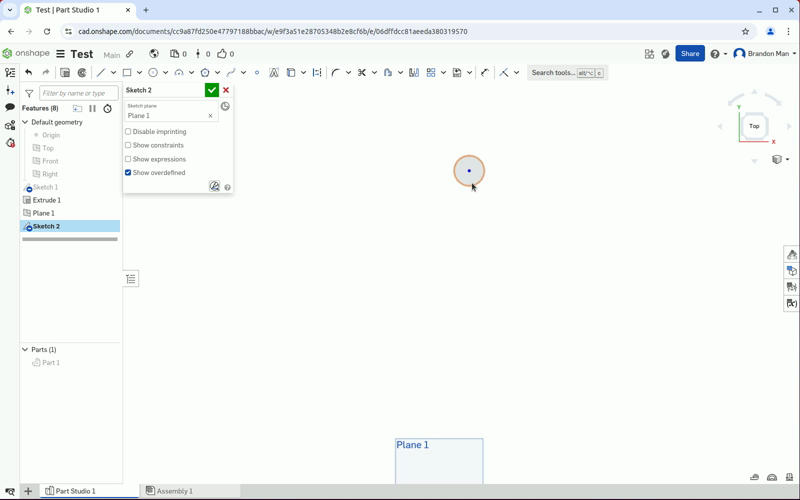
scroll(6)
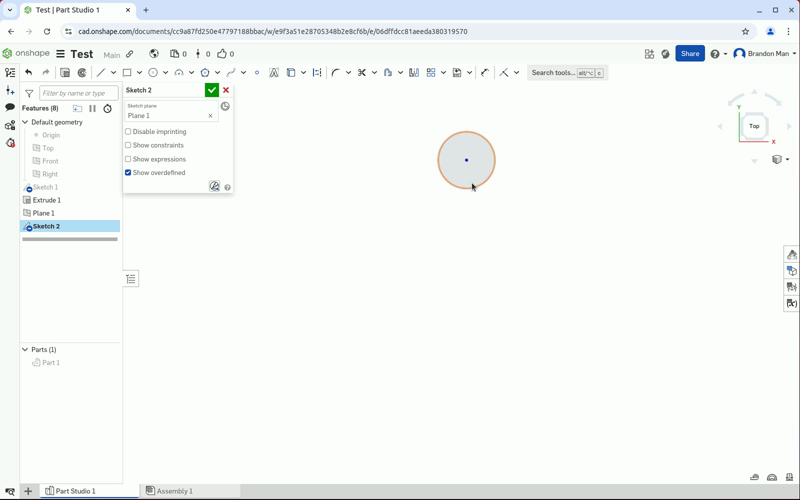
scroll(6)
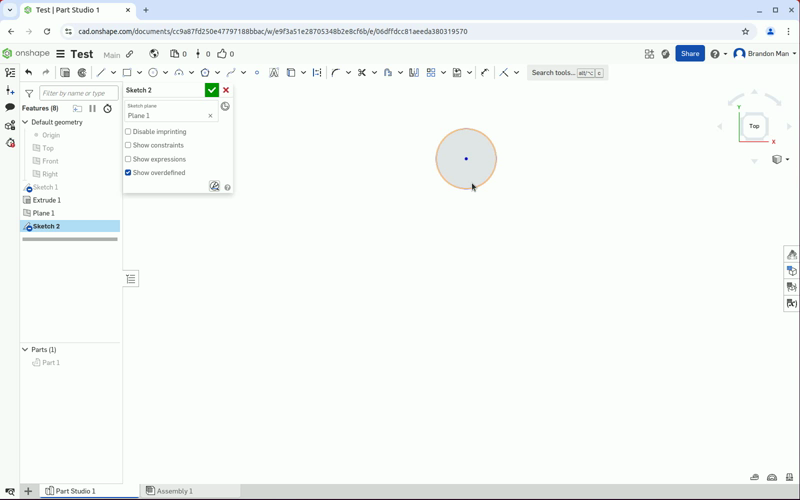
scroll(6)
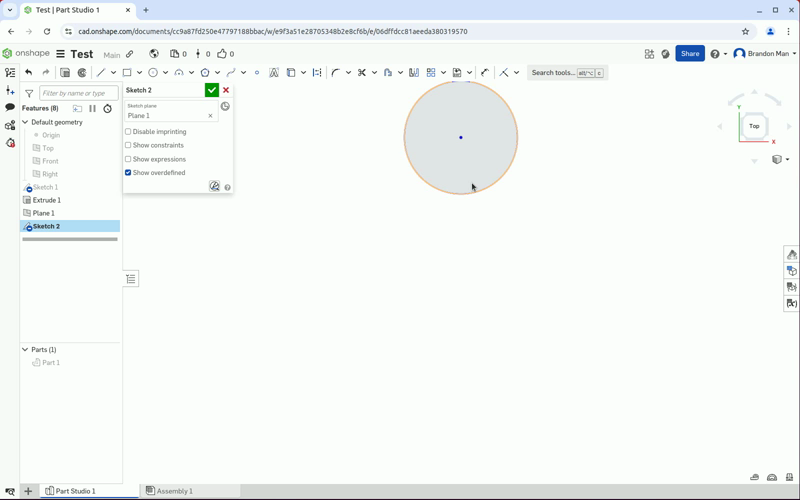
click(472, 182)
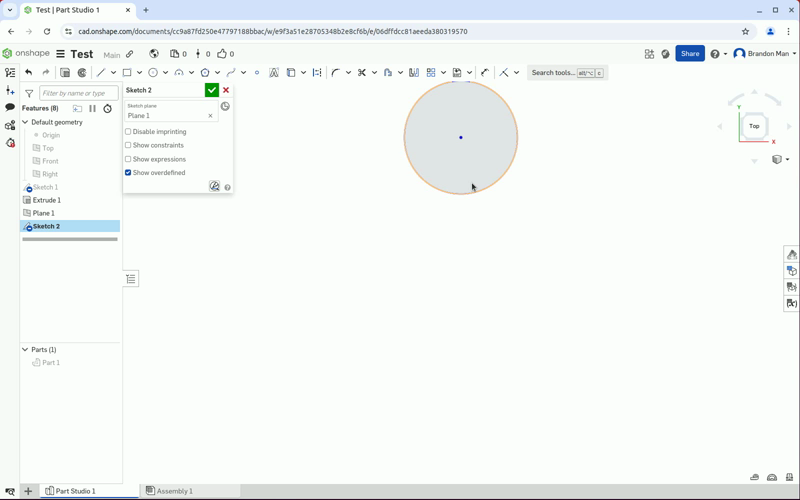
scroll(-6)
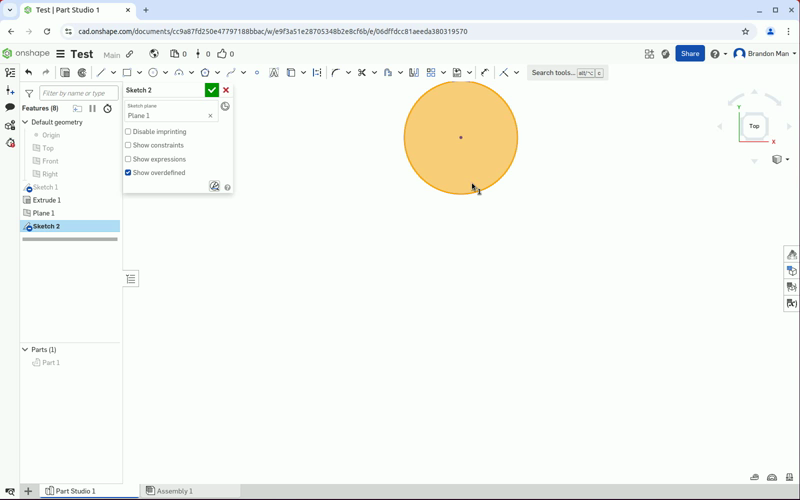
scroll(-6)
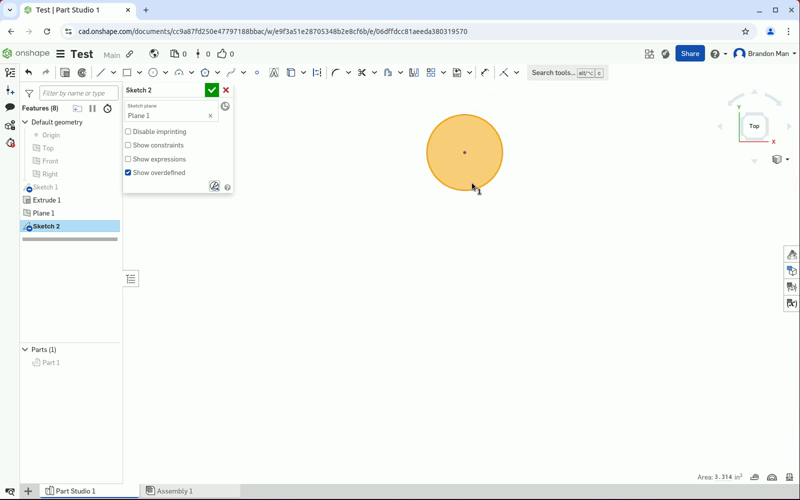
scroll(-6)
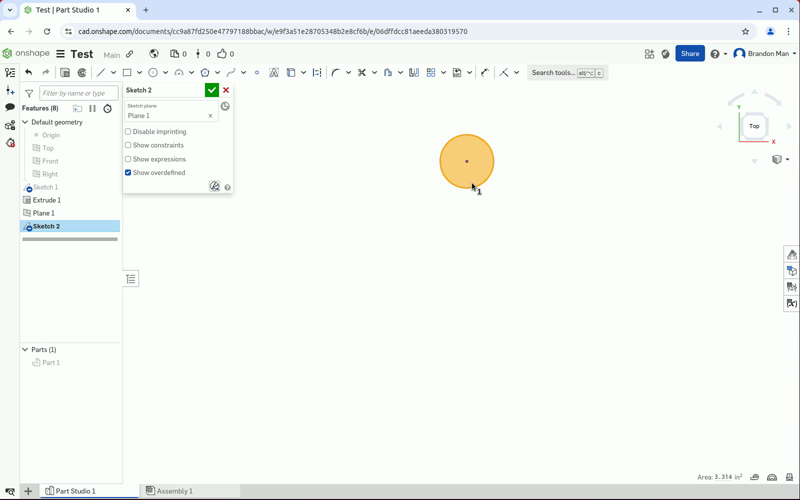
scroll(-6)
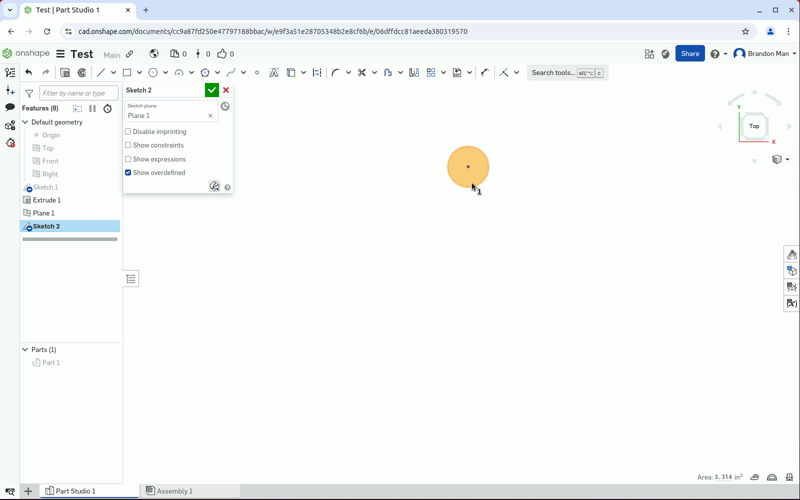
scroll(-6)
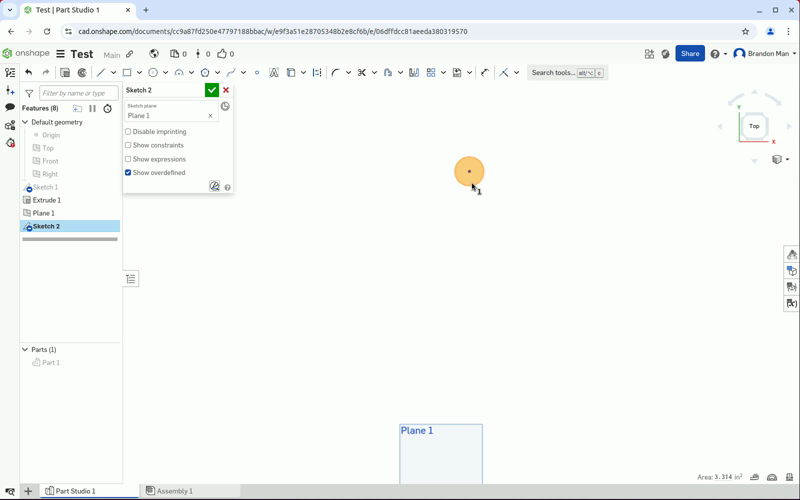
scroll(-6)
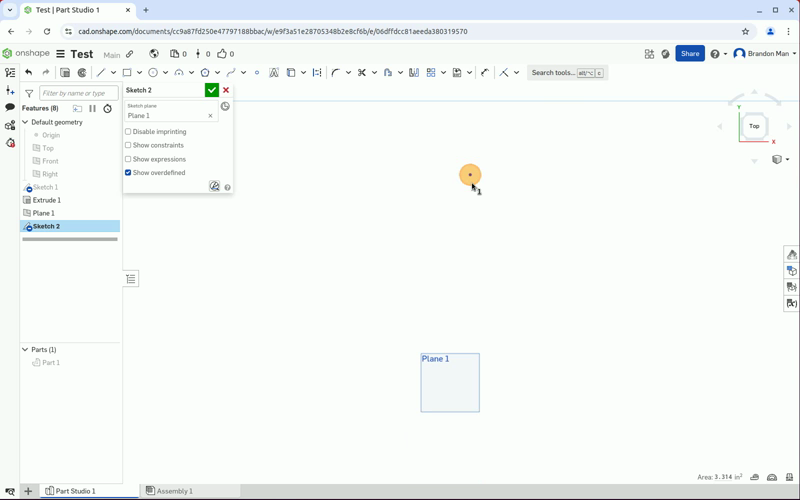
scroll(-6)
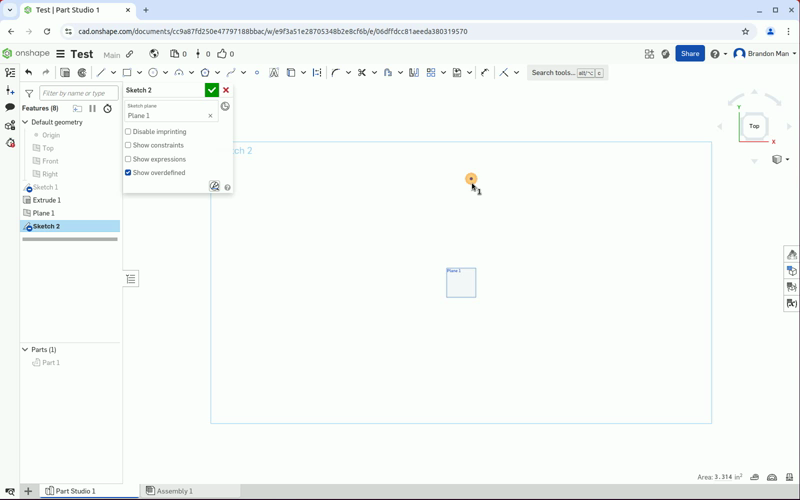
mouse_move(73, 352)
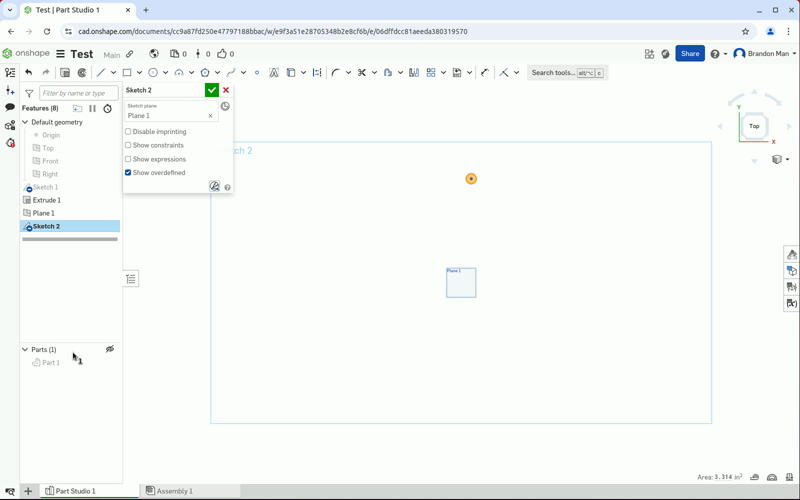
key(shift+y)
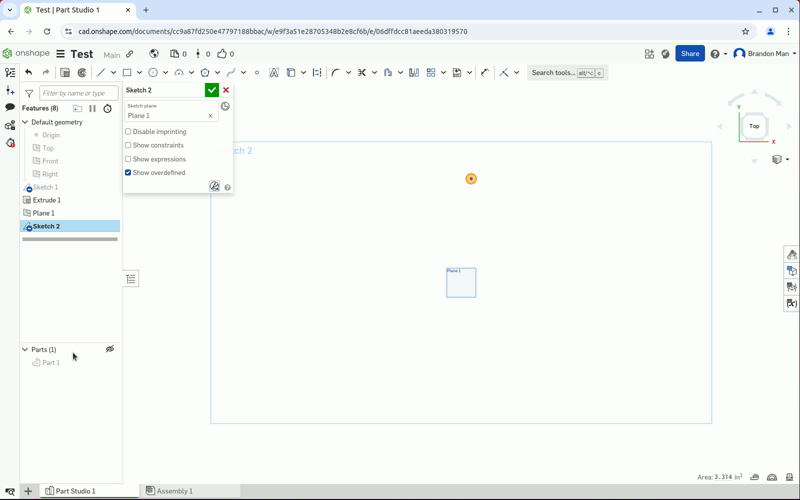
key(shift+e)
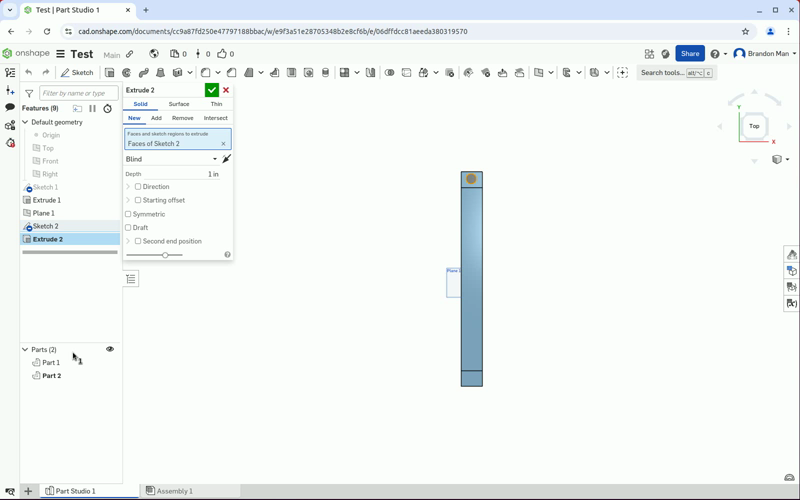
mouse_move(143, 106)
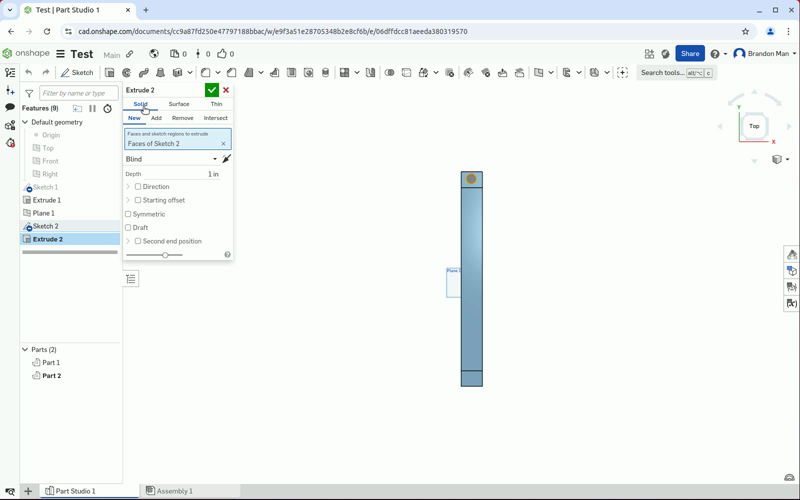
click(143, 106)
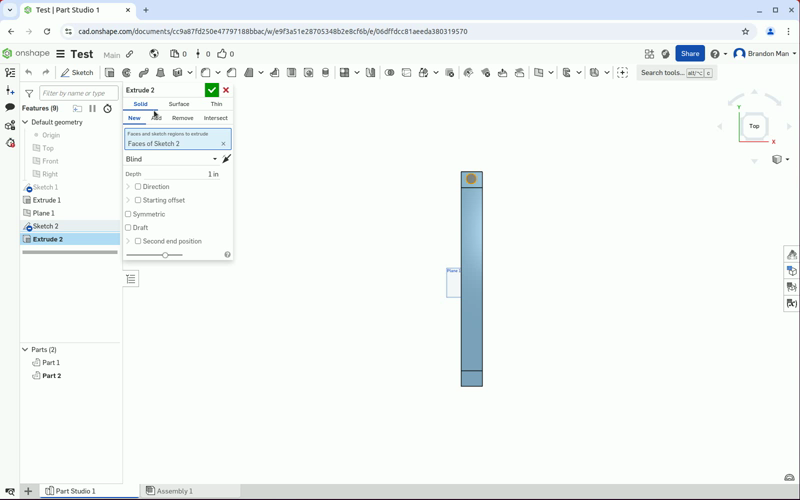
mouse_move(186, 120)
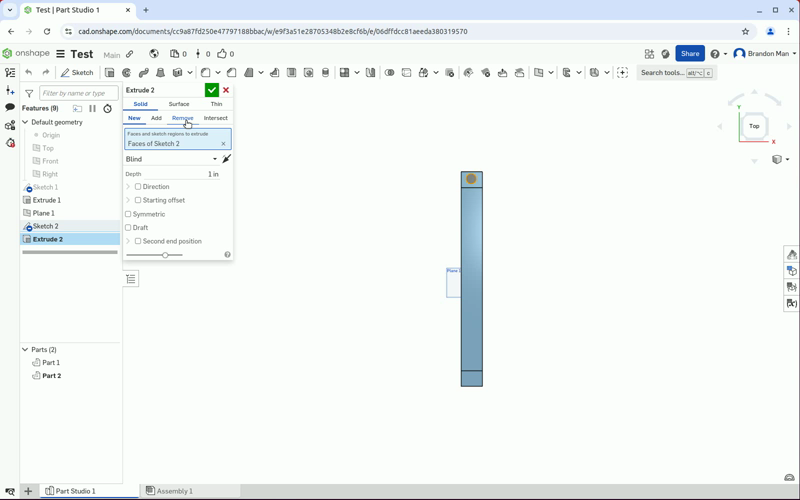
click(186, 120)
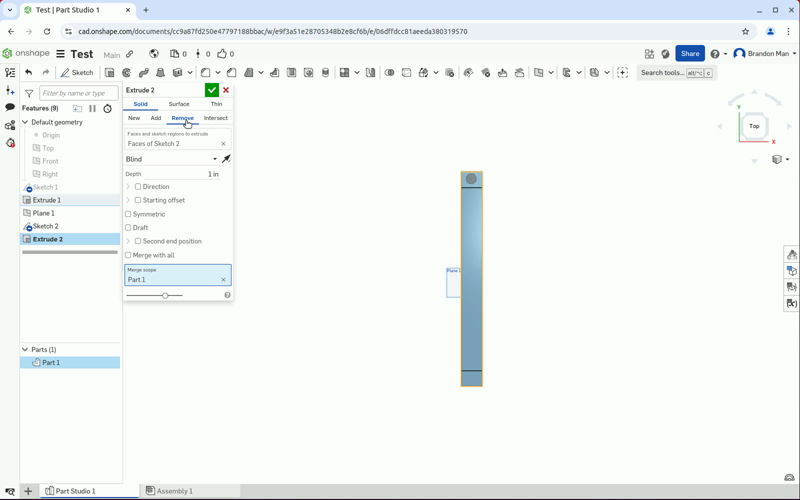
key(tab, 4)
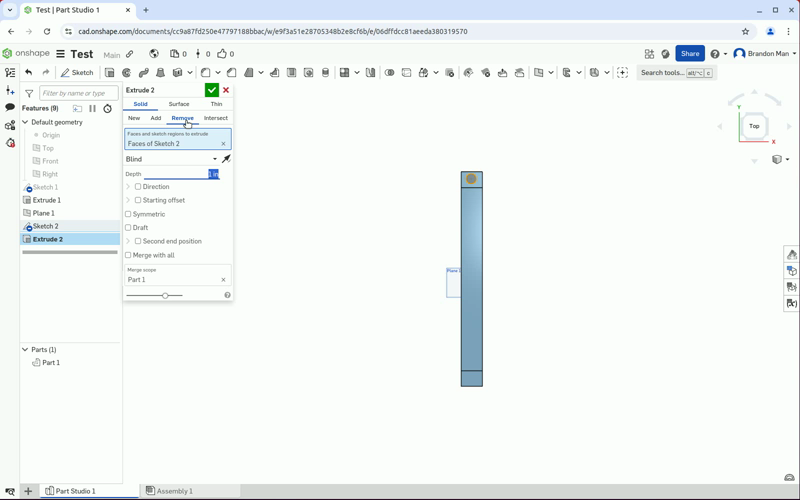
text(10.832)
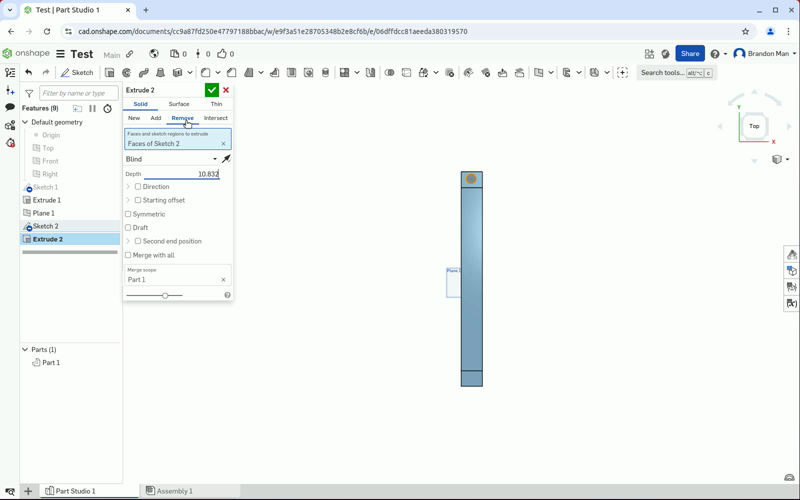
key(tab, 6)
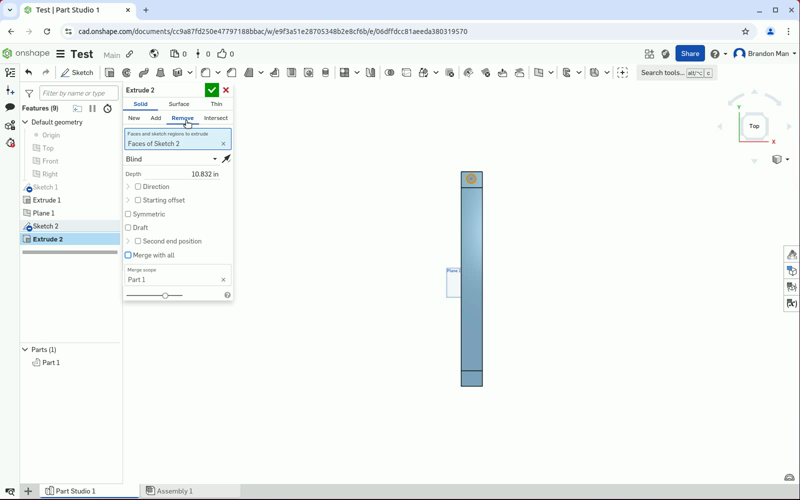
key(space)
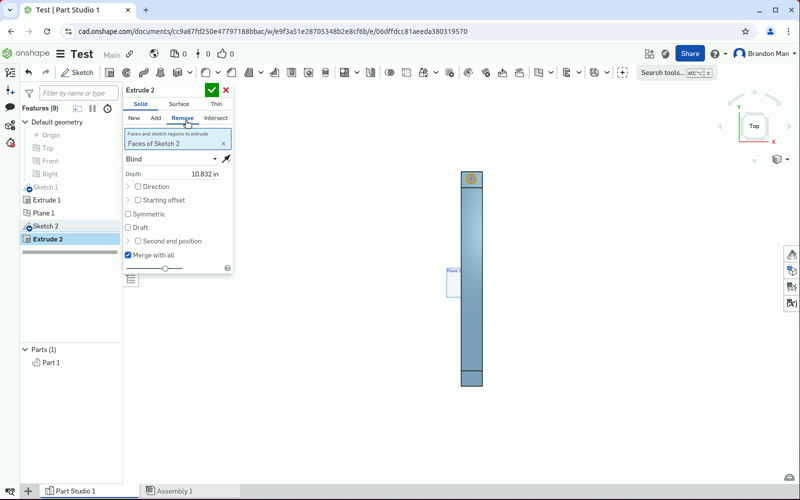
key(enter)
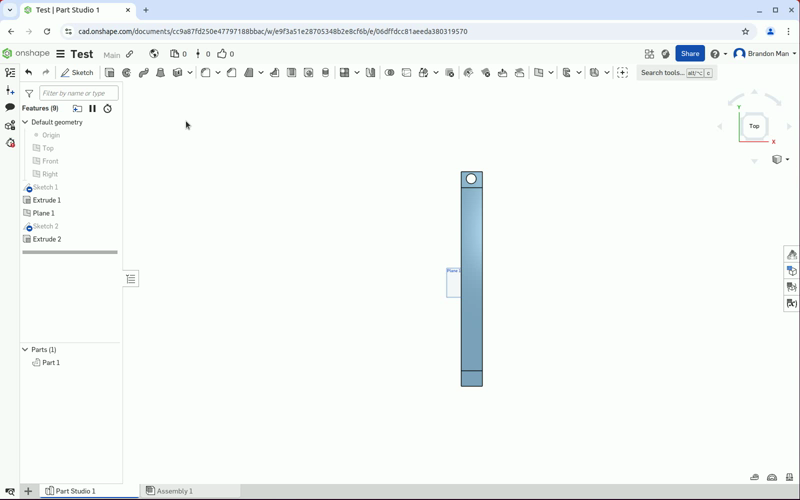
key(shift+h)
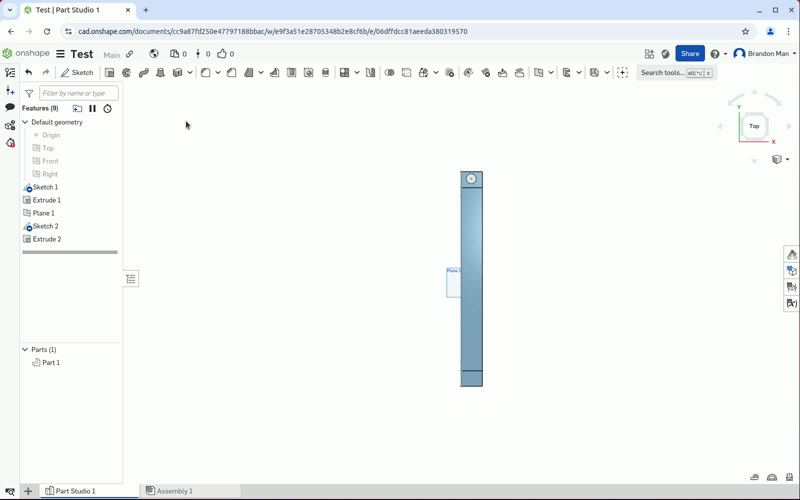
key(shift+h)
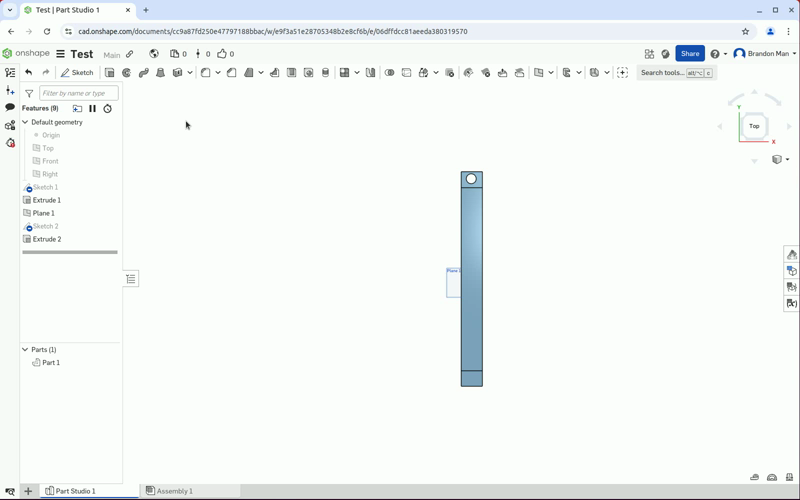
mouse_move(73, 189)
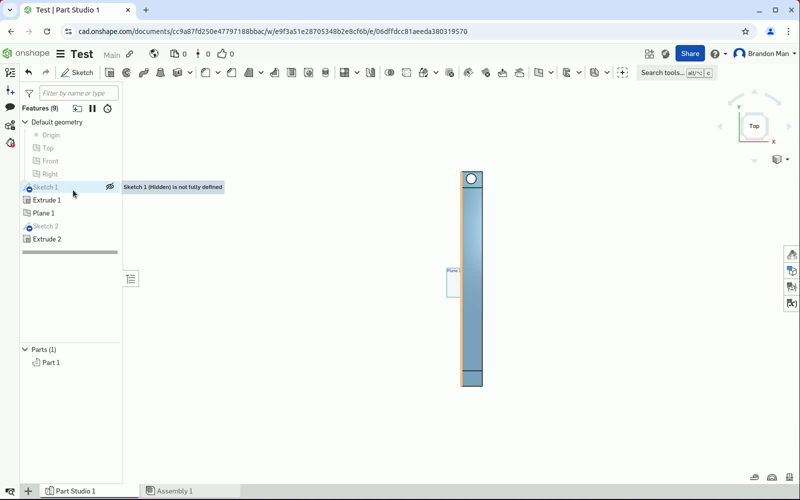
click(73, 189)
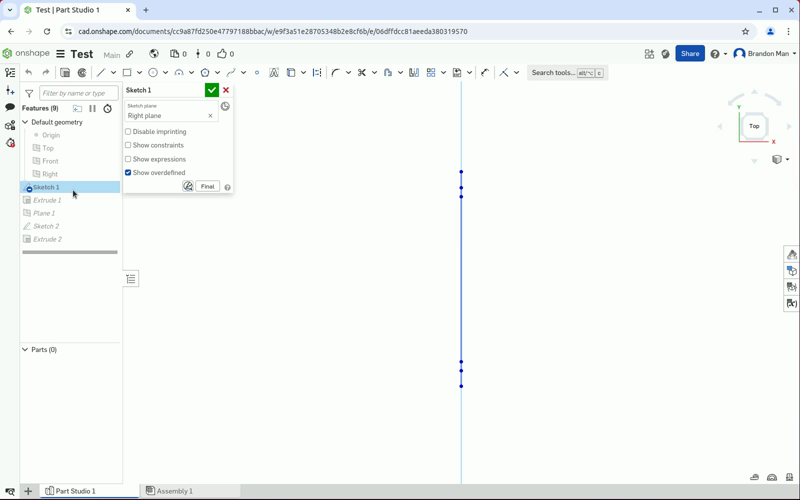
mouse_move(229, 92)
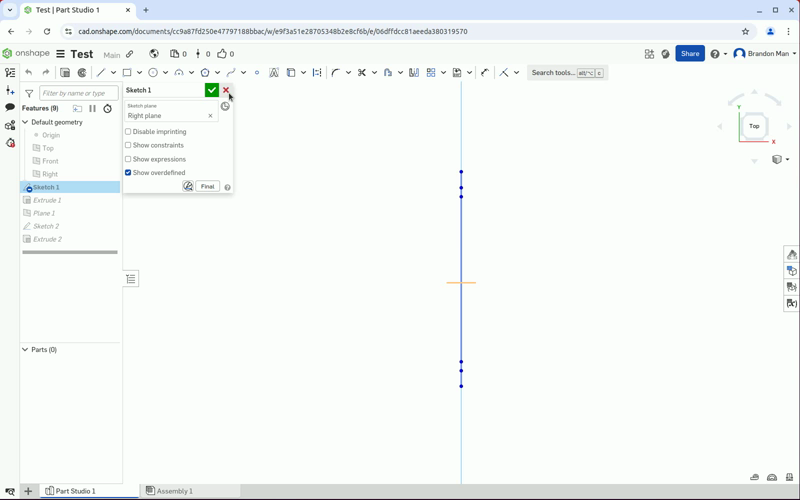
click(229, 92)
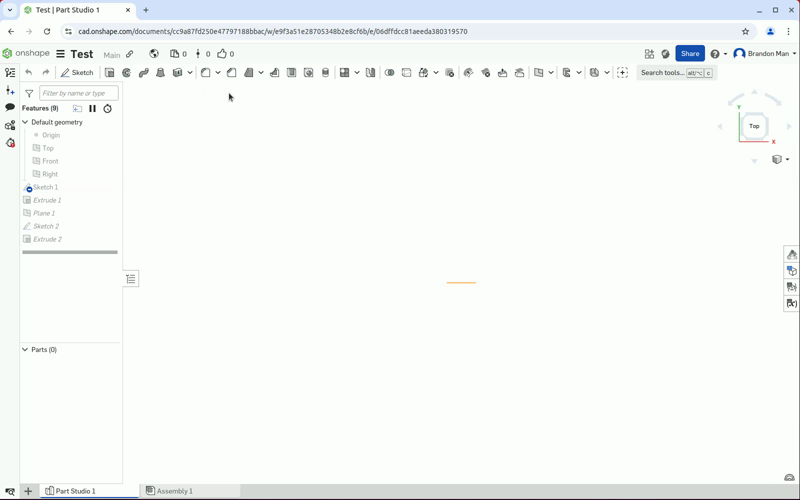
key(shift+s)
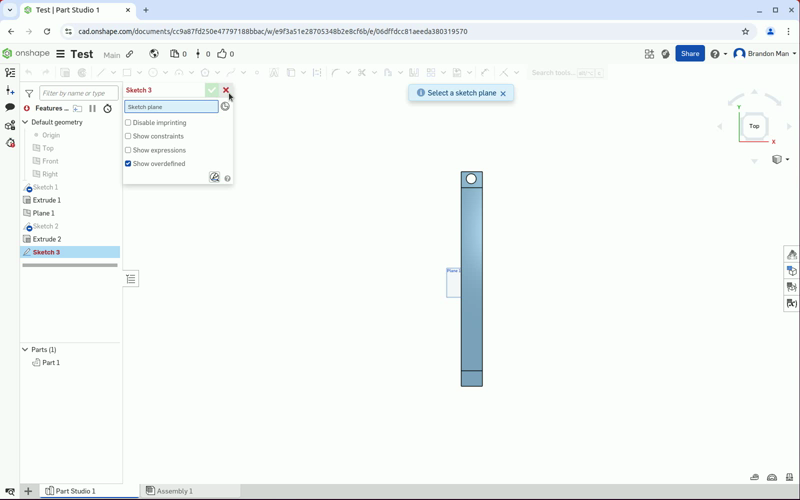
mouse_move(73, 215)
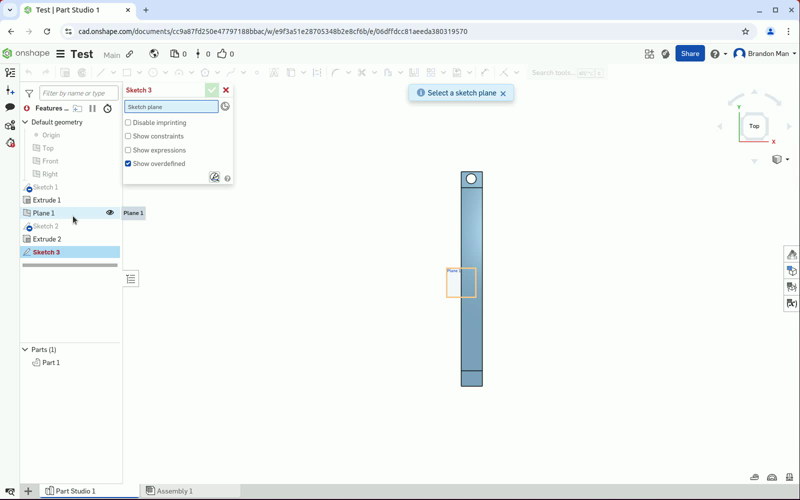
click(73, 215)
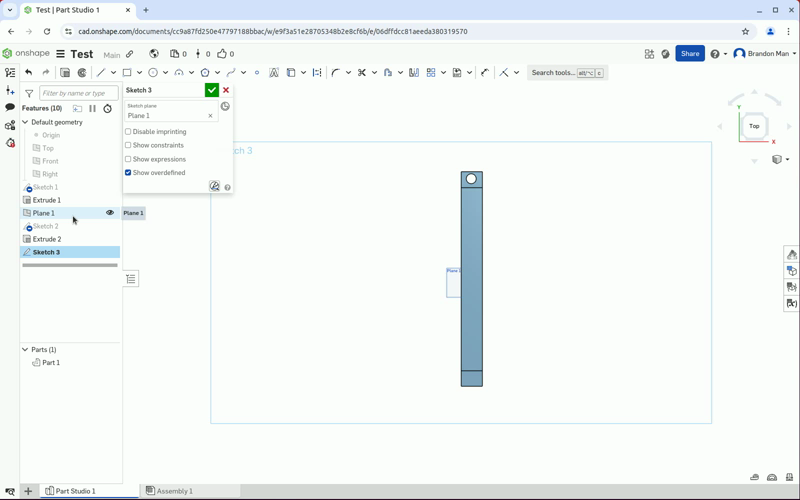
mouse_move(73, 352)
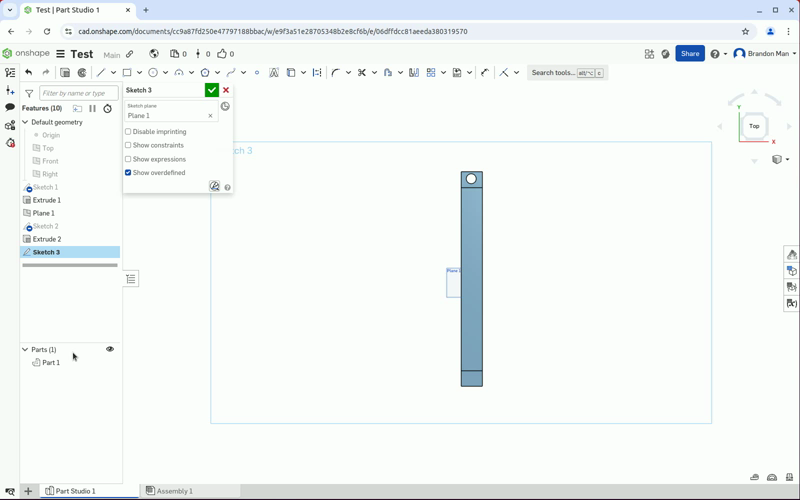
key(y)
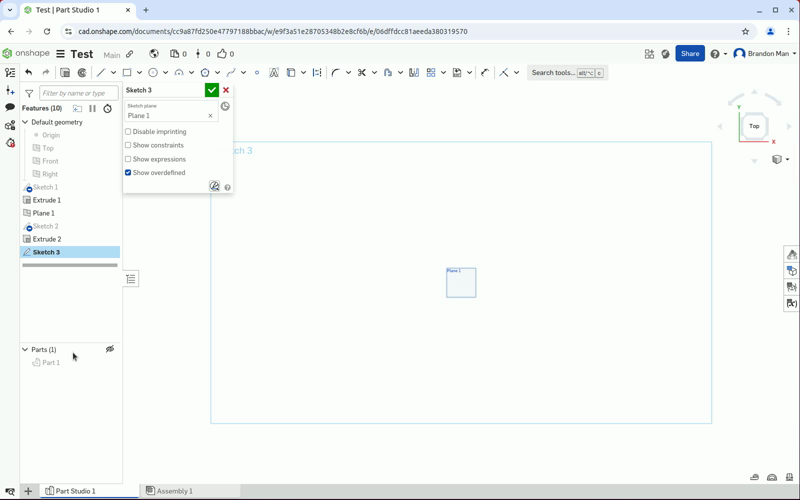
key(c)
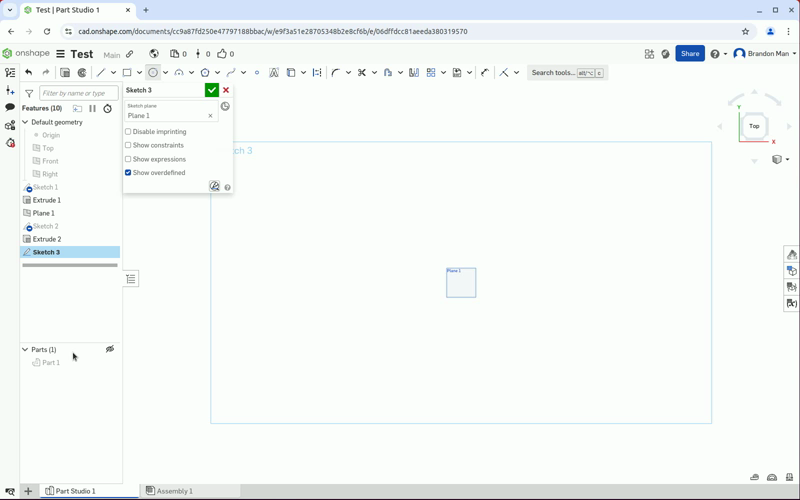
key_down(shift)
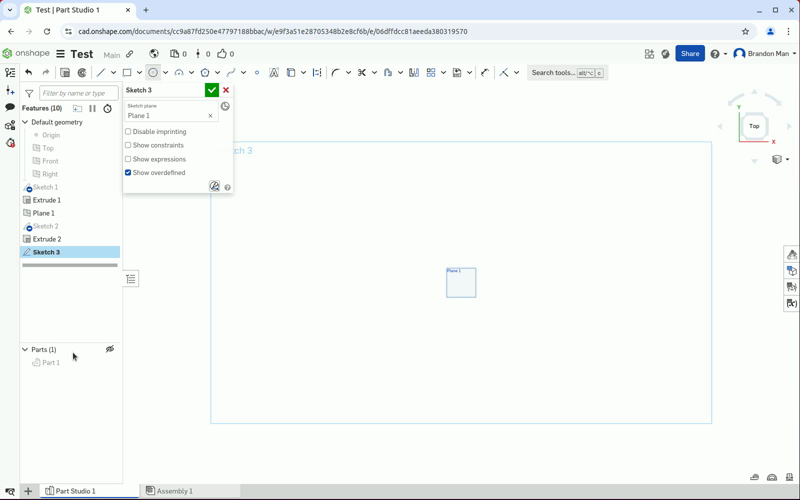
mouse_move(471, 378)
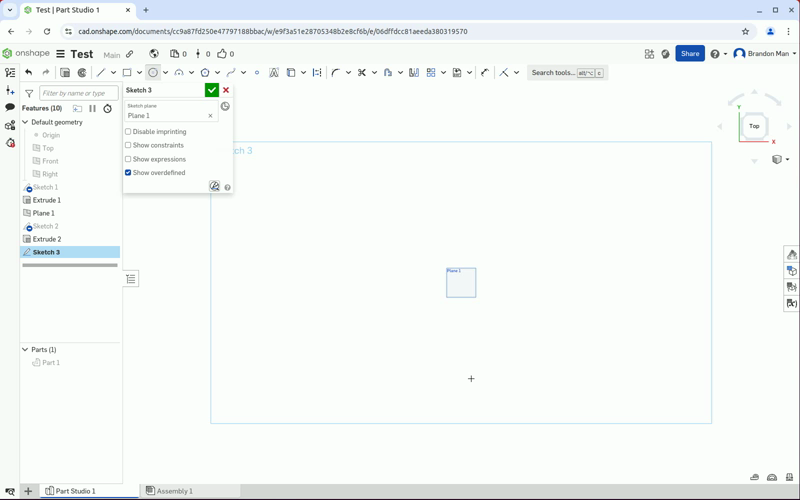
click(471, 378)
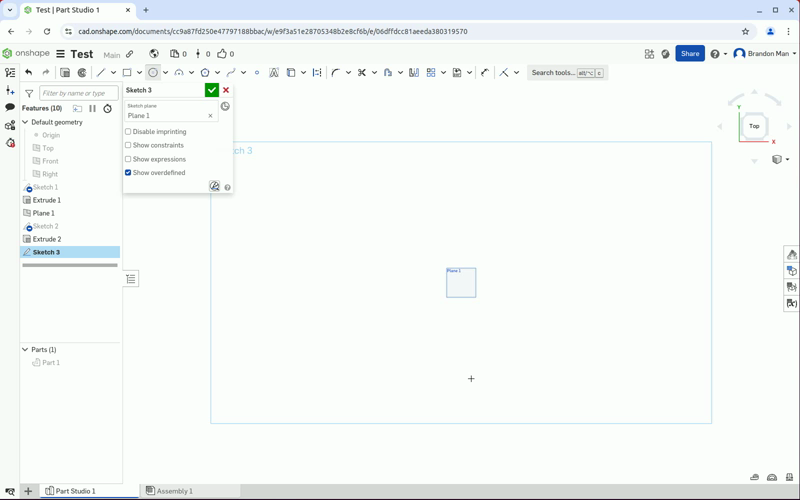
key_up(shift)
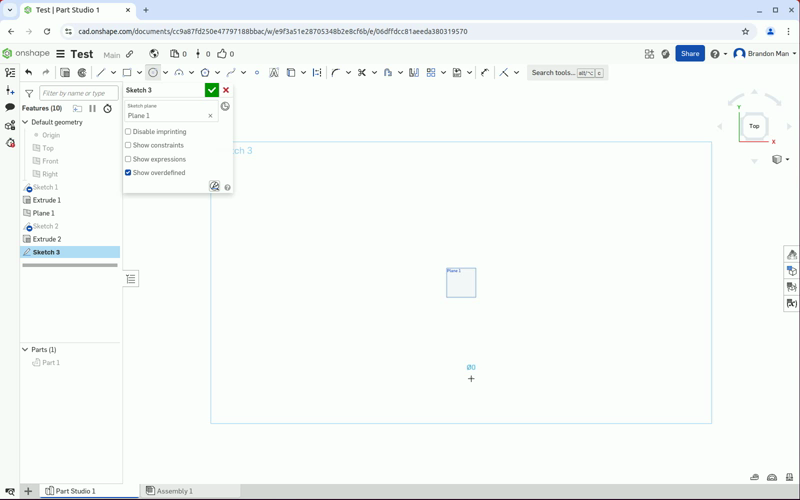
mouse_move(476, 378)
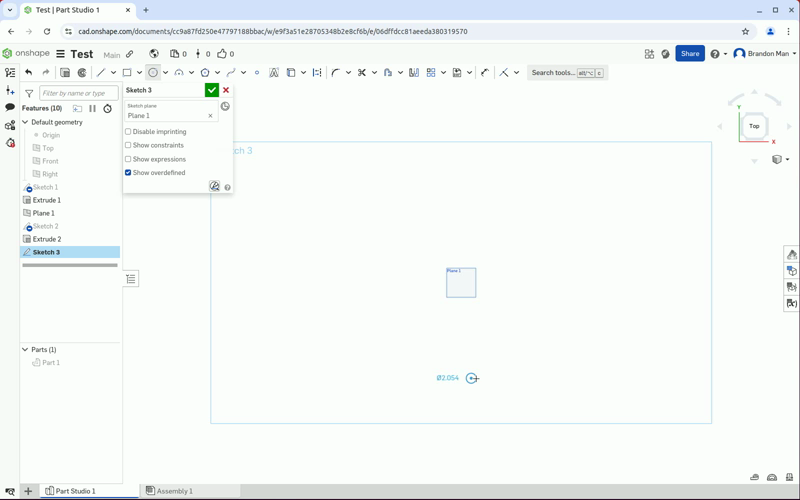
click(476, 378)
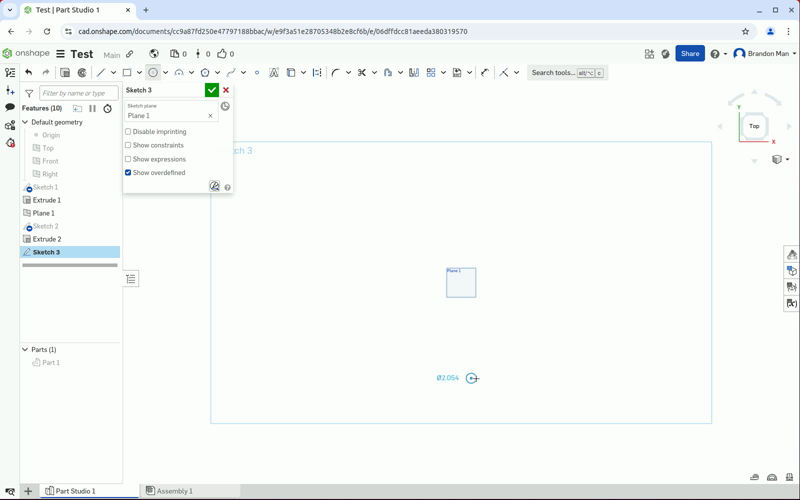
key(esc)
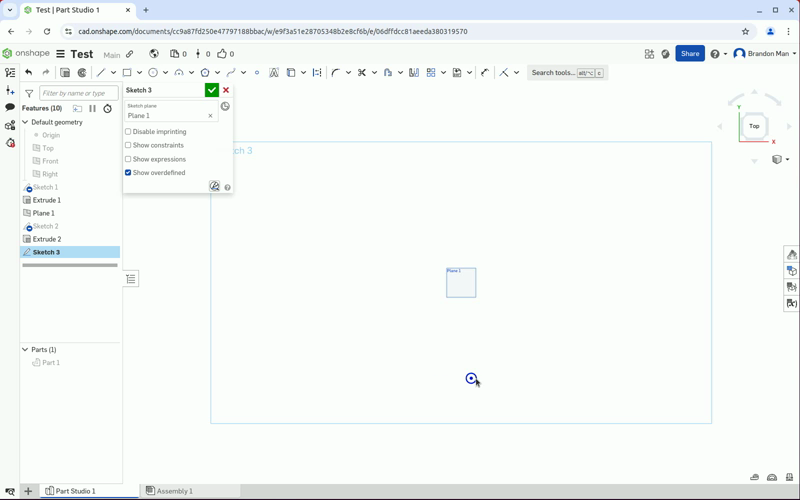
mouse_move(473, 376)
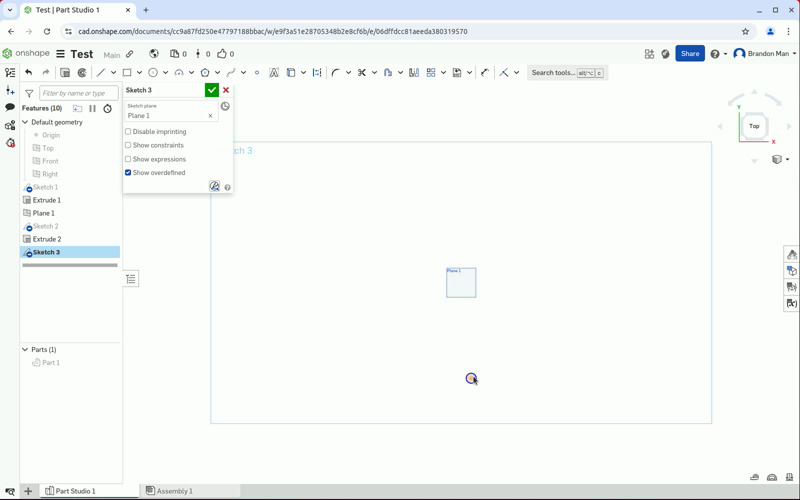
scroll(6)
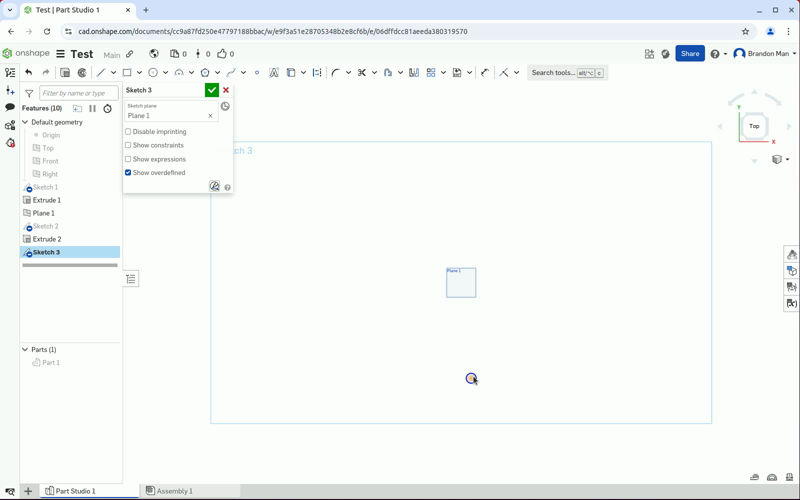
scroll(6)
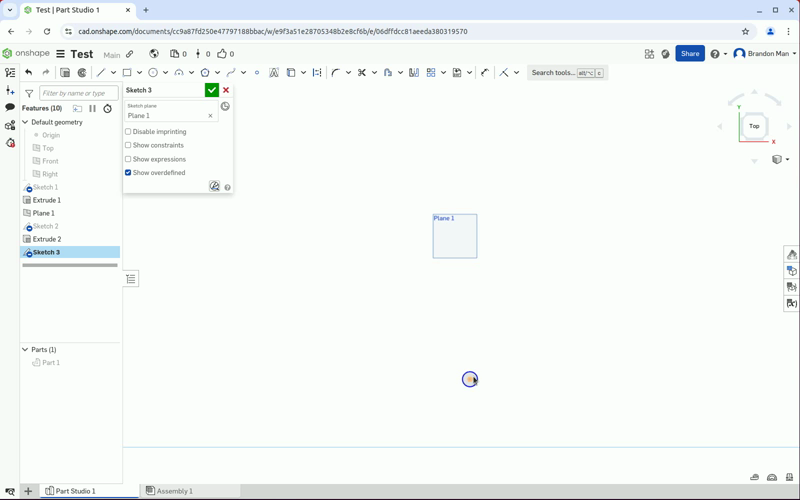
scroll(6)
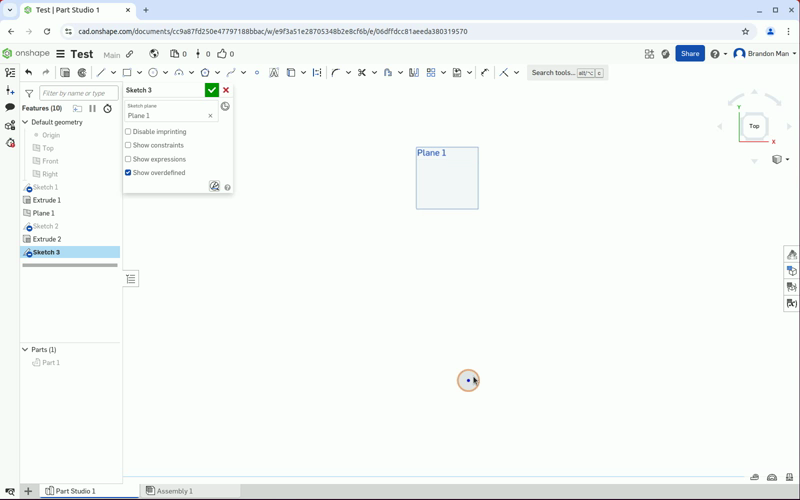
scroll(6)
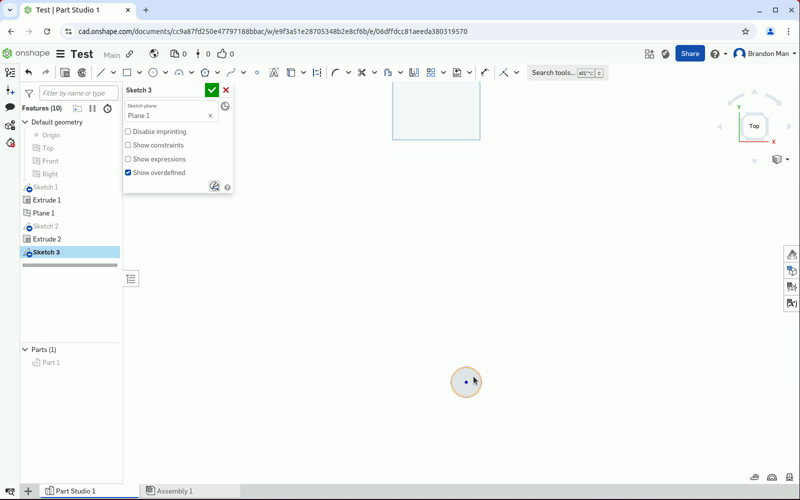
scroll(6)
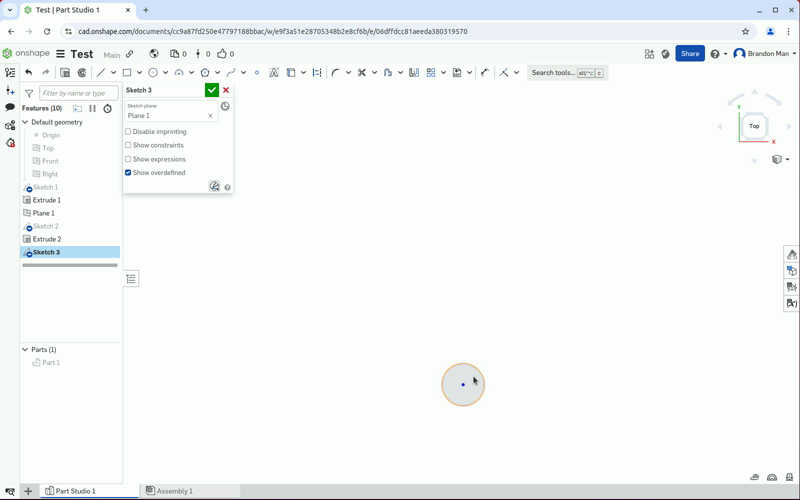
scroll(6)
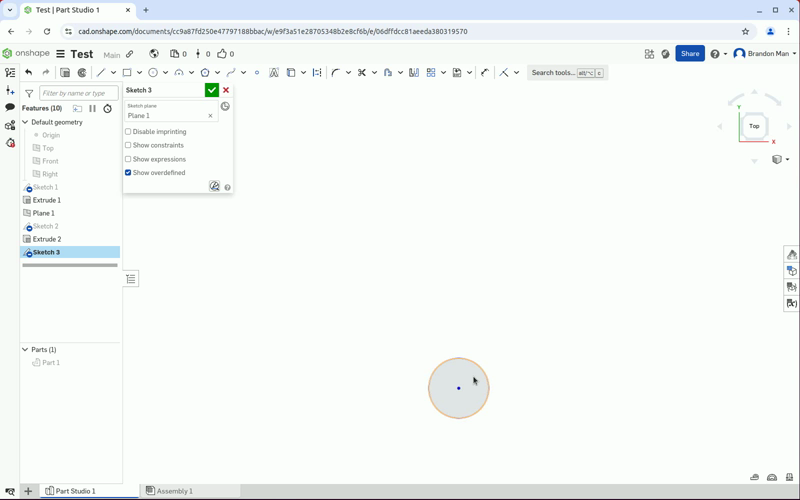
scroll(6)
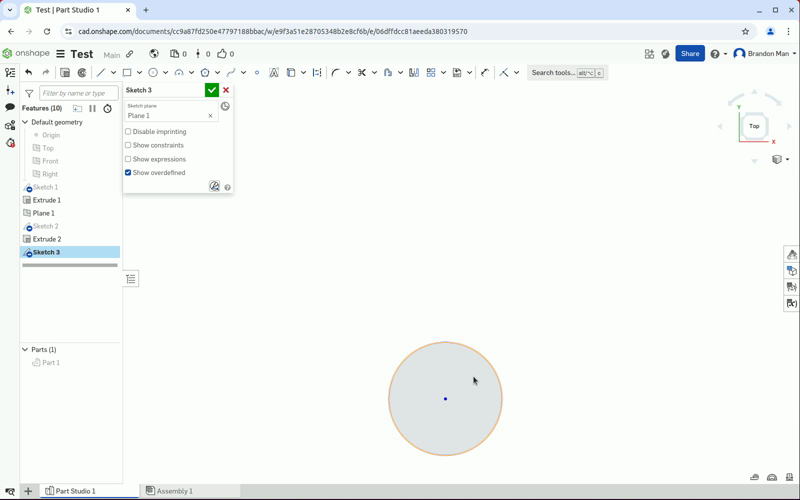
click(473, 376)
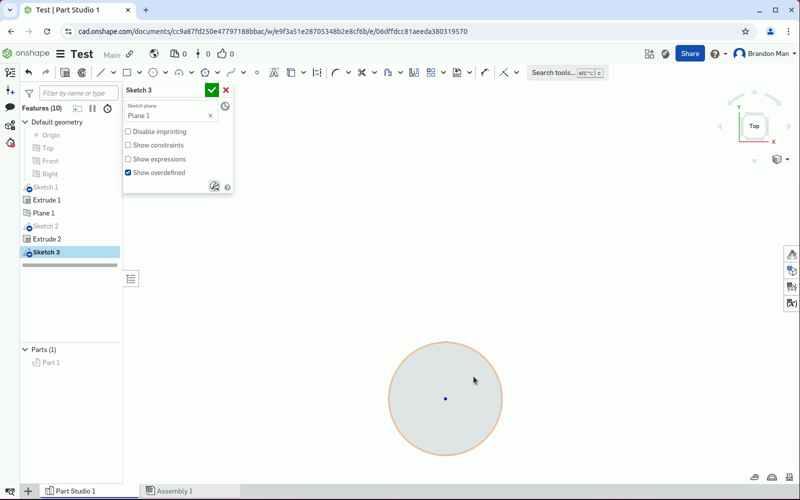
scroll(-6)
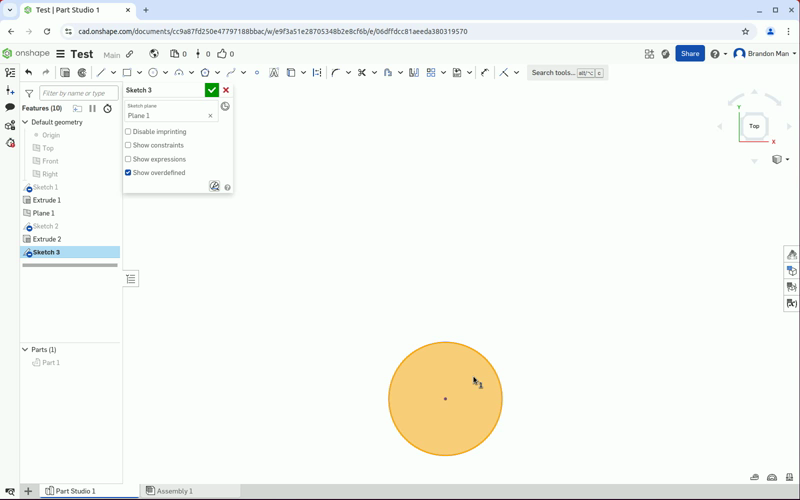
scroll(-6)
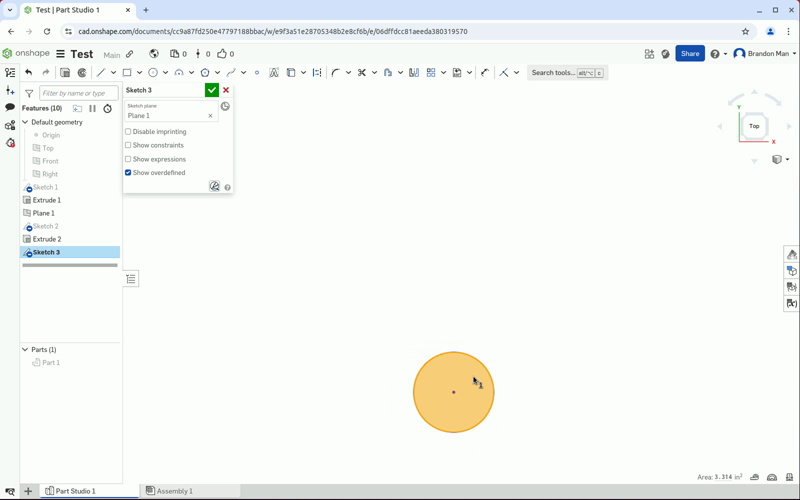
scroll(-6)
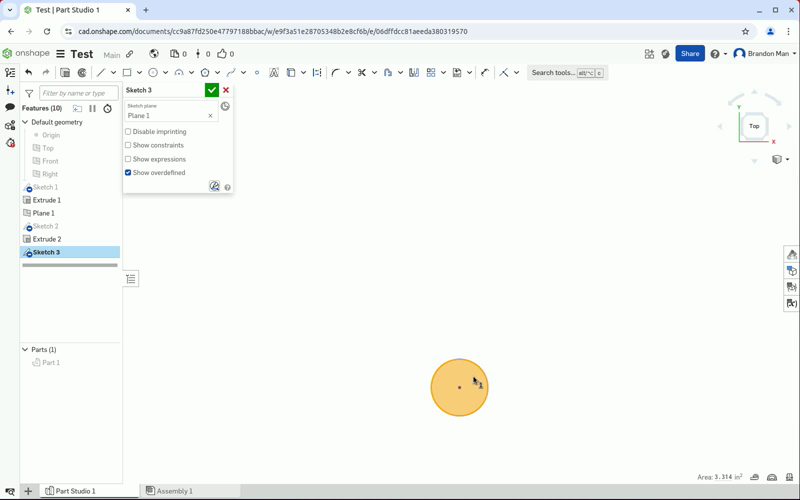
scroll(-6)
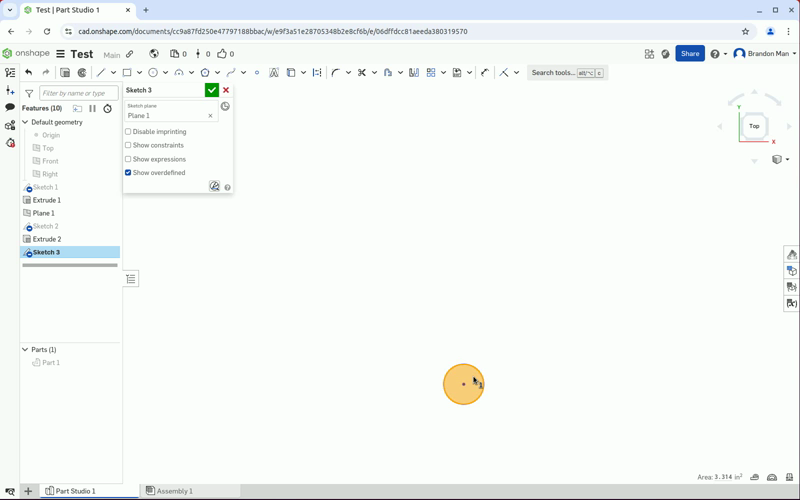
scroll(-6)
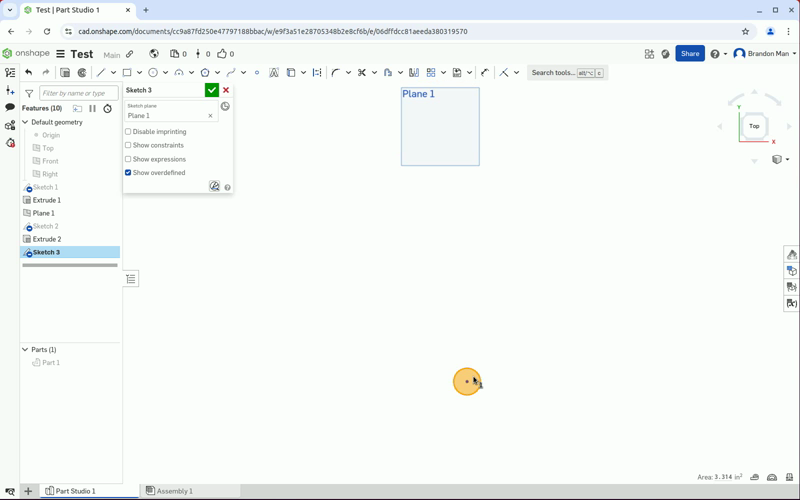
scroll(-6)
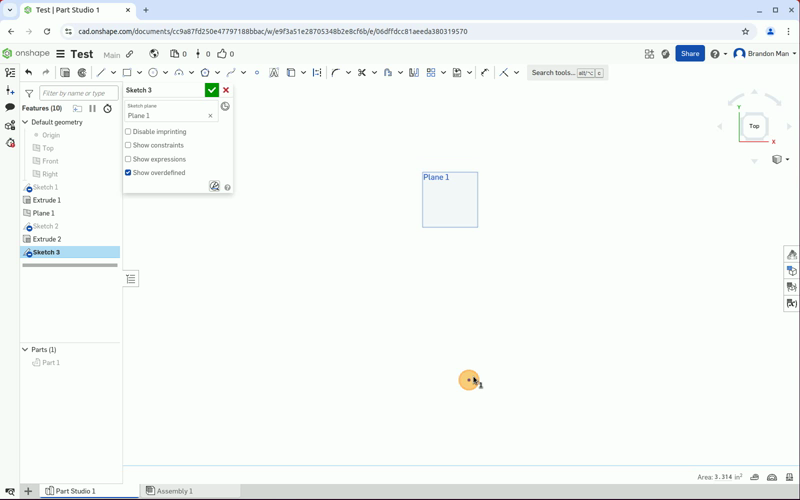
scroll(-6)
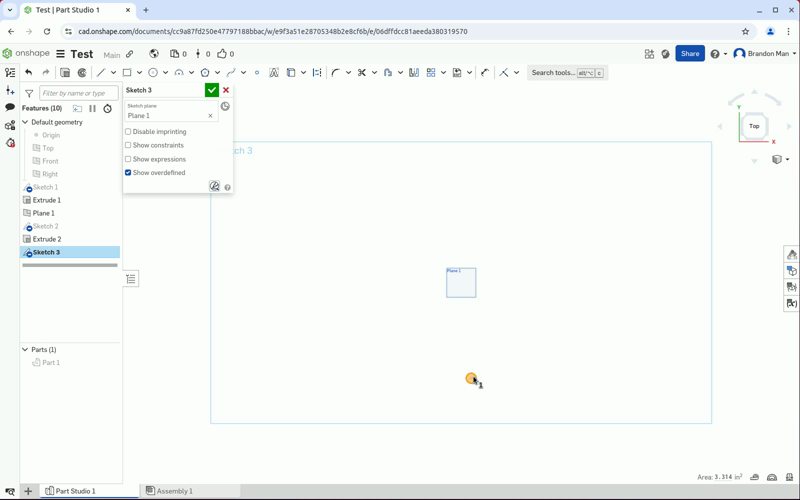
mouse_move(73, 352)
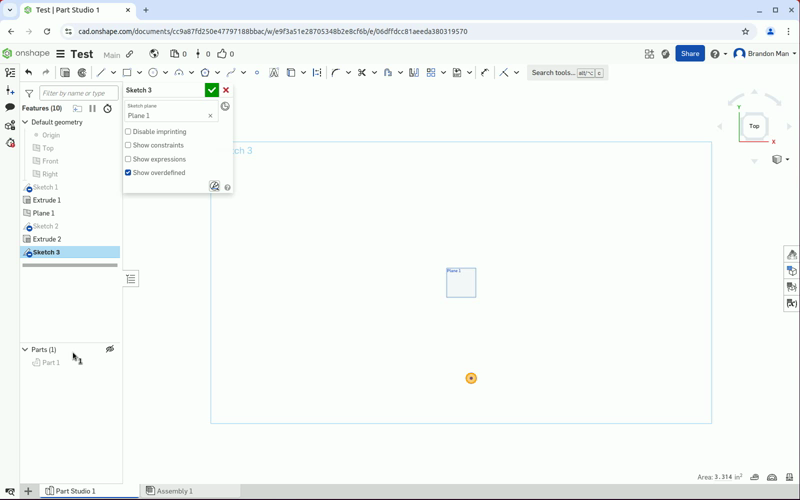
key(shift+y)
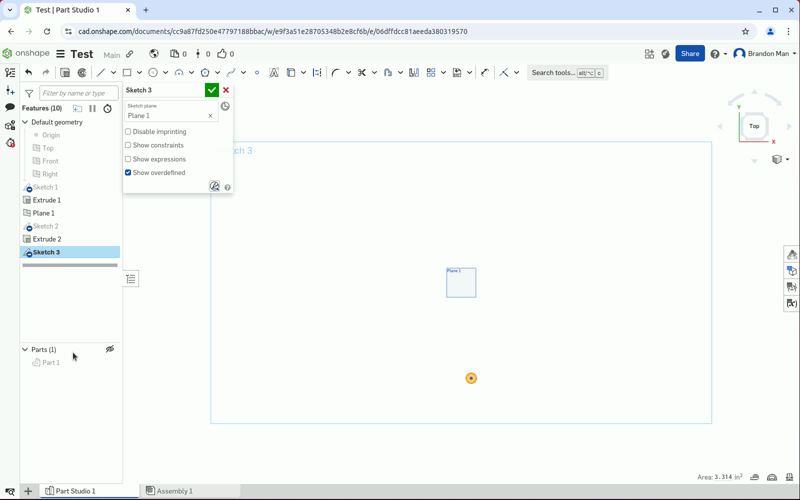
key(shift+e)
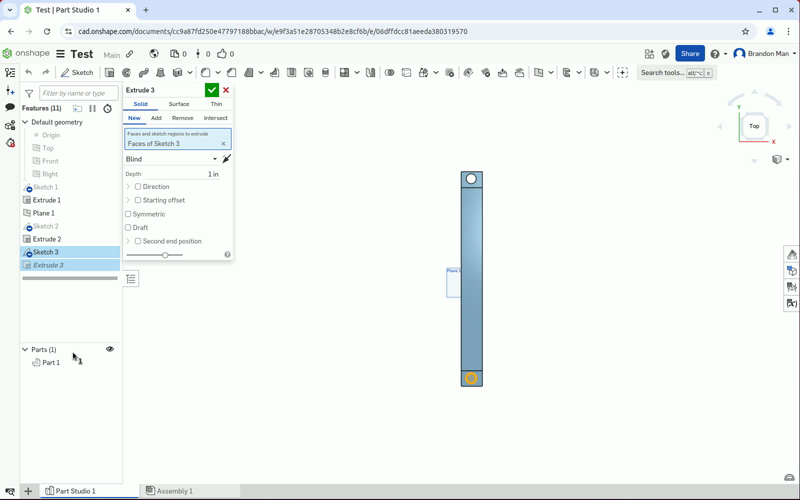
mouse_move(143, 106)
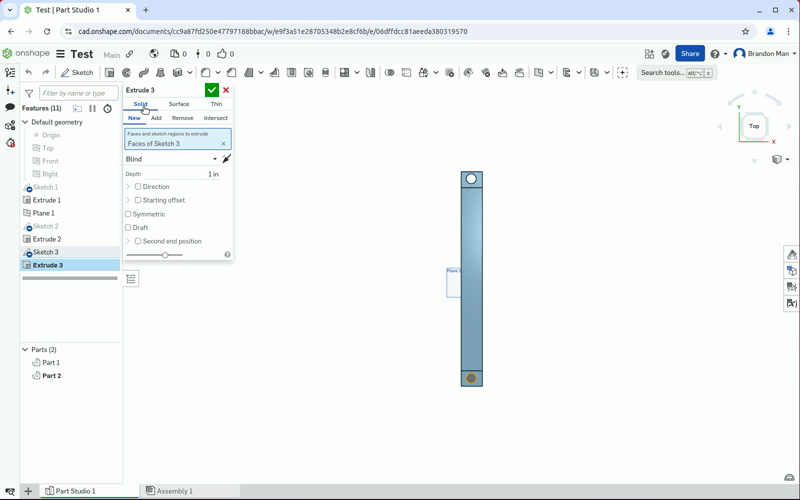
click(143, 106)
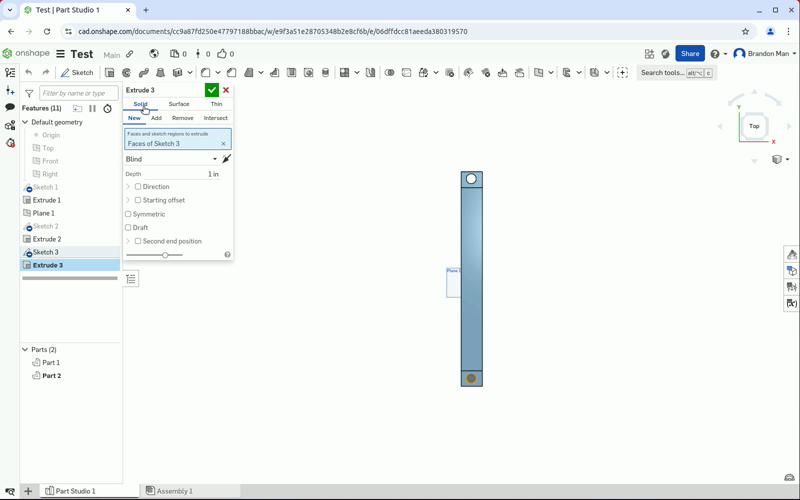
mouse_move(186, 120)
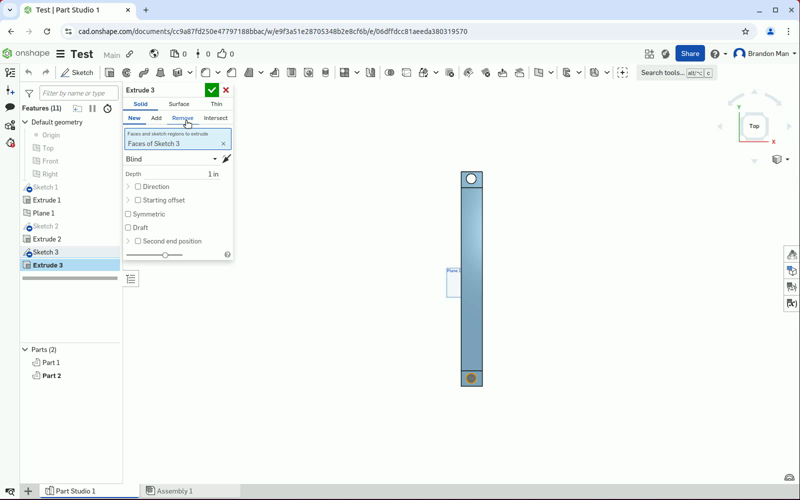
click(186, 120)
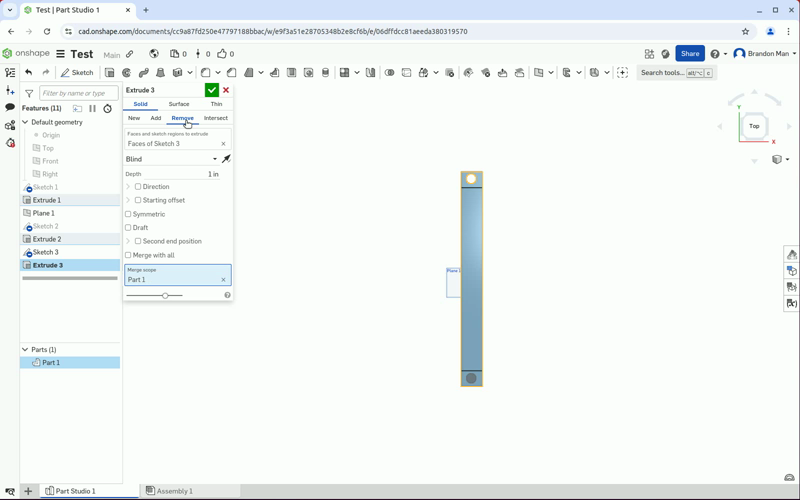
key(tab, 4)
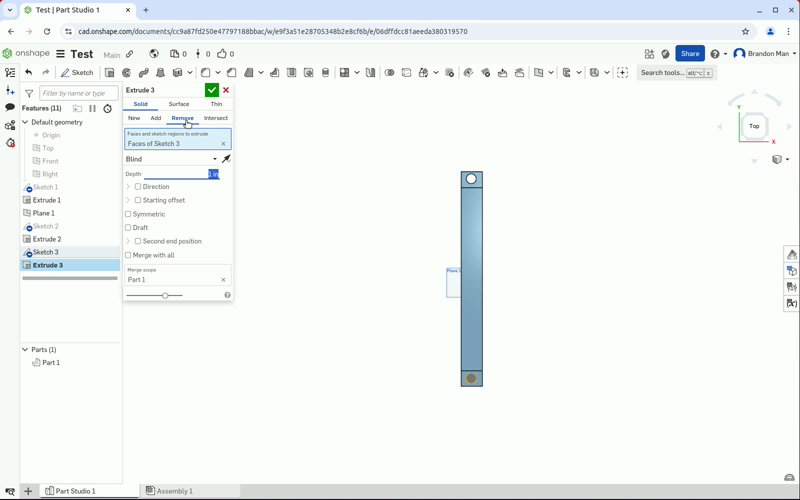
text(10.832)
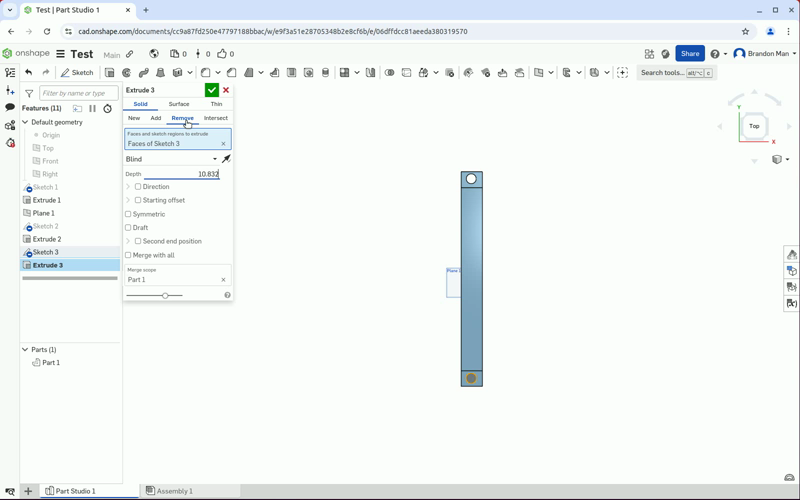
key(tab, 6)
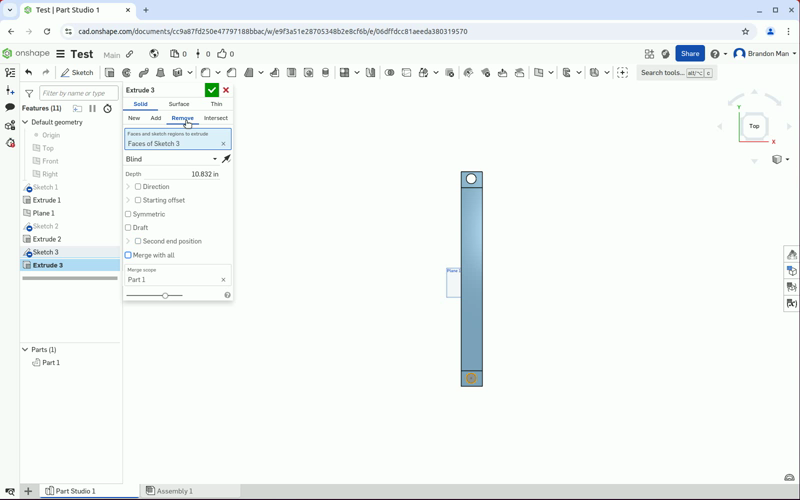
key(space)
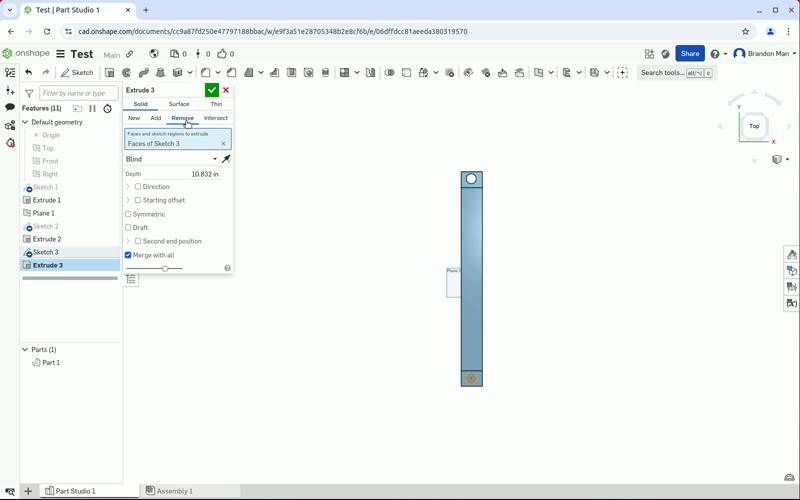
key(enter)
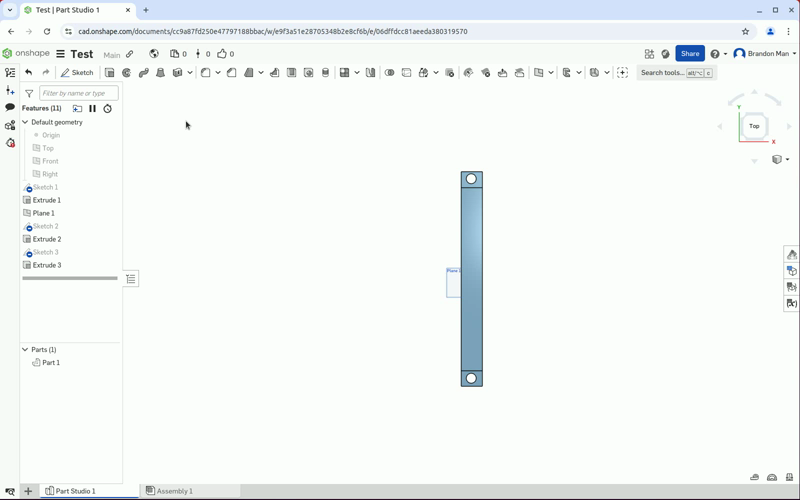
key(shift+h)
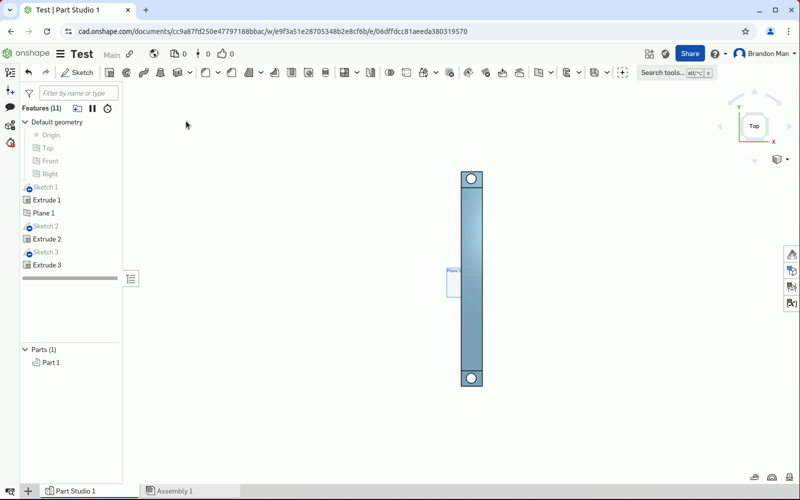
key(shift+h)
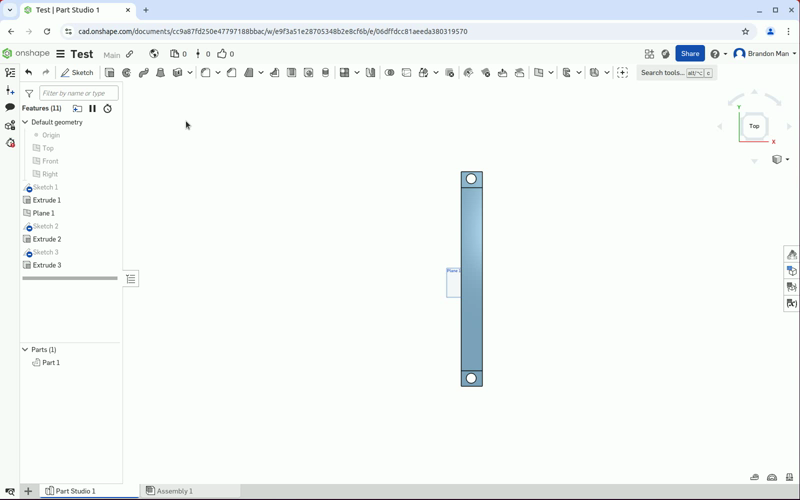
key(shift+7)
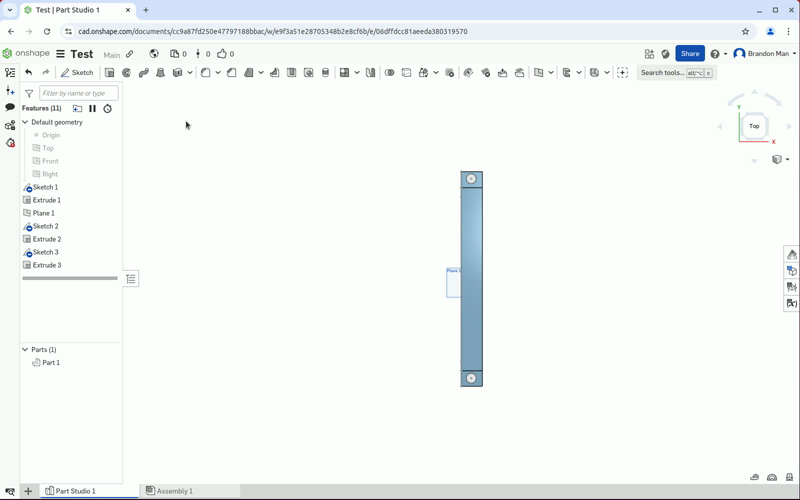
key(up, 3)
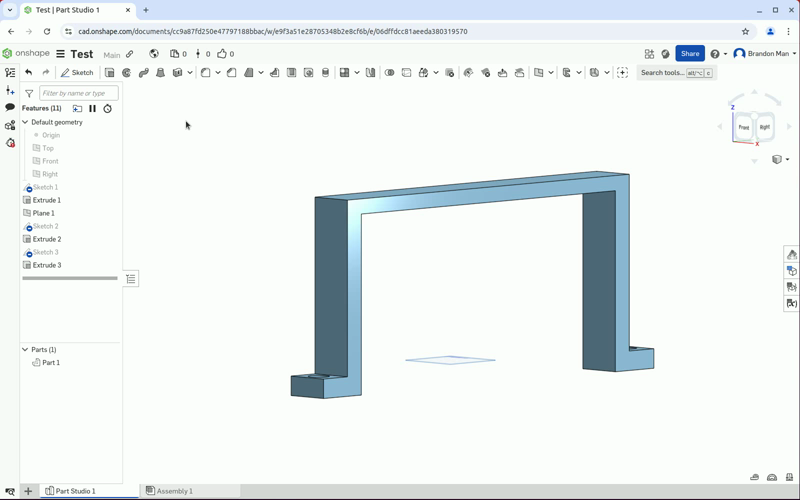
key(left, 3)
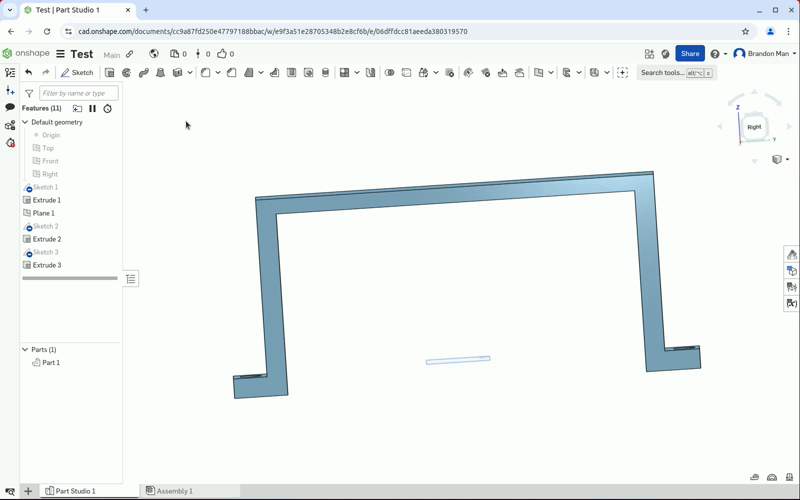
key(right, 3)
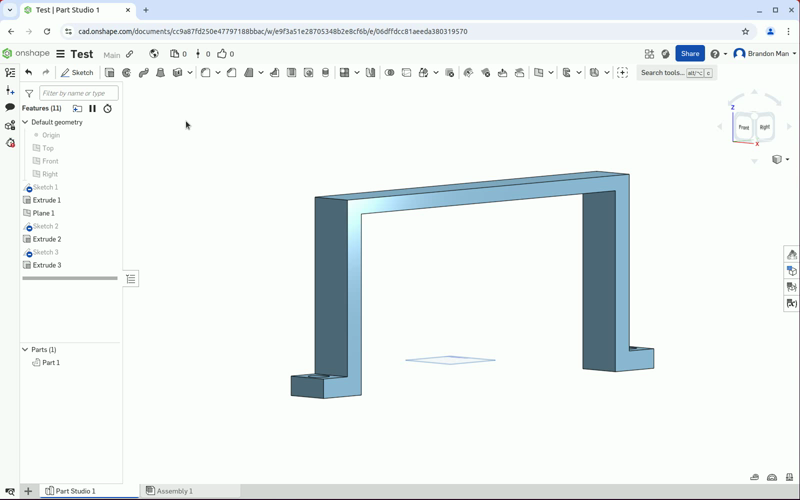
key(down, 3)
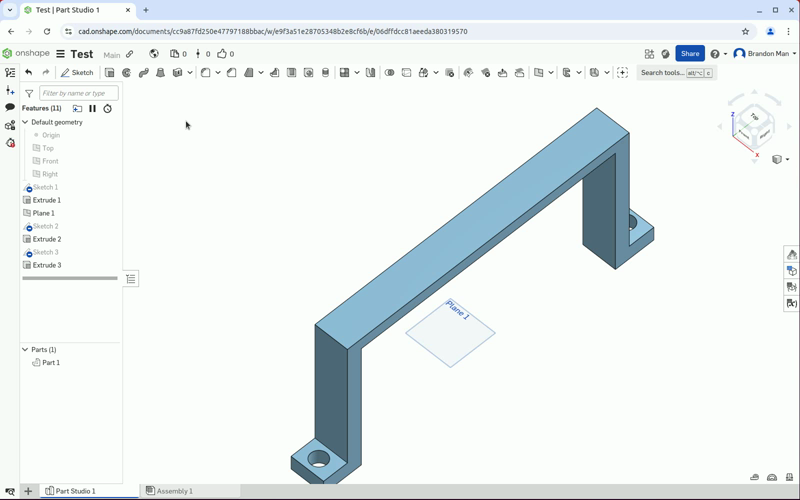
mouse_move(73, 189)
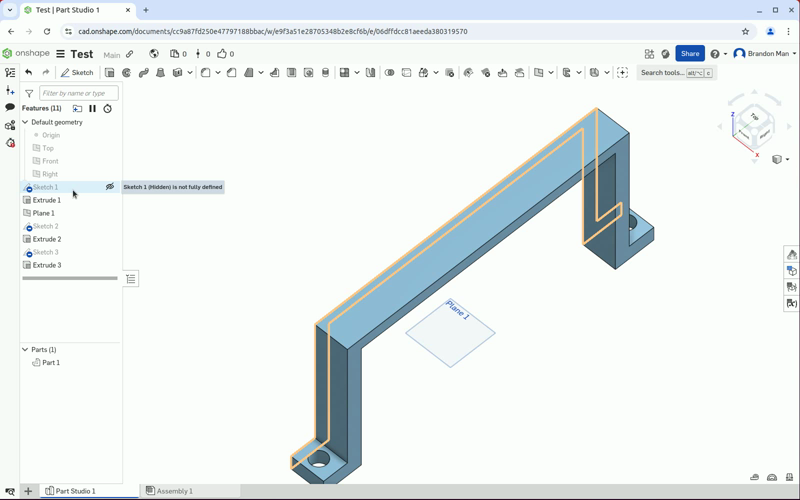
click(73, 189)